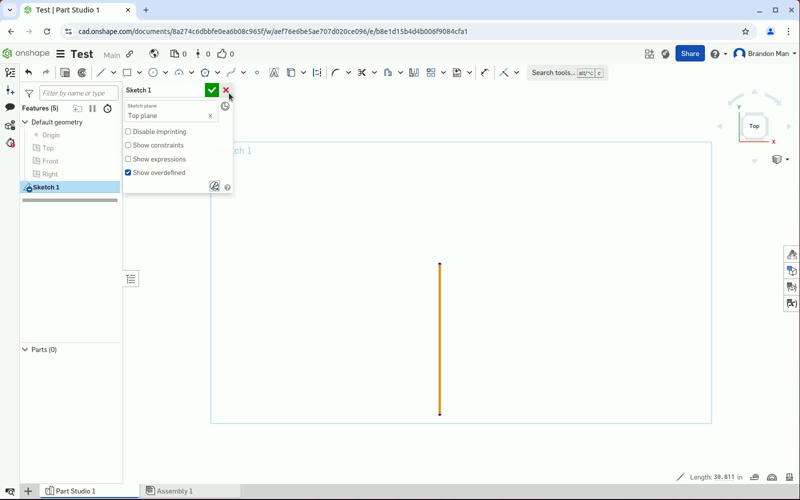
key(shift+h)
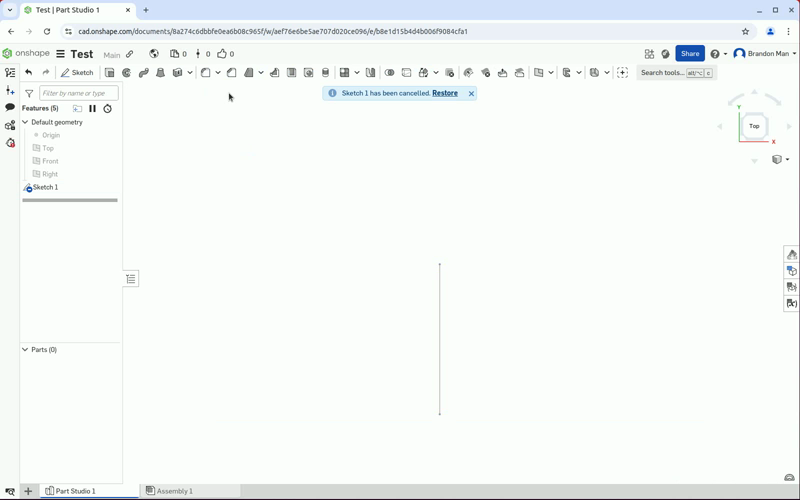
key(shift+s)
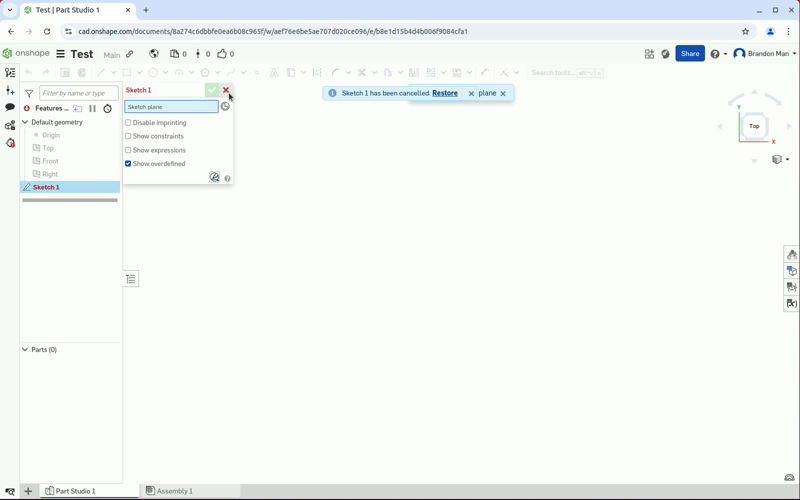
mouse_move(73, 150)
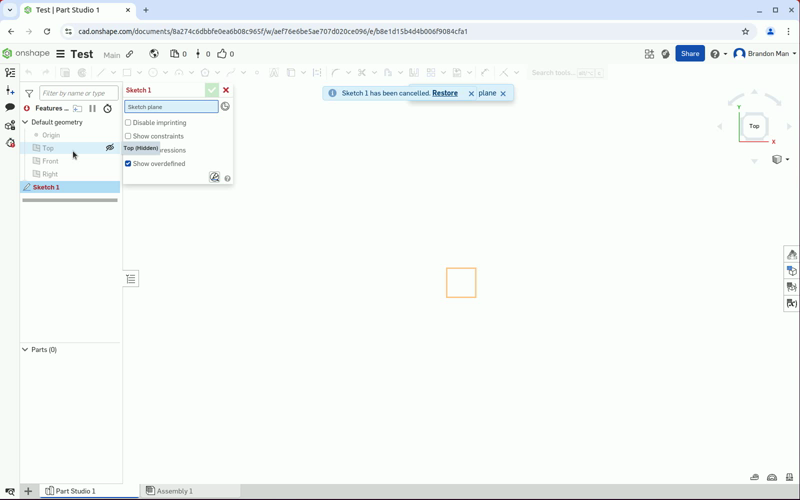
click(73, 150)
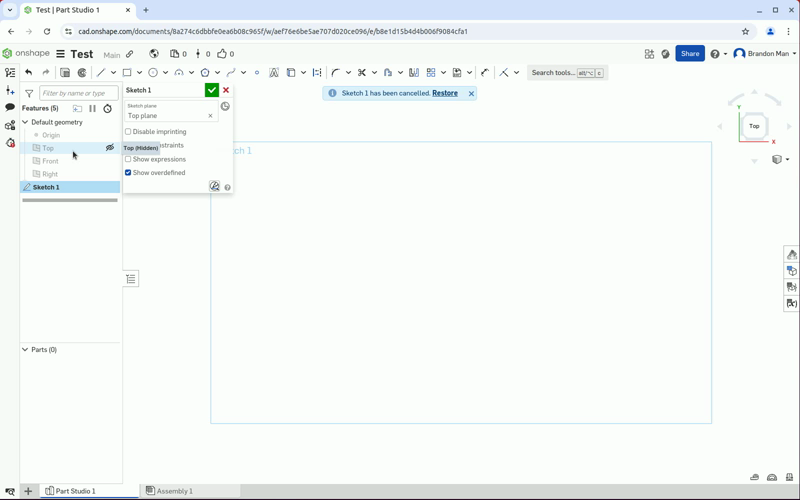
mouse_move(73, 352)
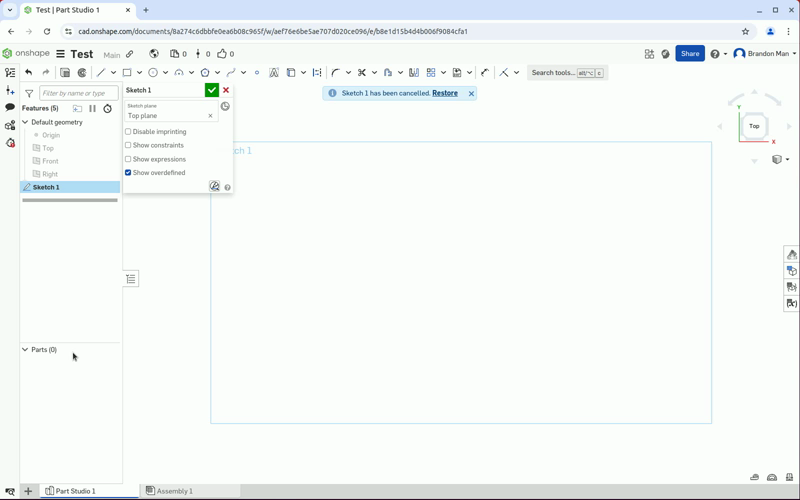
key(y)
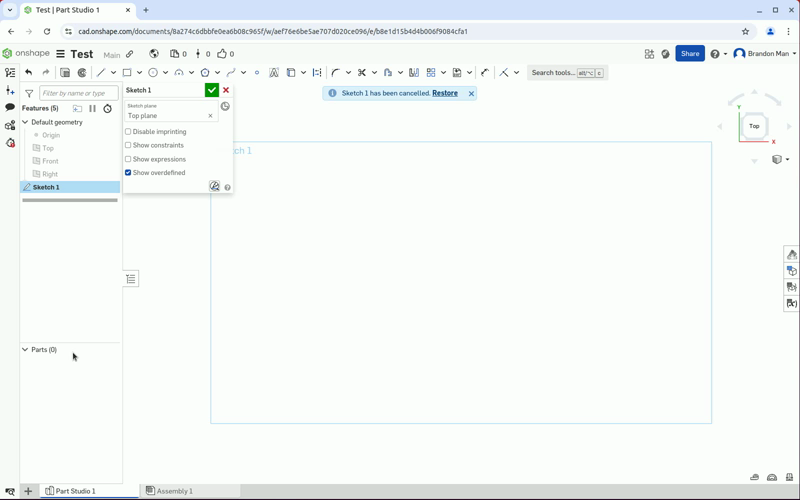
key(l)
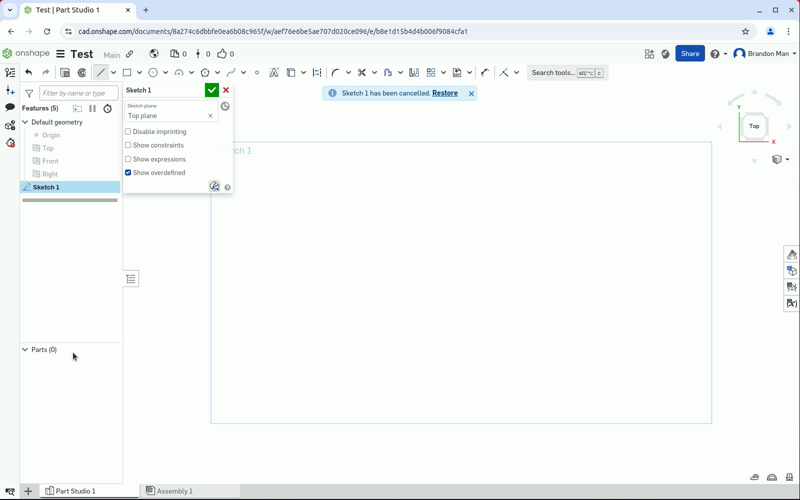
key_down(shift)
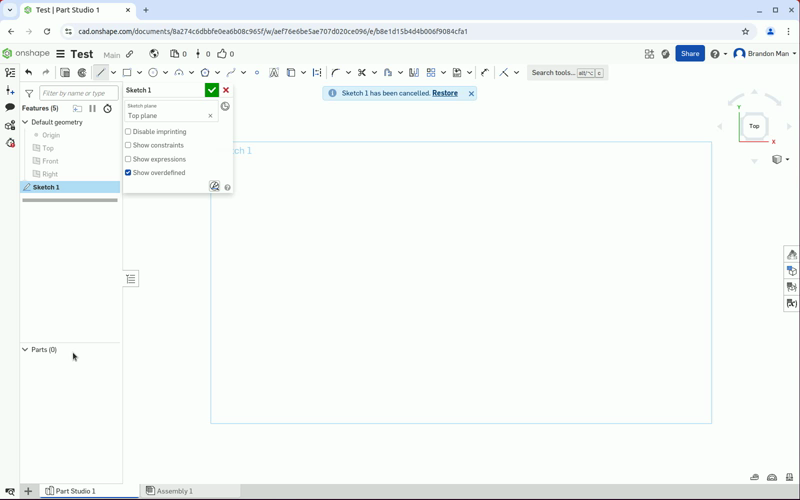
mouse_move(404, 339)
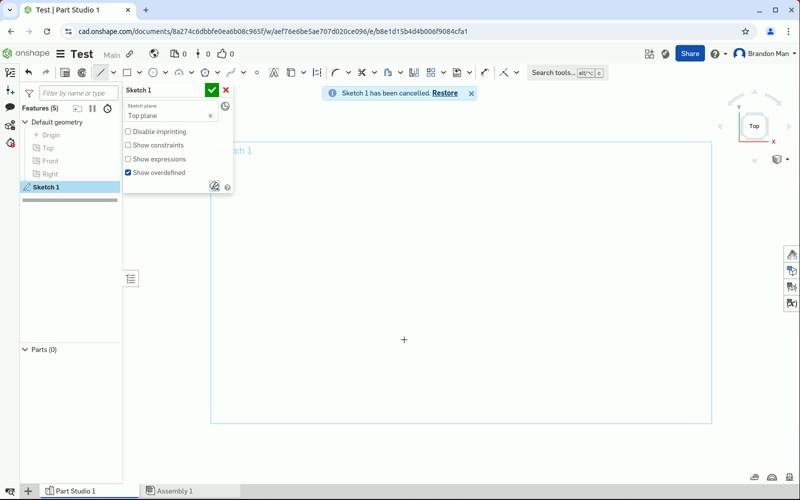
click(404, 339)
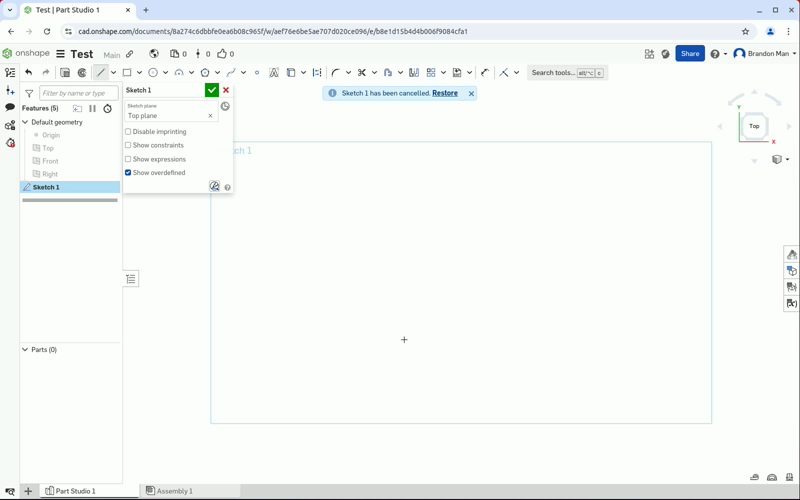
key_up(shift)
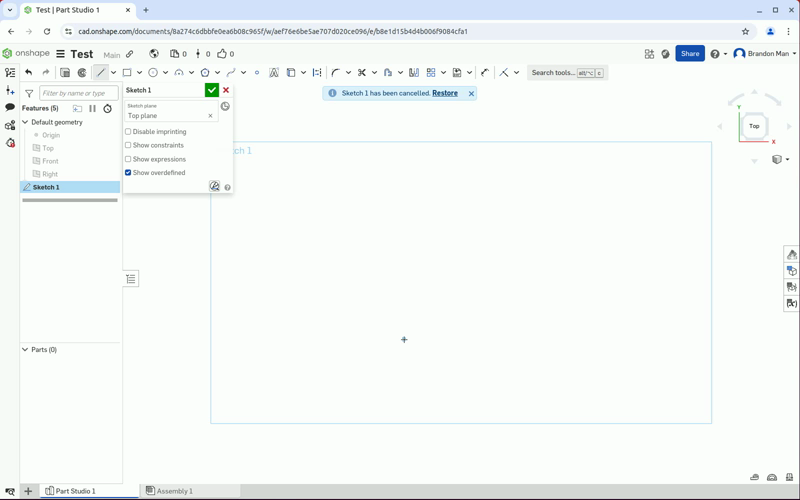
key_down(shift)
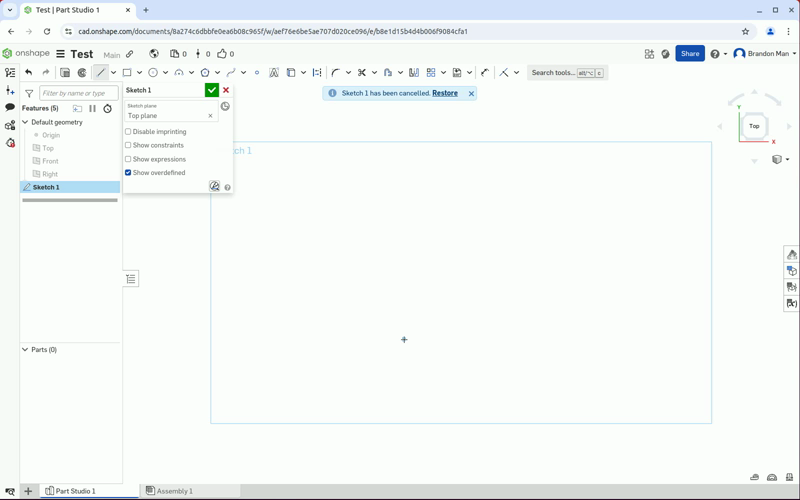
mouse_move(516, 339)
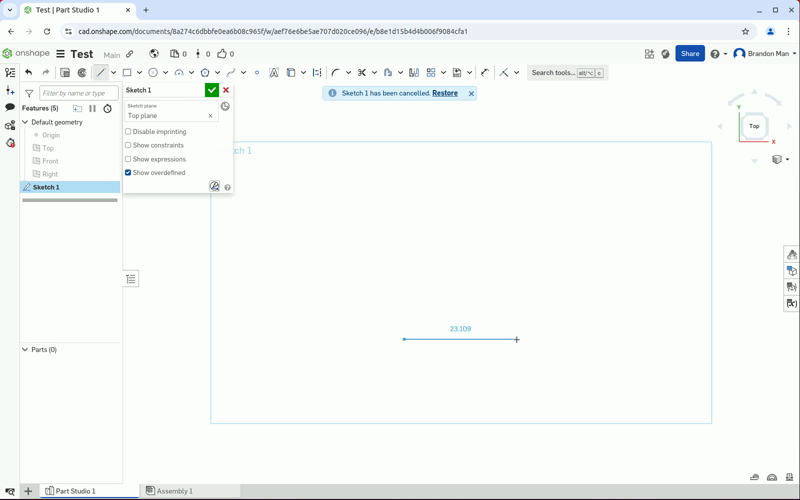
click(516, 339)
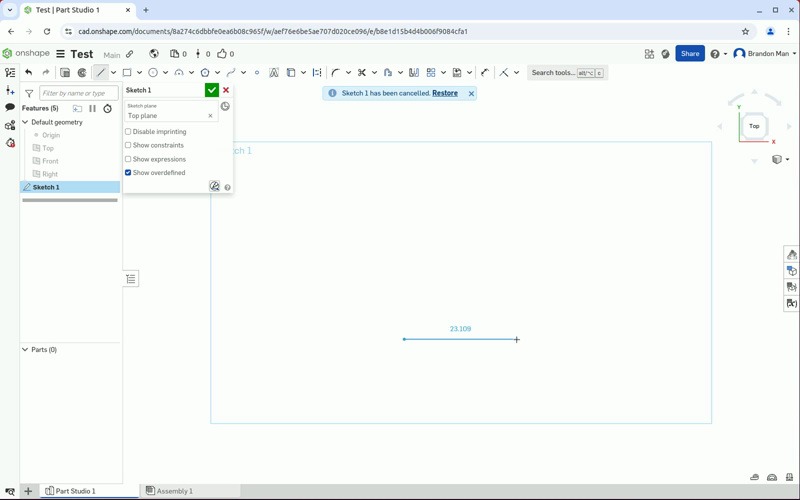
key_up(shift)
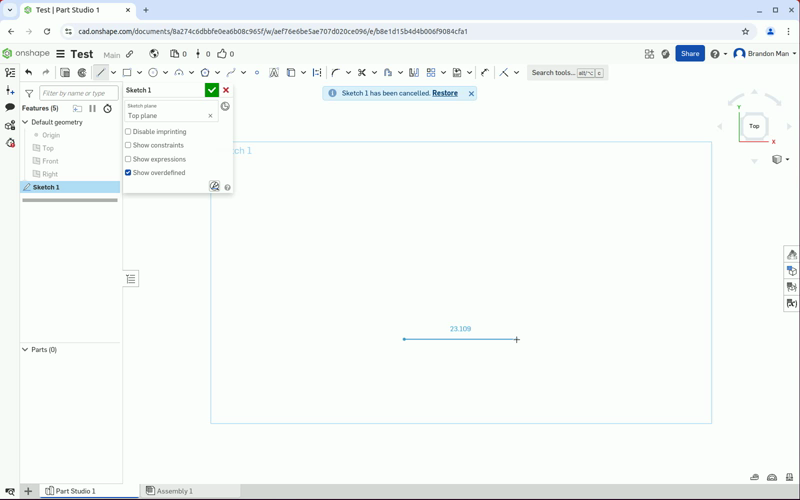
key_down(shift)
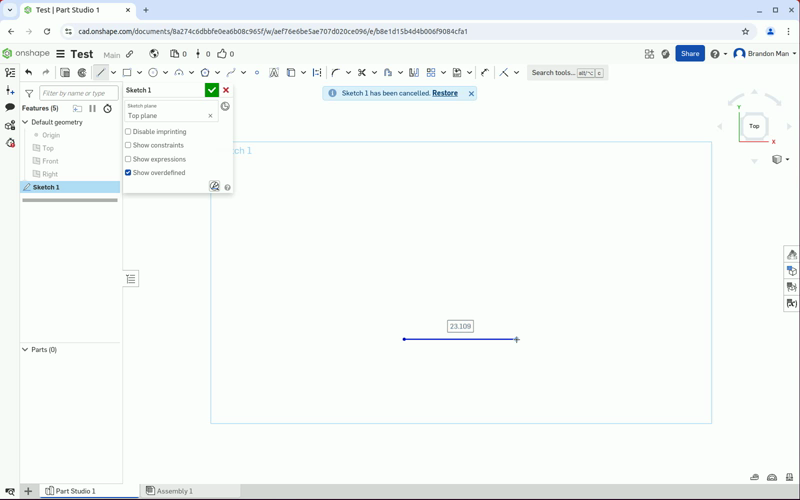
mouse_move(516, 226)
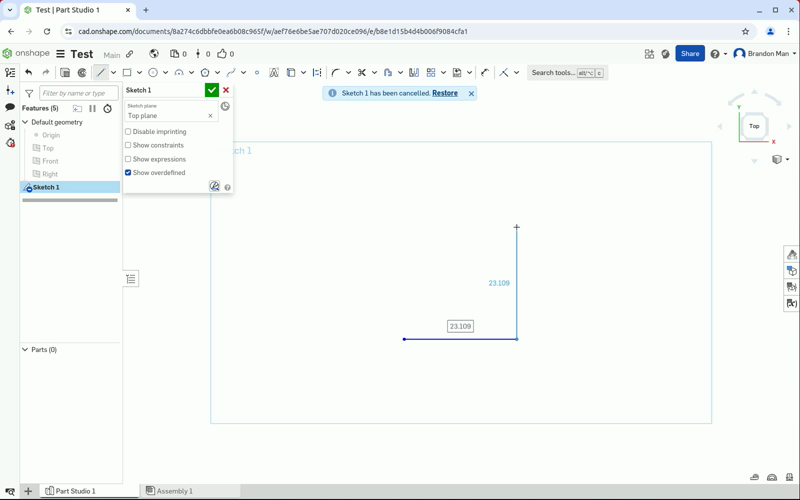
click(516, 226)
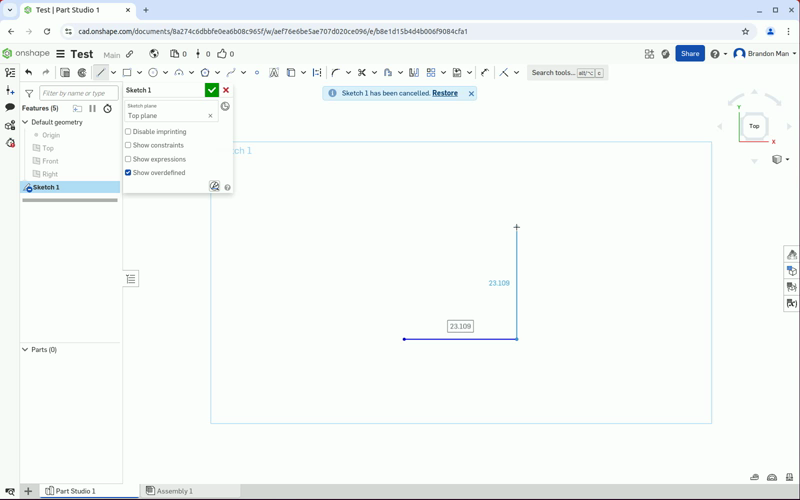
key_up(shift)
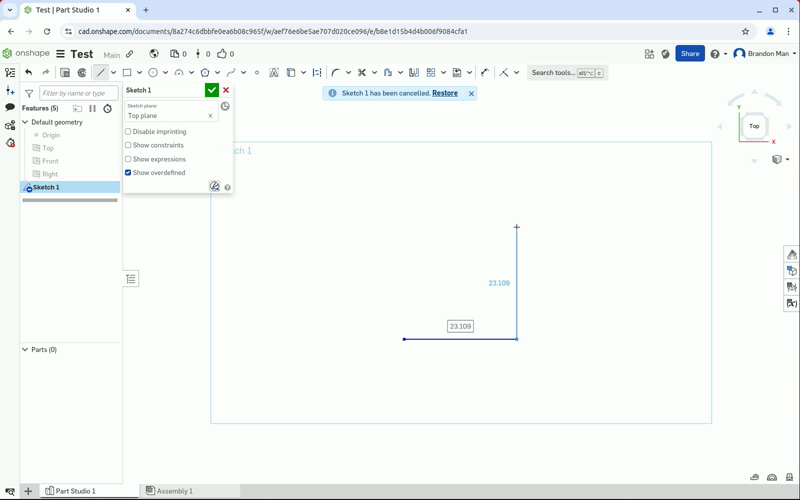
key_down(shift)
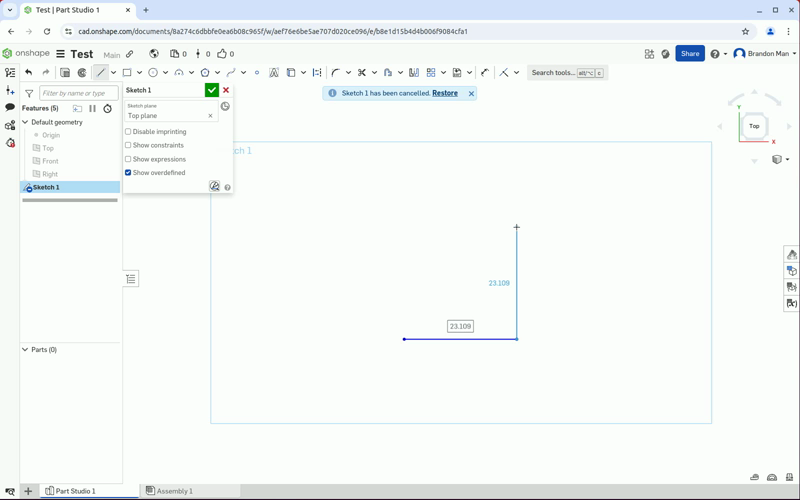
mouse_move(404, 226)
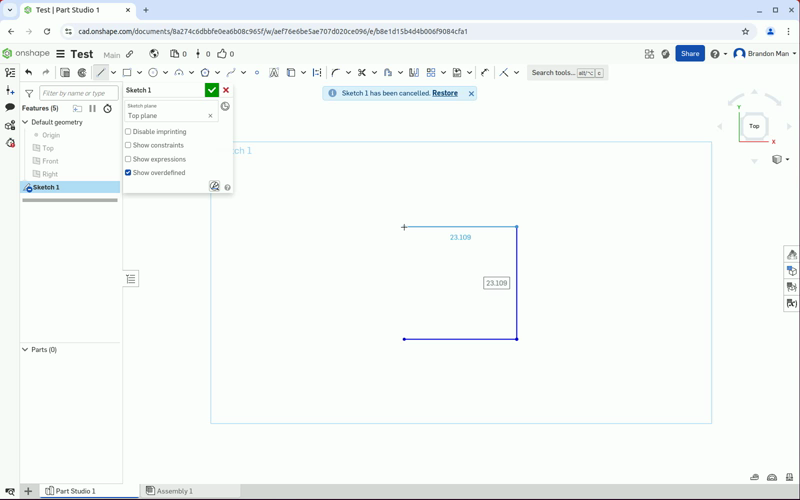
click(404, 226)
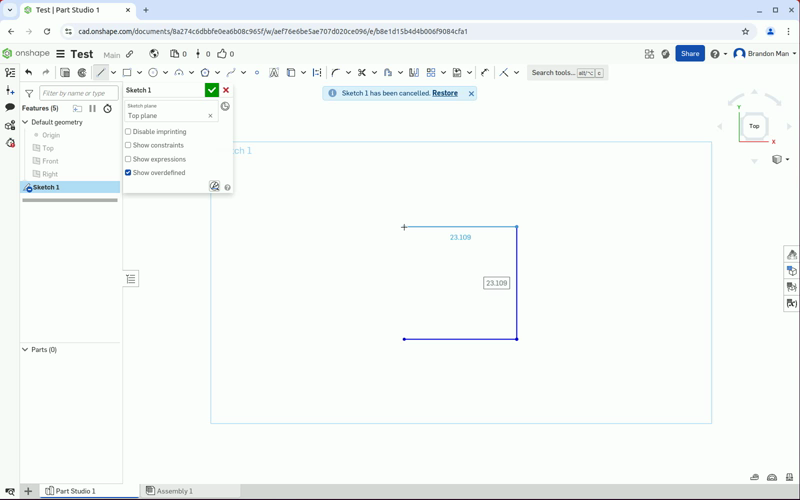
key_up(shift)
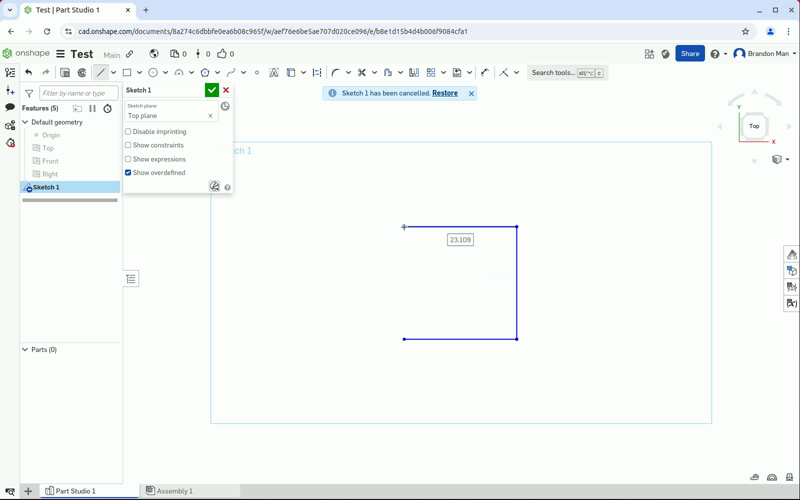
key_down(shift)
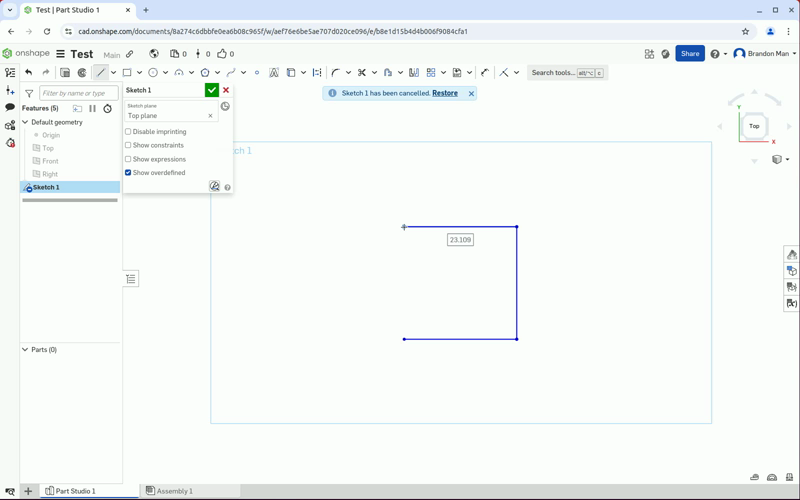
mouse_move(404, 339)
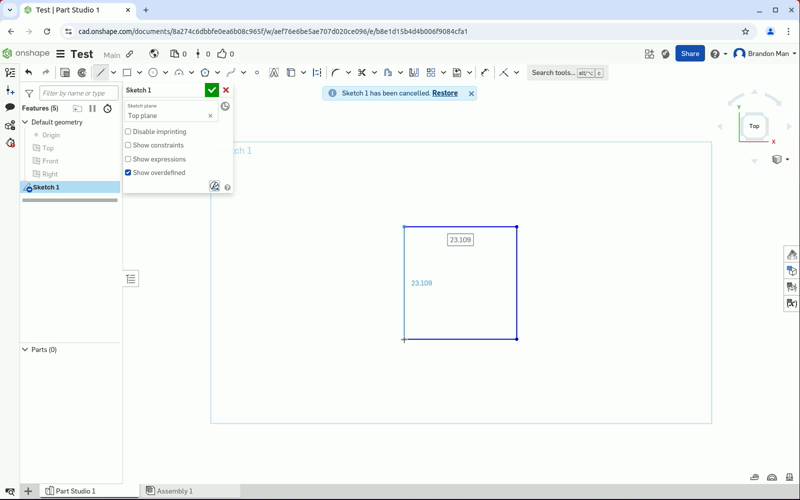
key_up(shift)
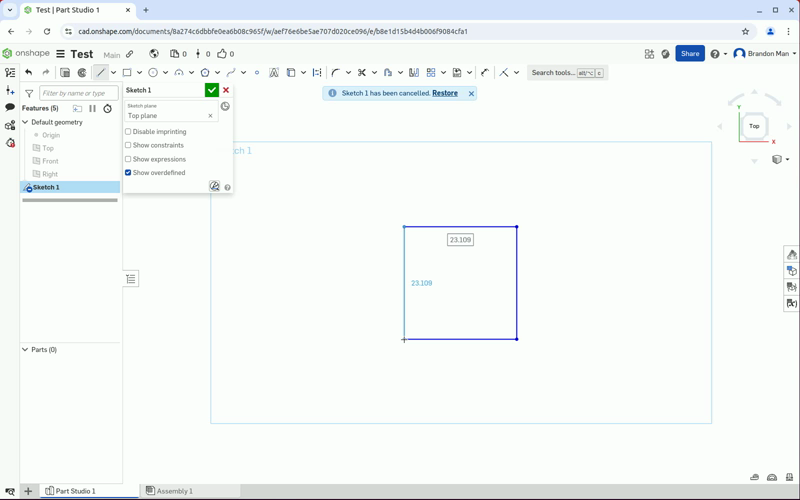
click(404, 339)
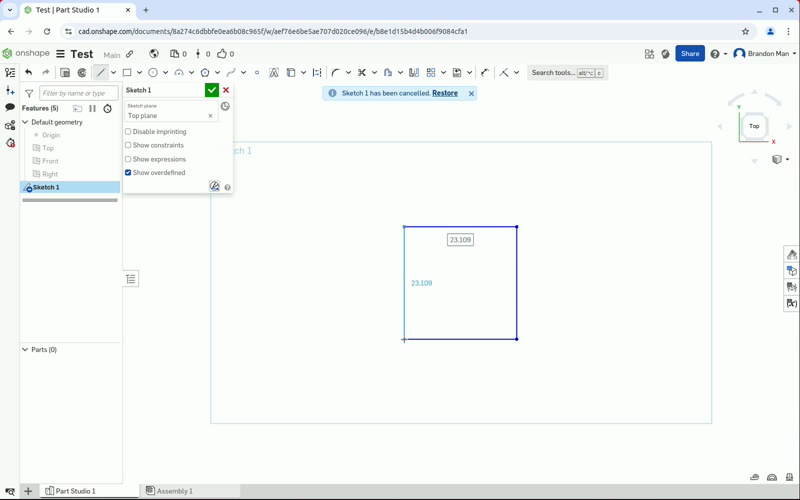
key(esc)
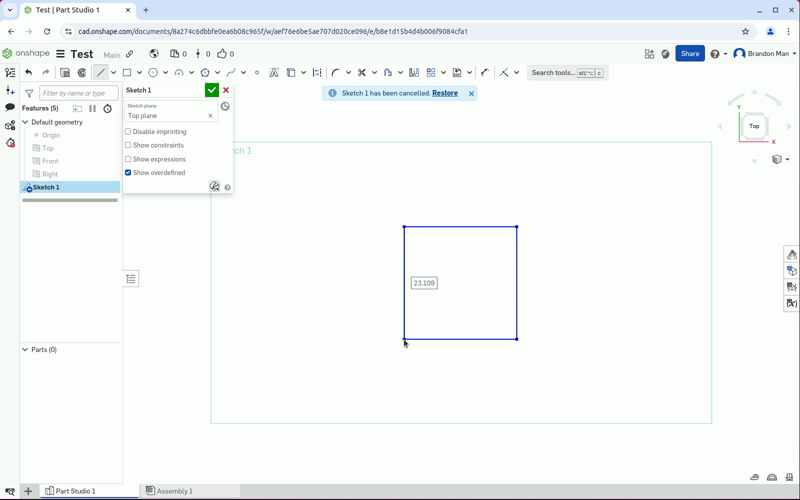
mouse_move(459, 244)
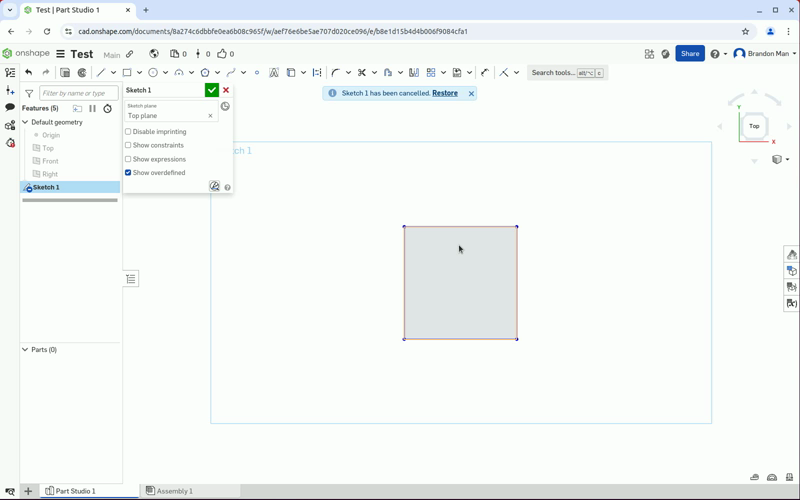
click(459, 244)
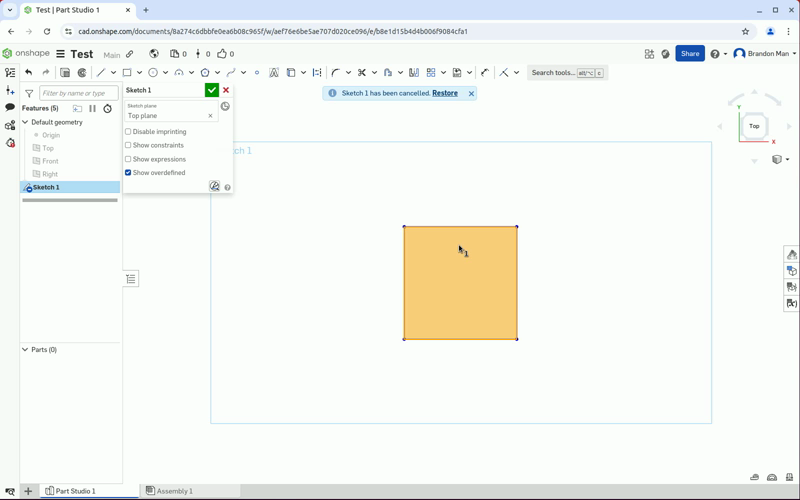
mouse_move(73, 352)
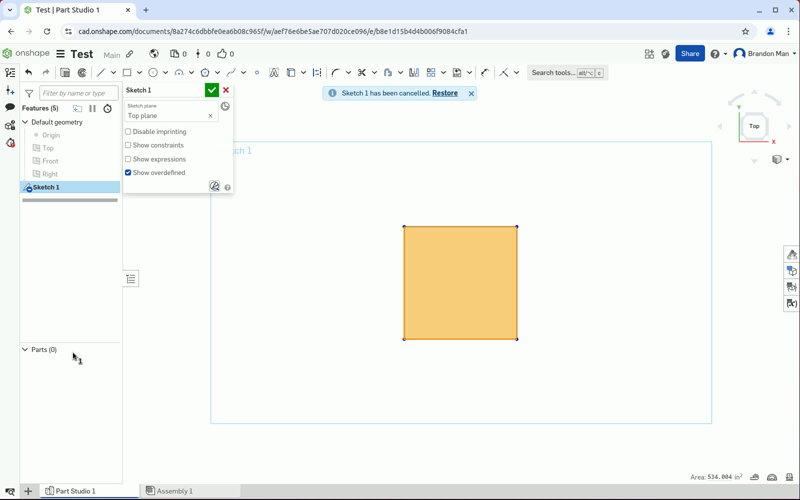
key(shift+y)
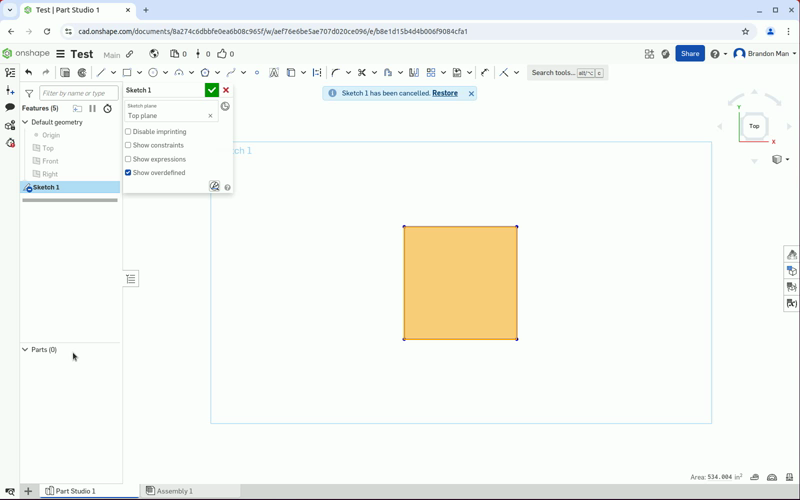
key(shift+e)
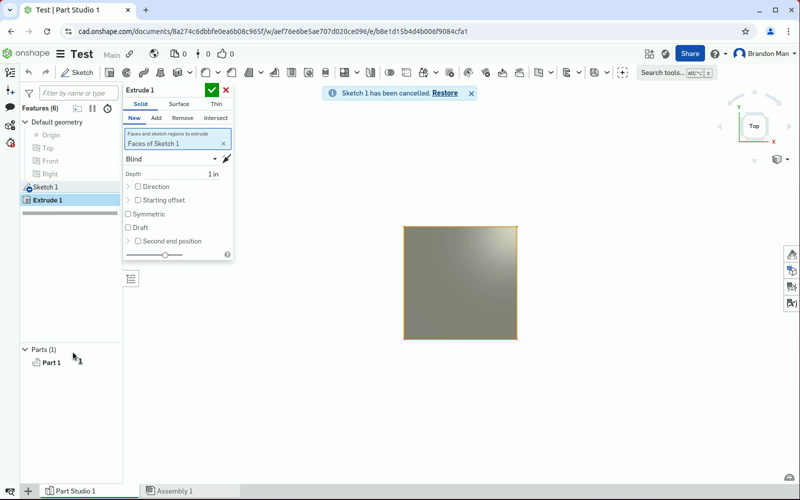
mouse_move(143, 106)
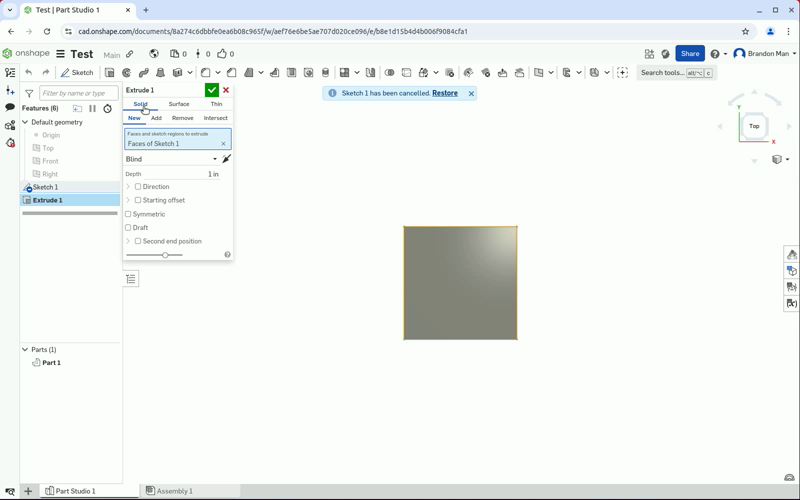
click(143, 106)
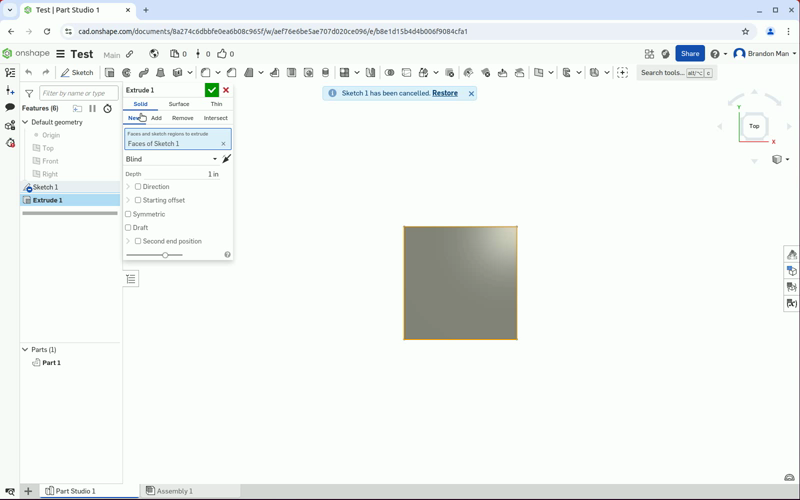
mouse_move(137, 120)
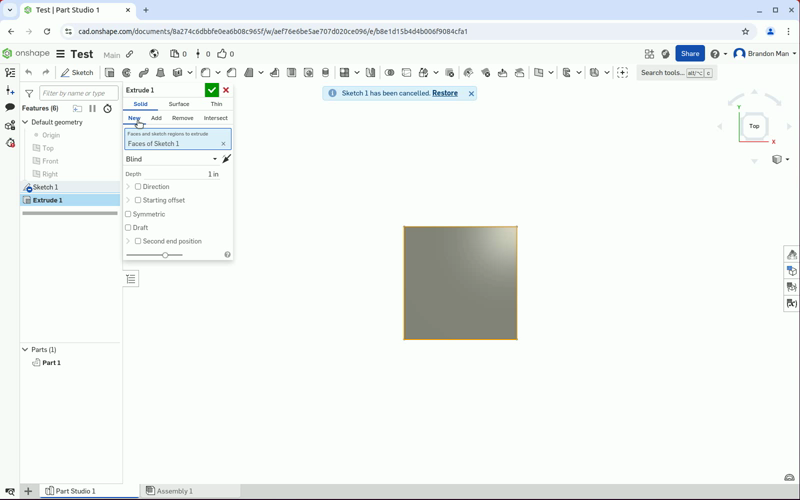
click(137, 120)
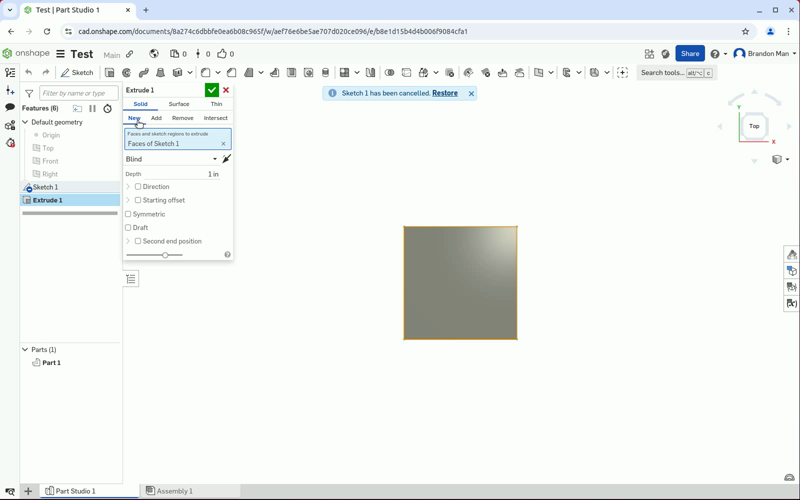
key(tab, 4)
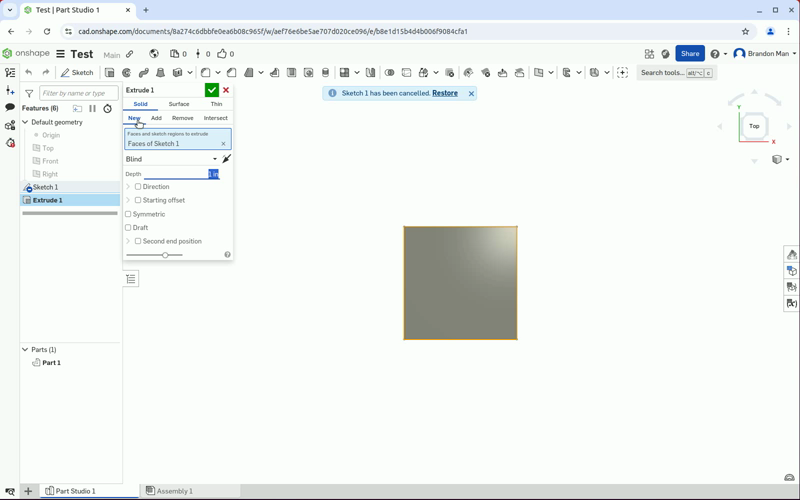
text(23.108)
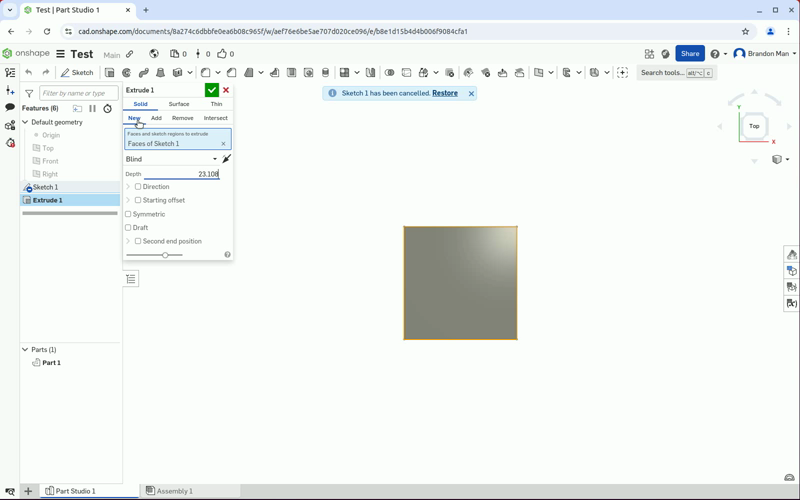
key(enter)
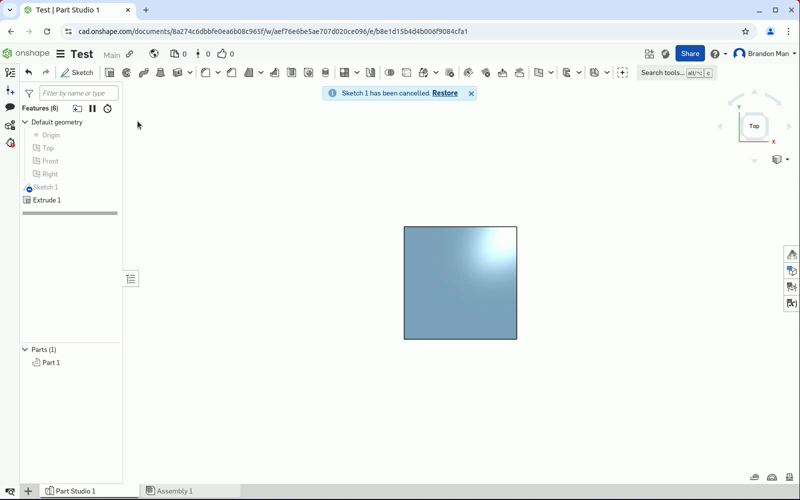
key(shift+h)
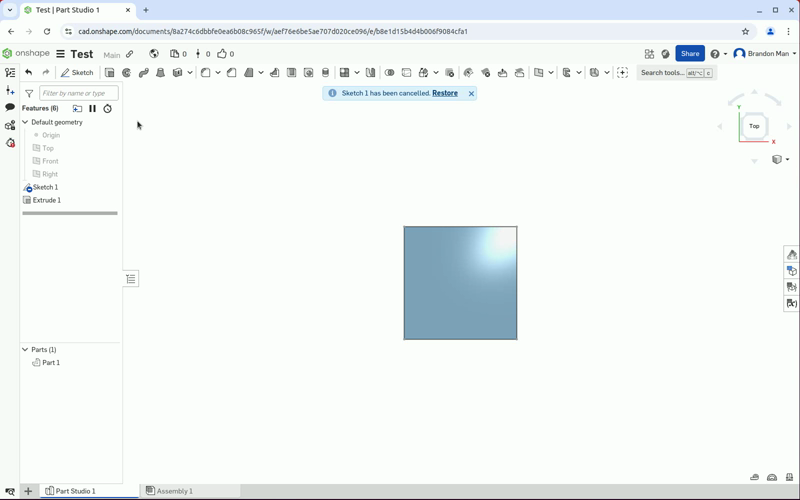
key(shift+h)
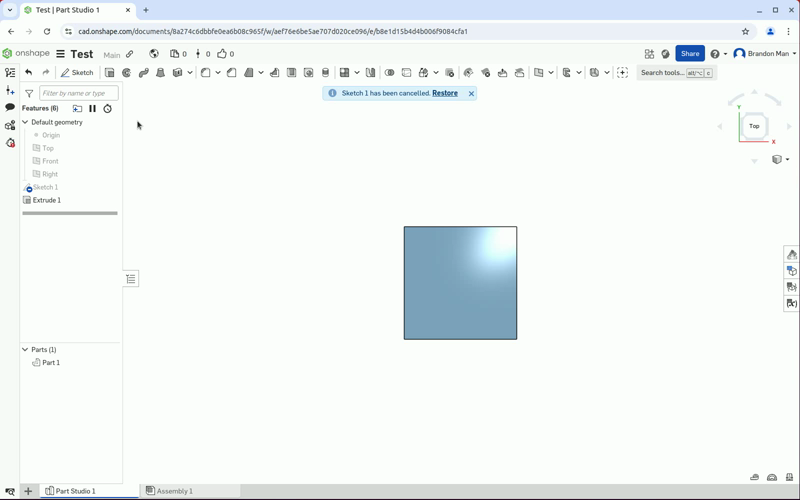
mouse_move(73, 189)
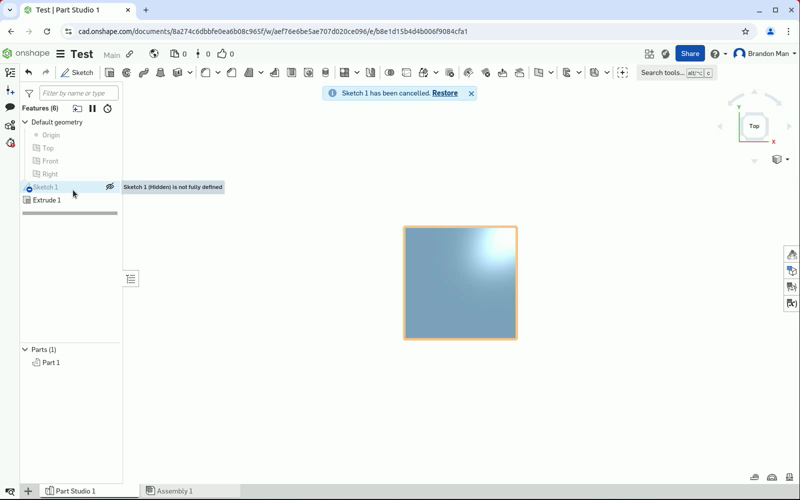
click(73, 189)
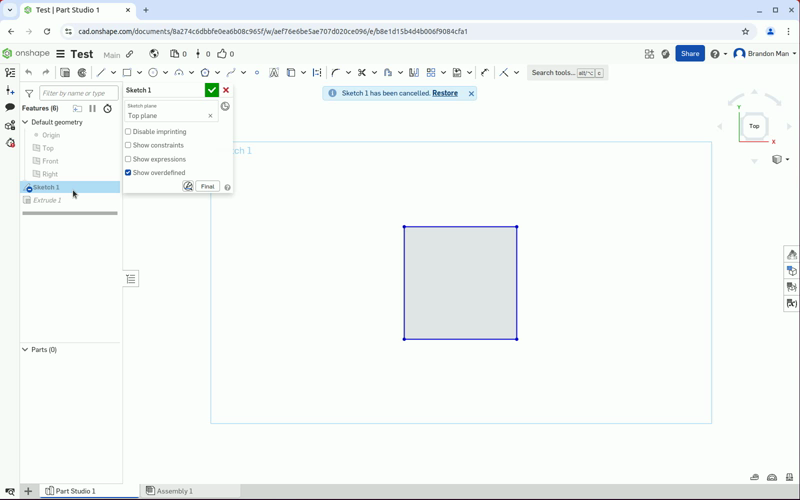
mouse_move(229, 92)
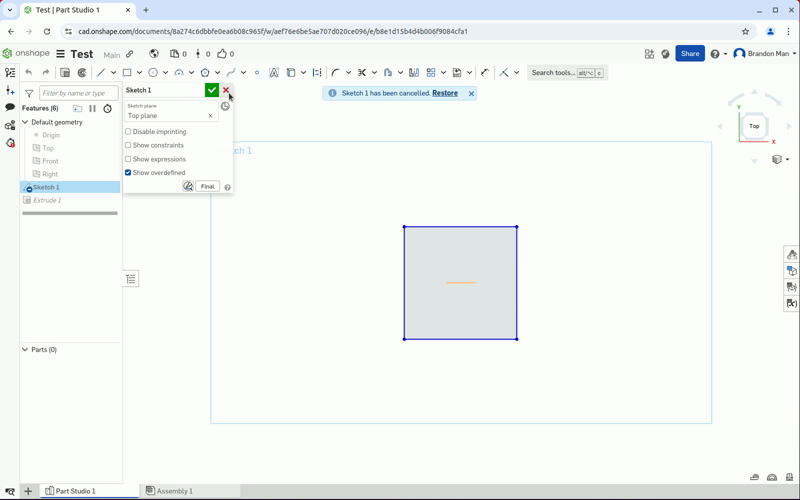
click(229, 92)
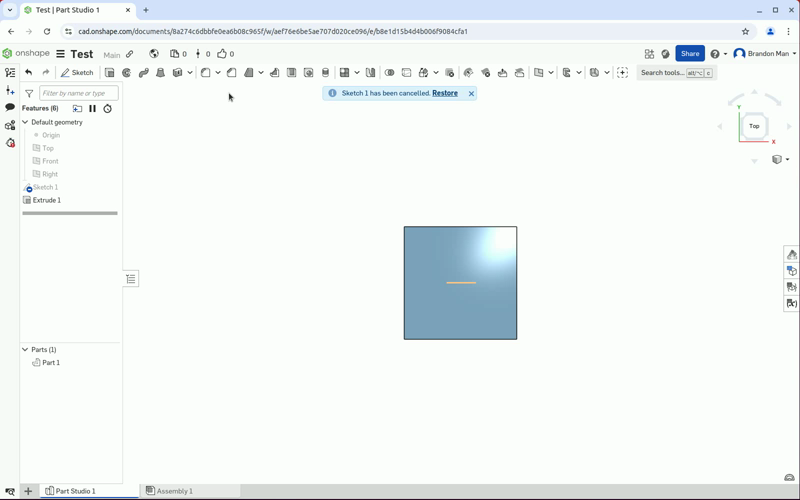
mouse_move(541, 75)
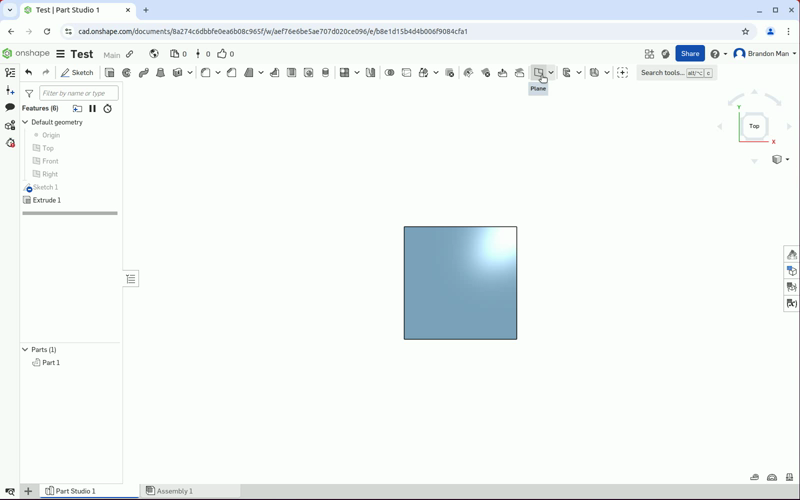
click(541, 75)
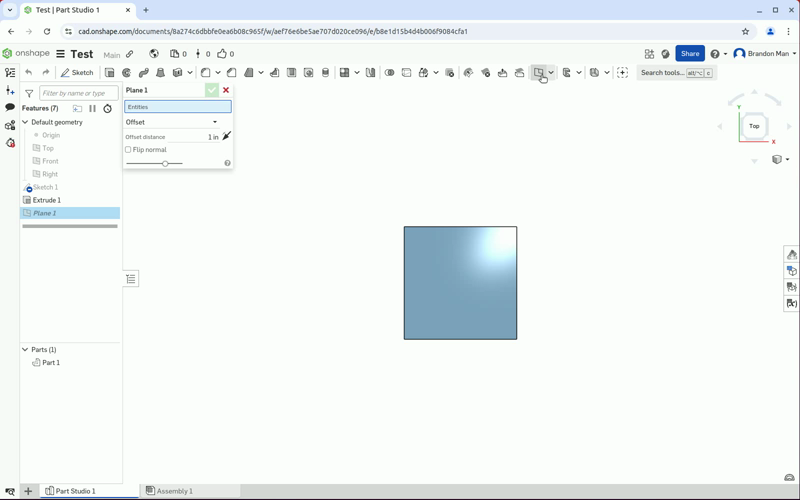
mouse_move(73, 150)
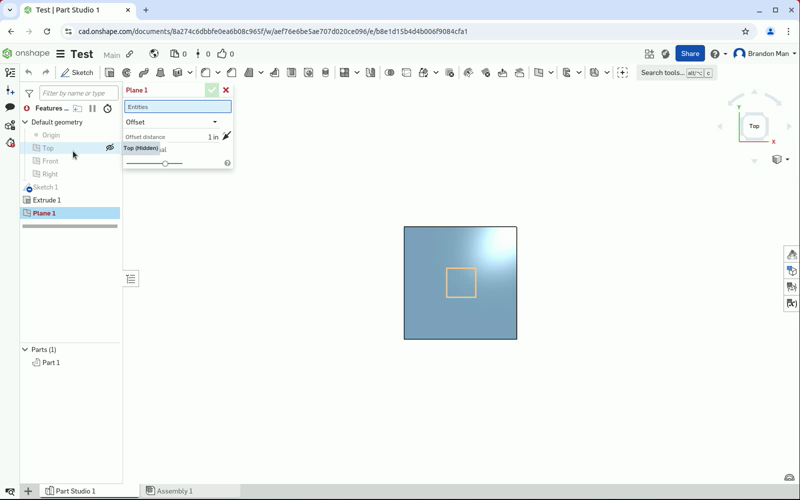
click(73, 150)
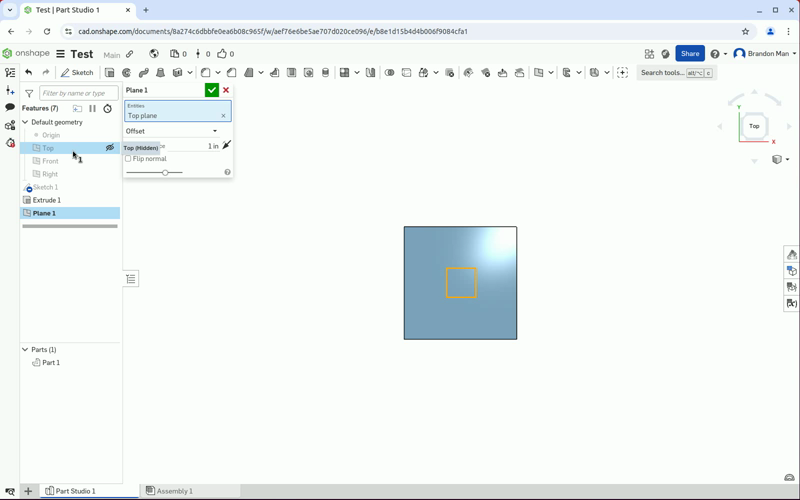
key(tab, 2)
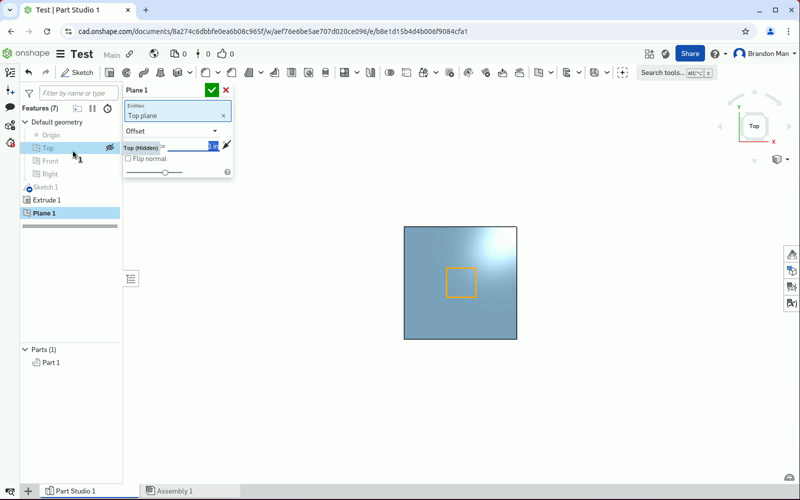
text(23.108)
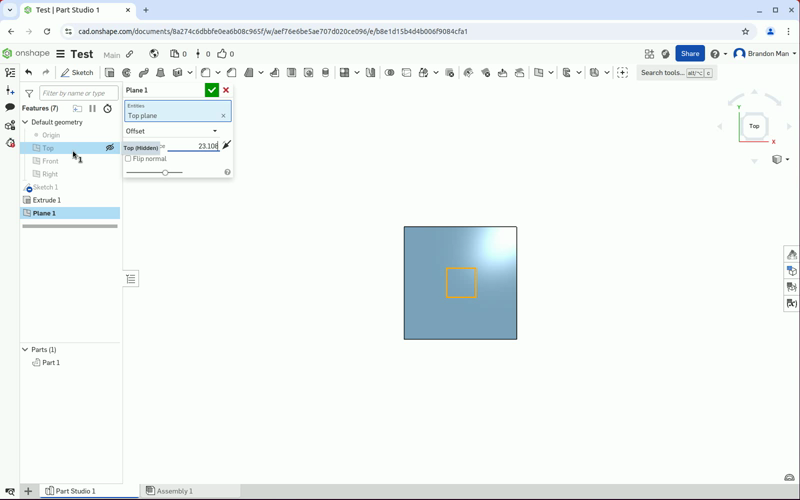
key(enter, 2)
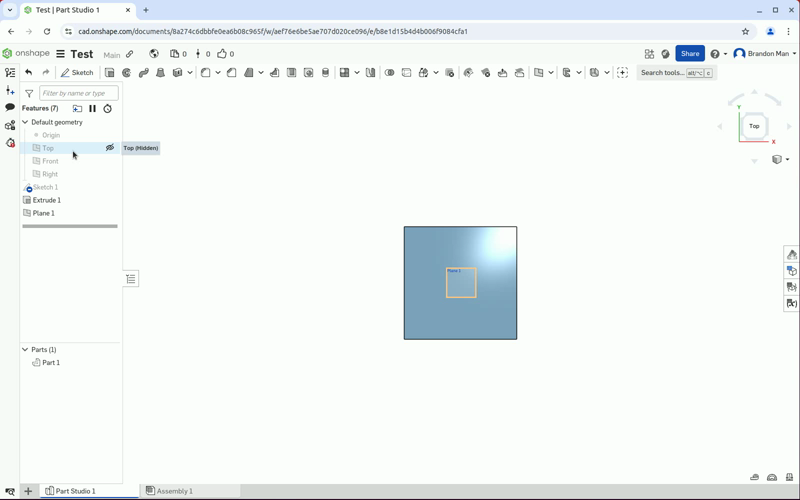
key(shift+s)
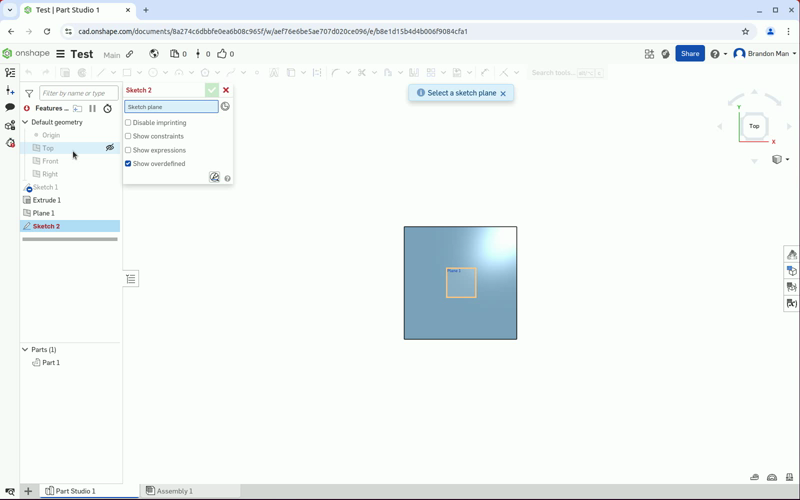
mouse_move(73, 215)
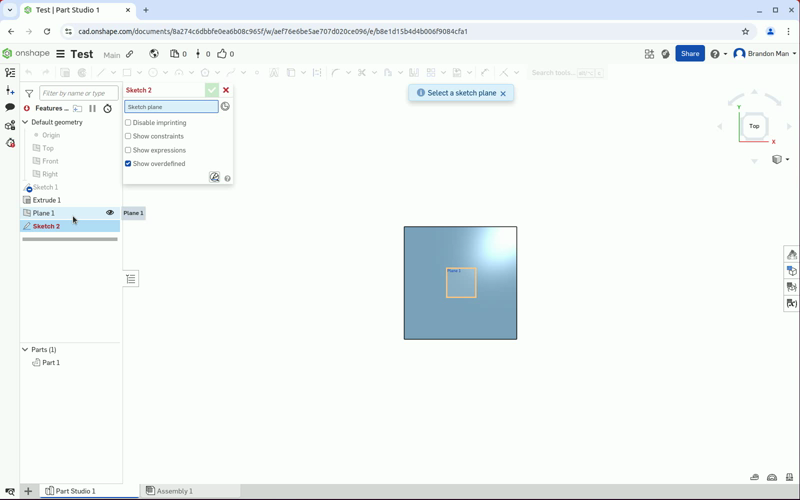
click(73, 215)
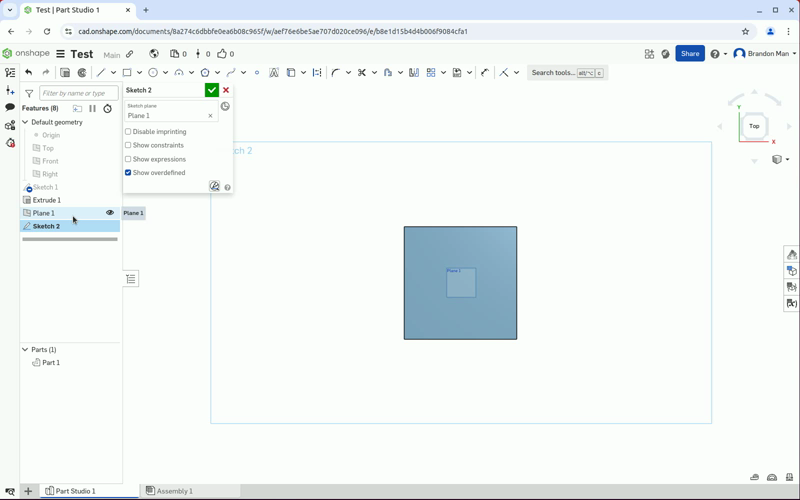
mouse_move(73, 352)
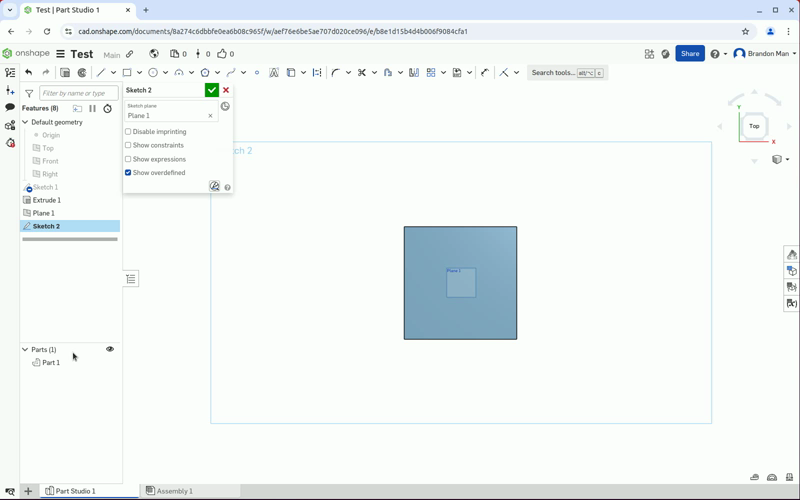
key(y)
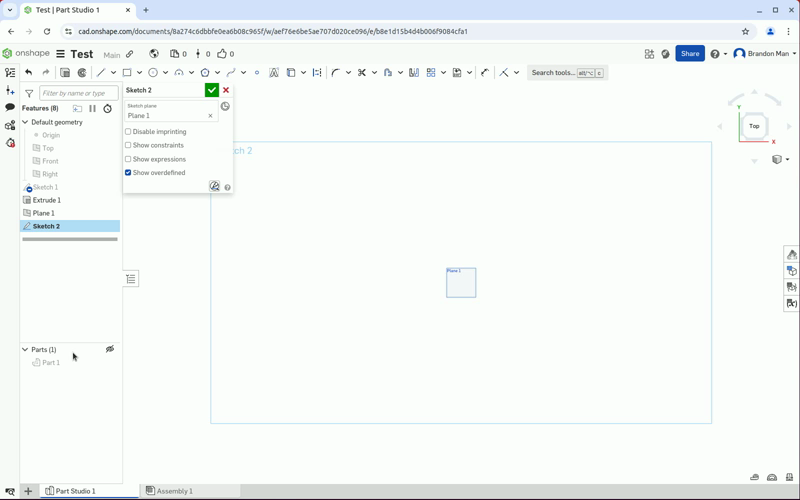
key(c)
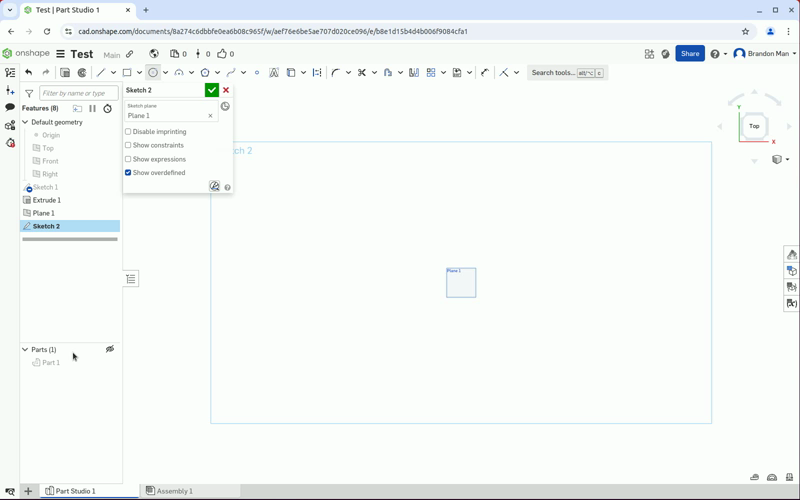
key_down(shift)
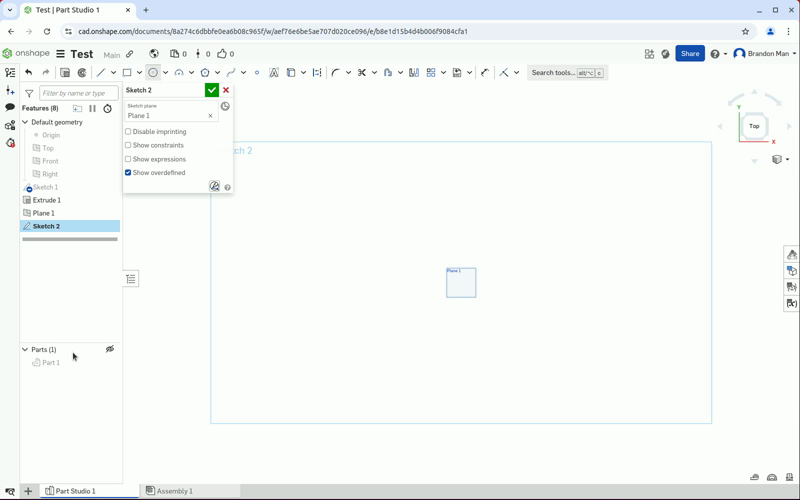
mouse_move(461, 282)
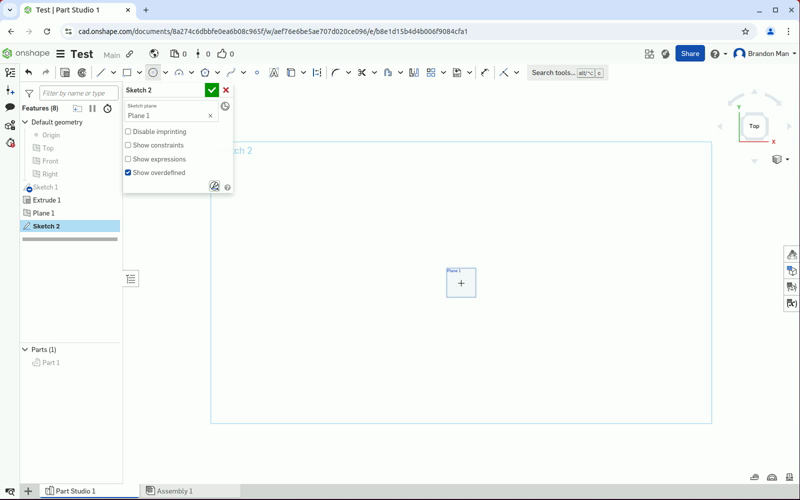
click(461, 282)
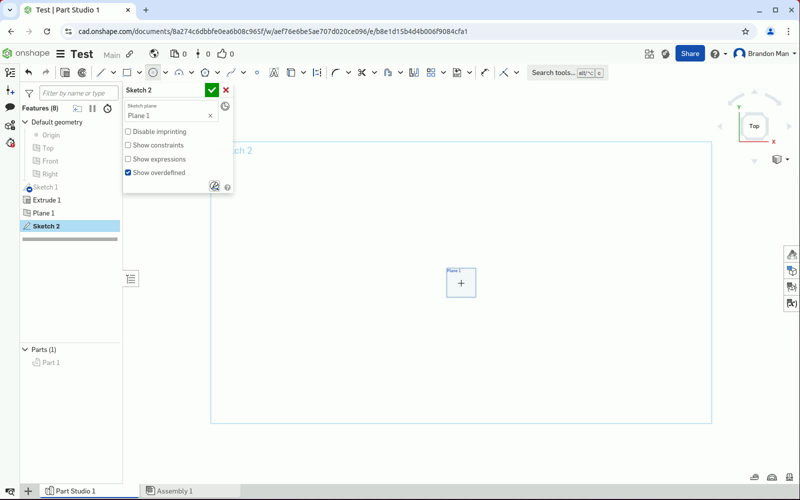
key_up(shift)
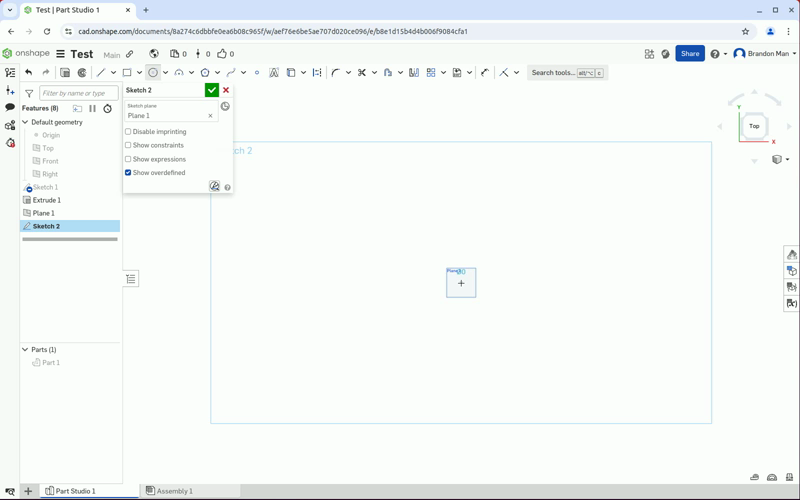
mouse_move(484, 282)
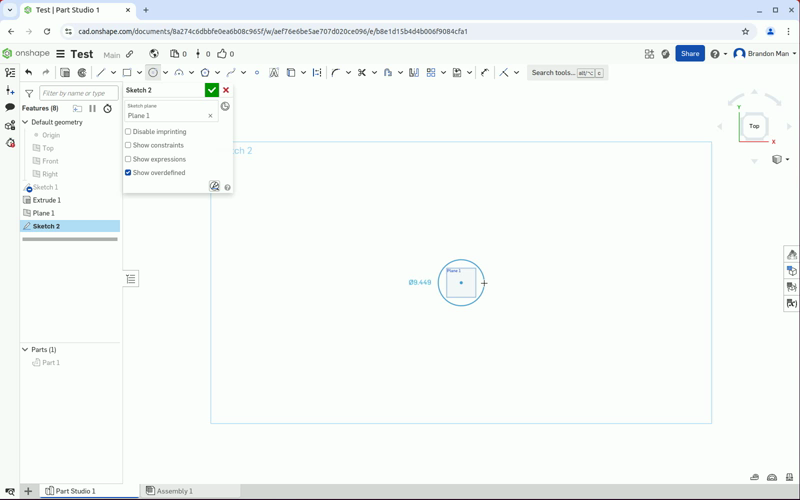
click(484, 282)
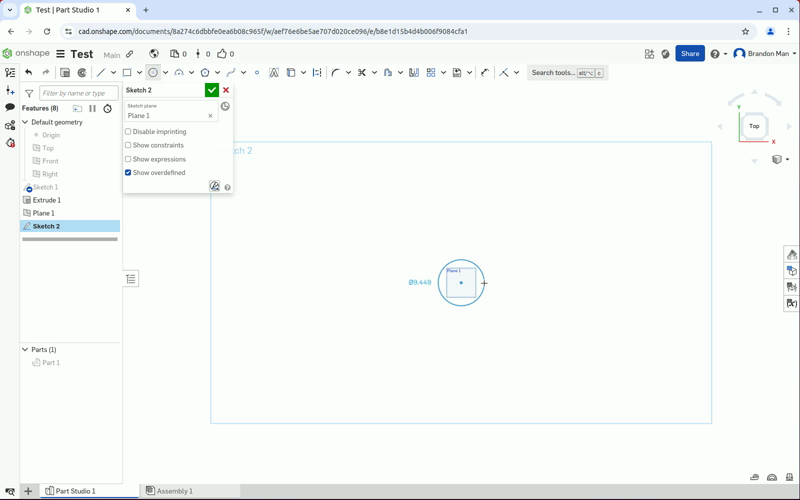
key(esc)
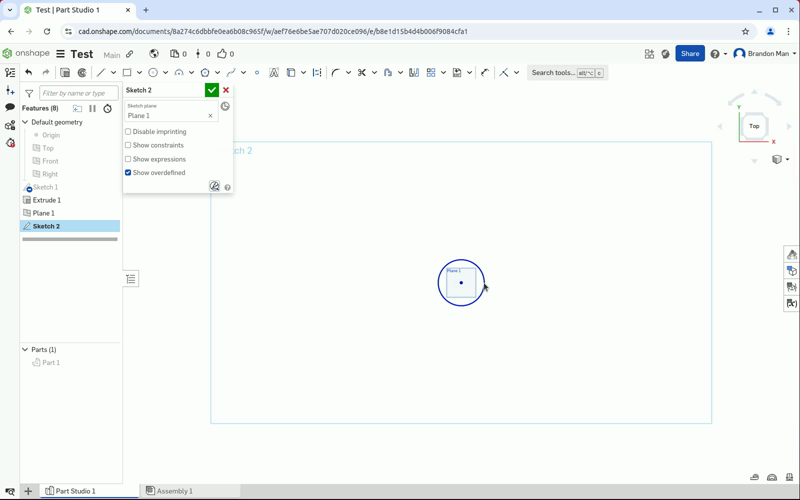
mouse_move(460, 297)
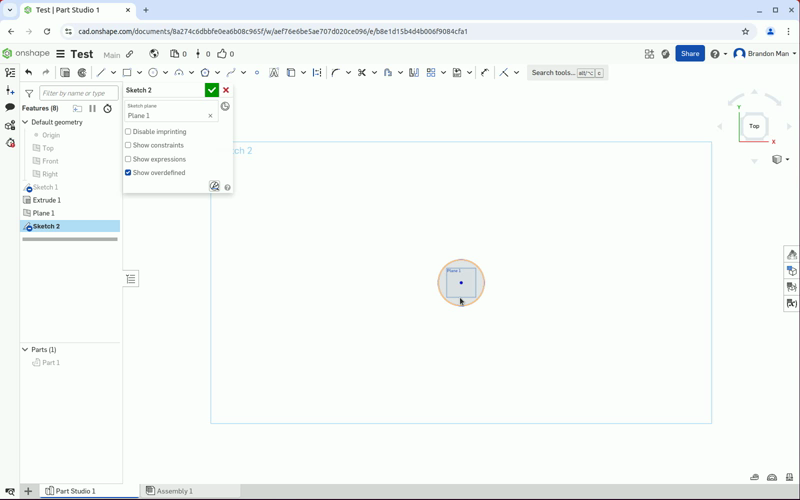
scroll(6)
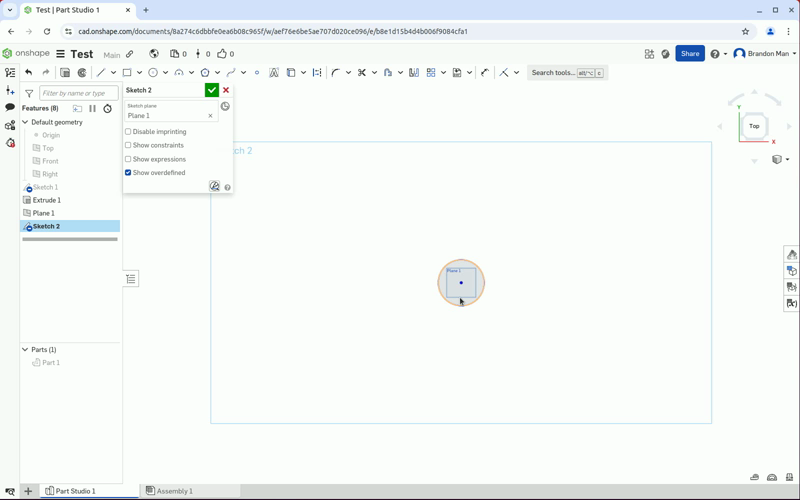
scroll(6)
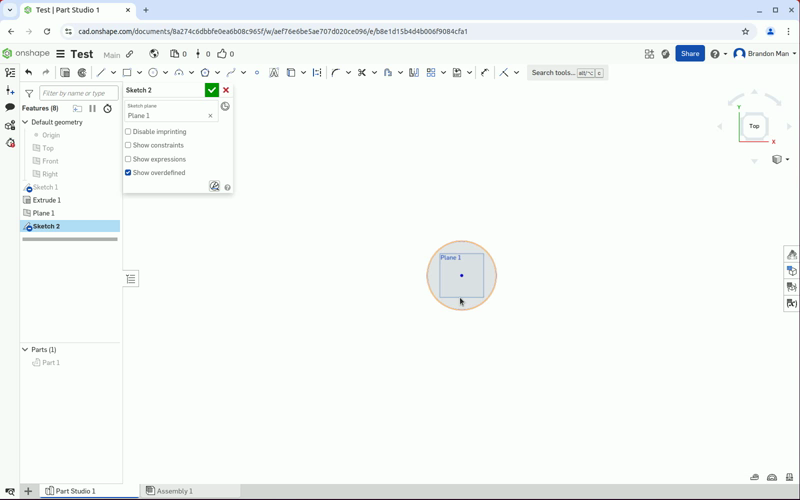
scroll(6)
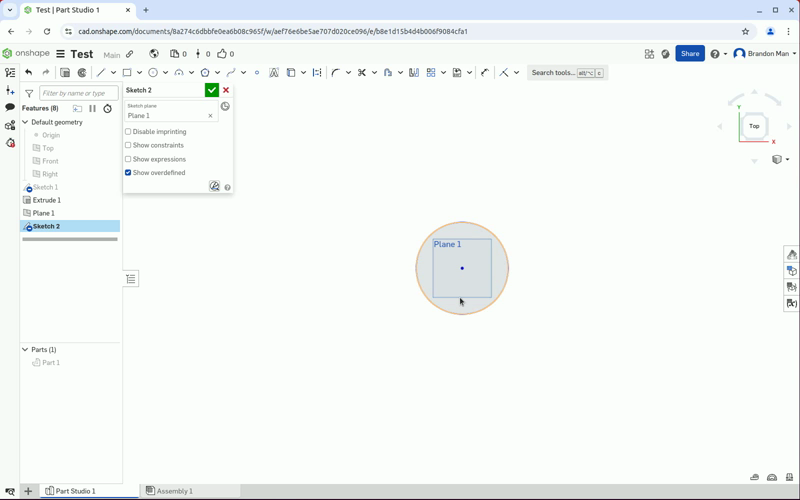
scroll(6)
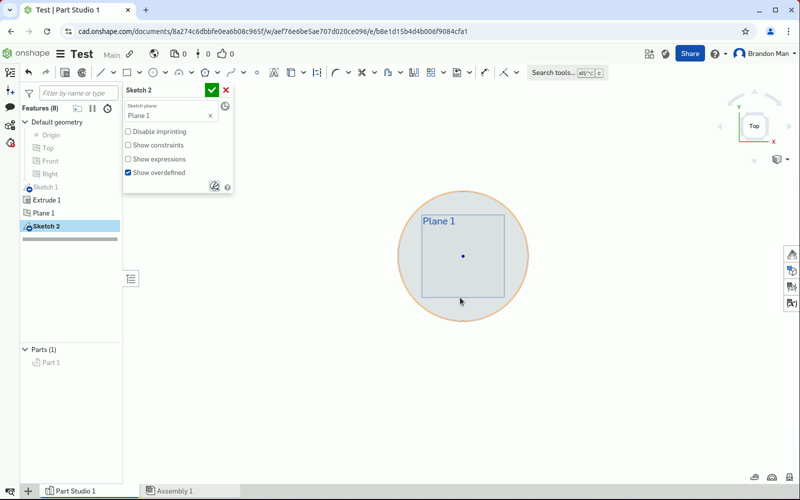
scroll(6)
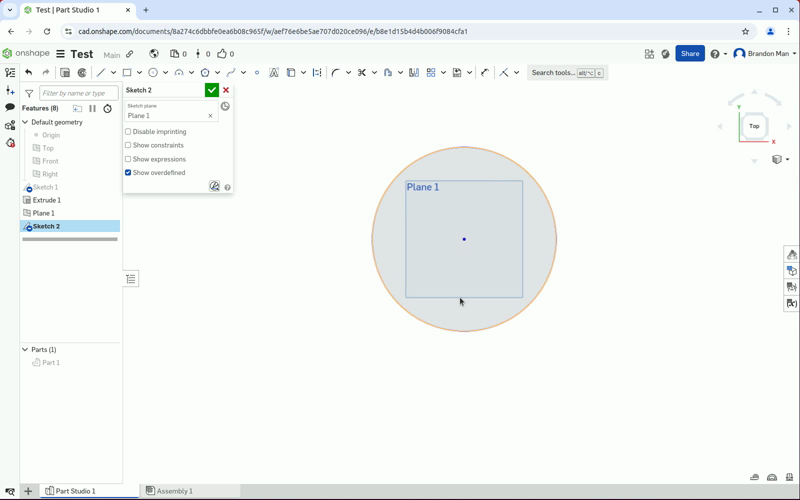
scroll(6)
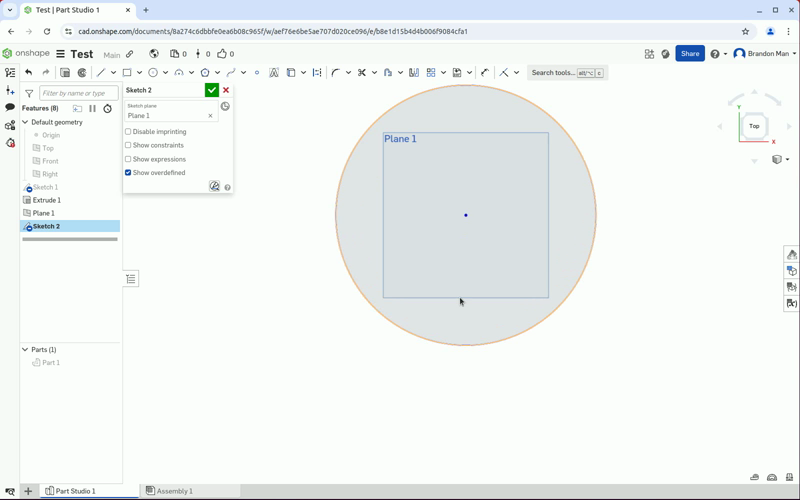
scroll(6)
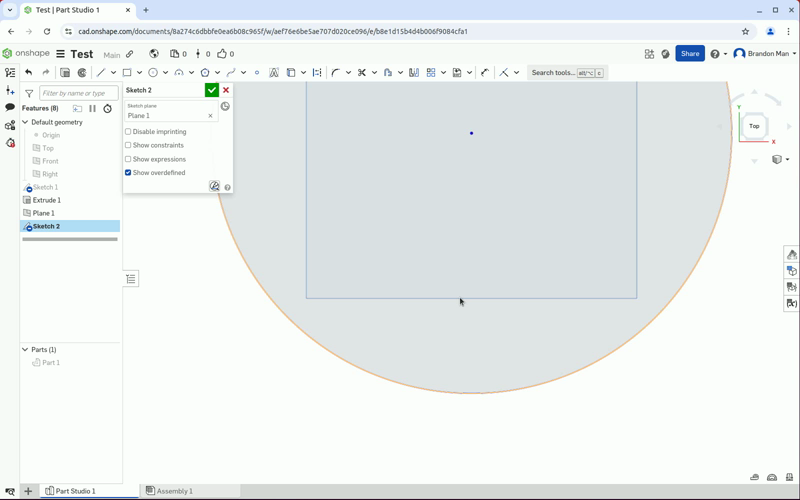
click(460, 297)
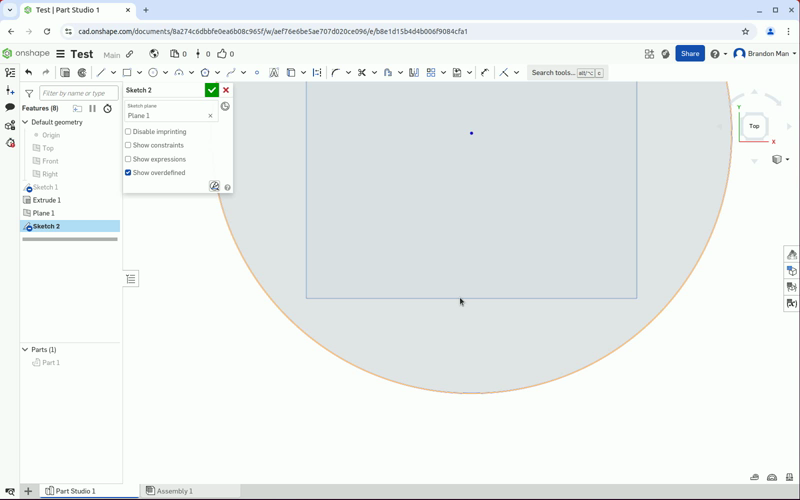
scroll(-6)
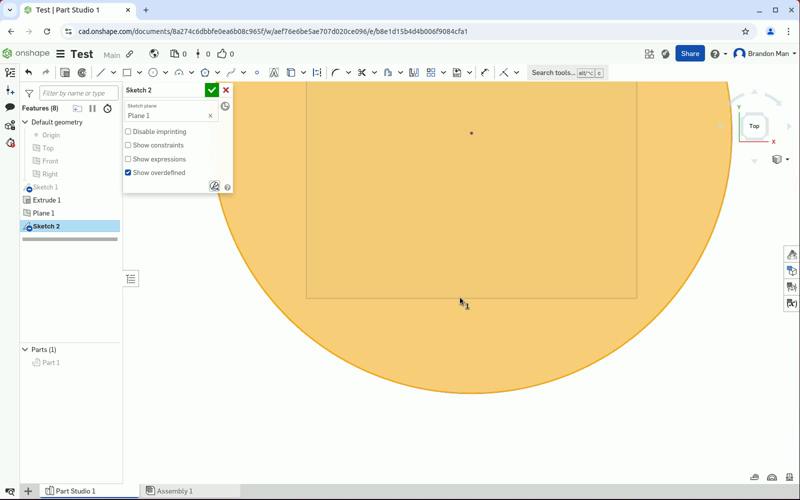
scroll(-6)
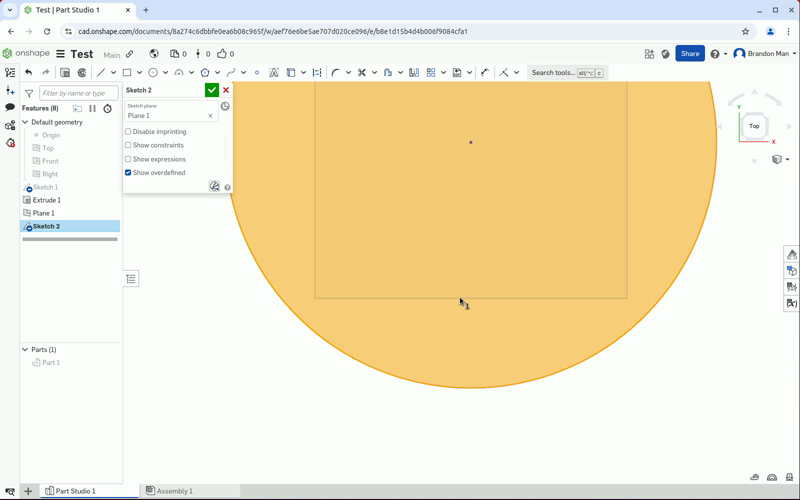
scroll(-6)
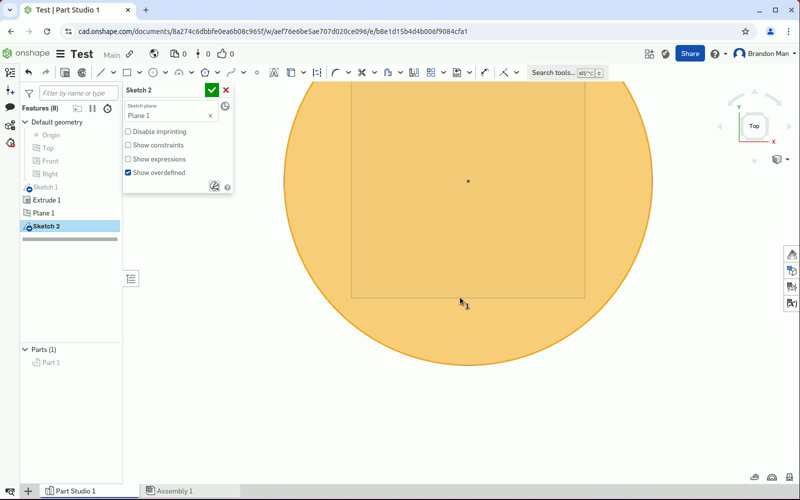
scroll(-6)
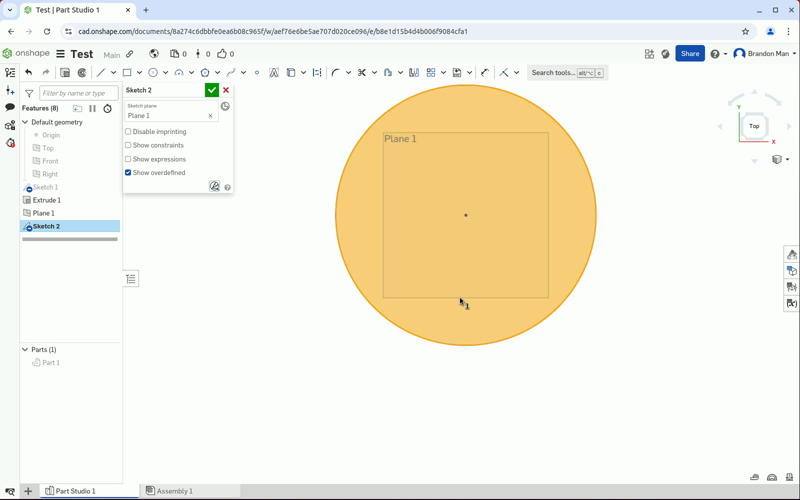
scroll(-6)
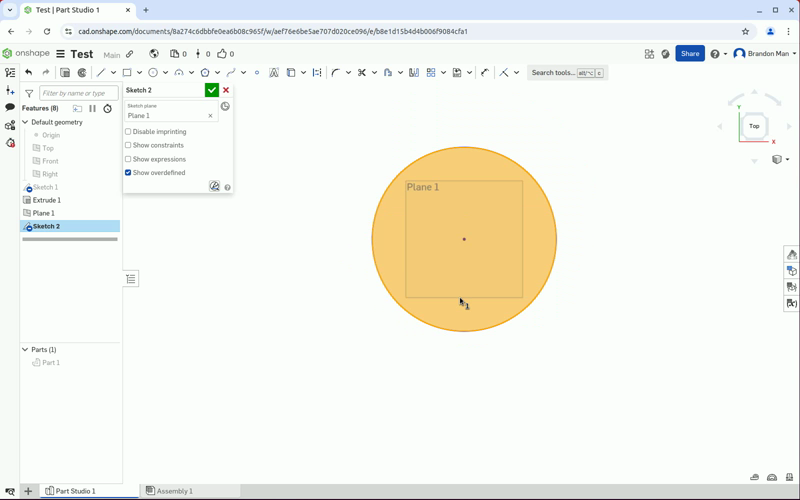
scroll(-6)
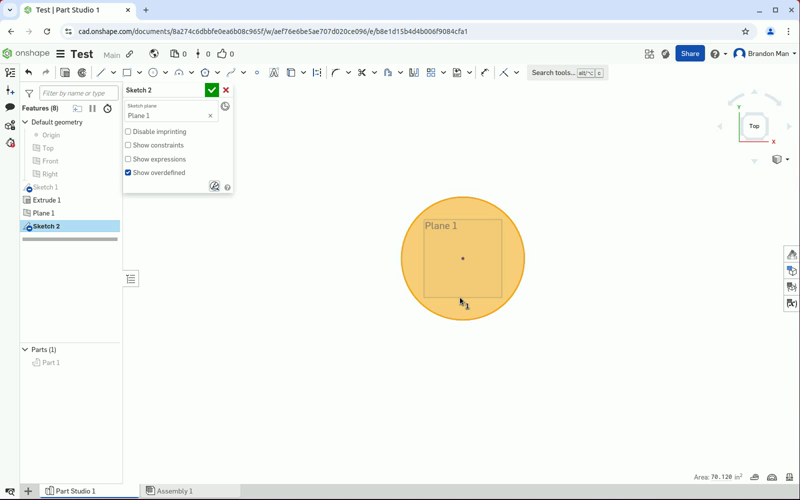
scroll(-6)
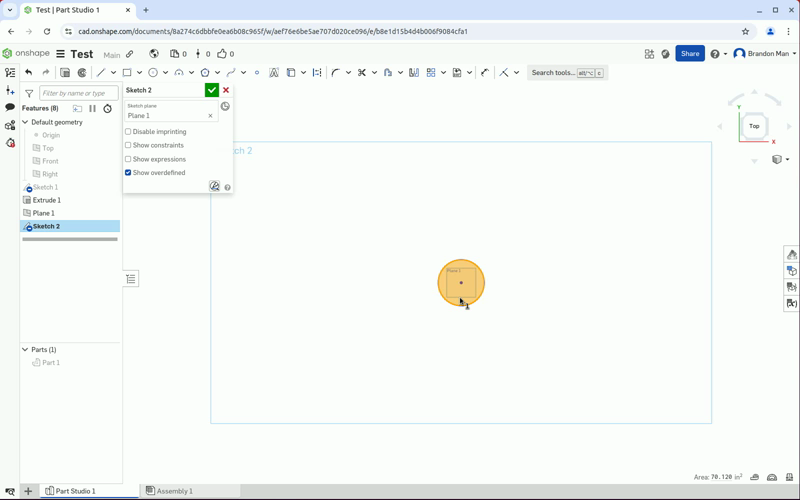
mouse_move(73, 352)
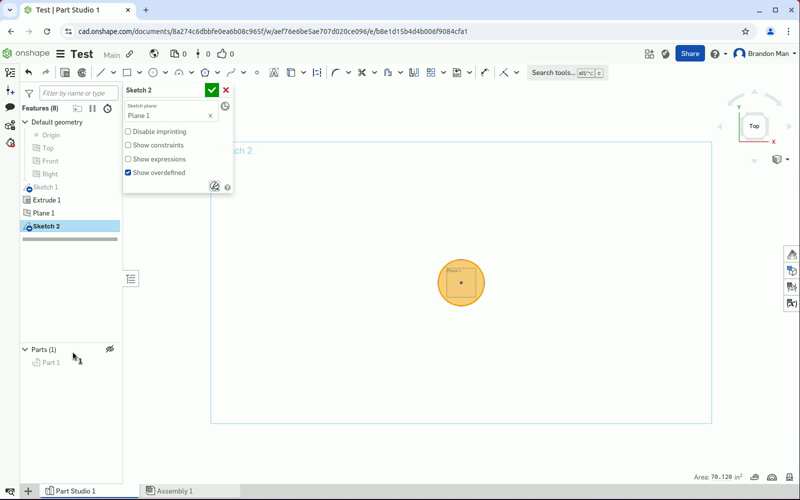
key(shift+y)
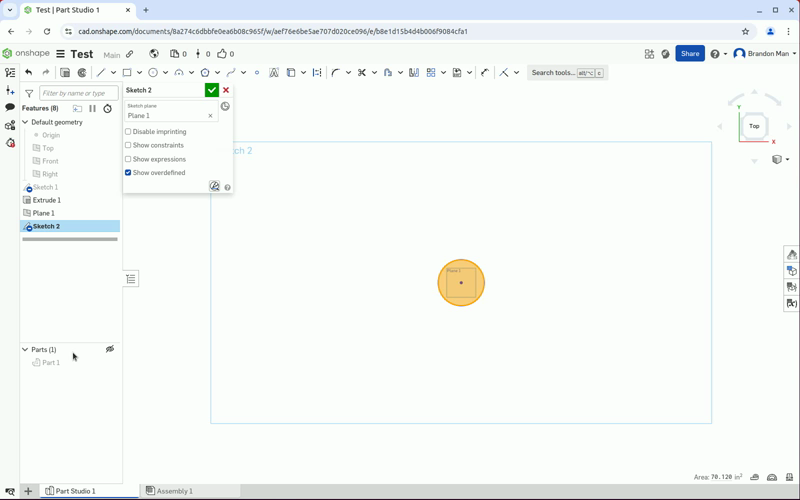
key(shift+e)
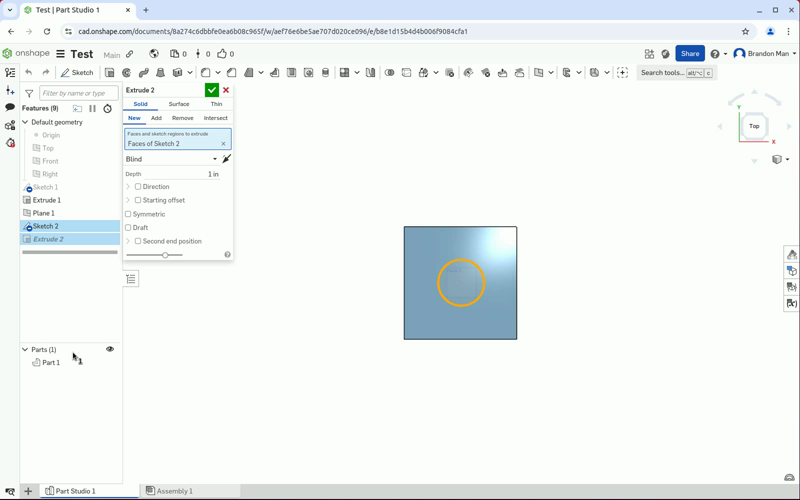
mouse_move(143, 106)
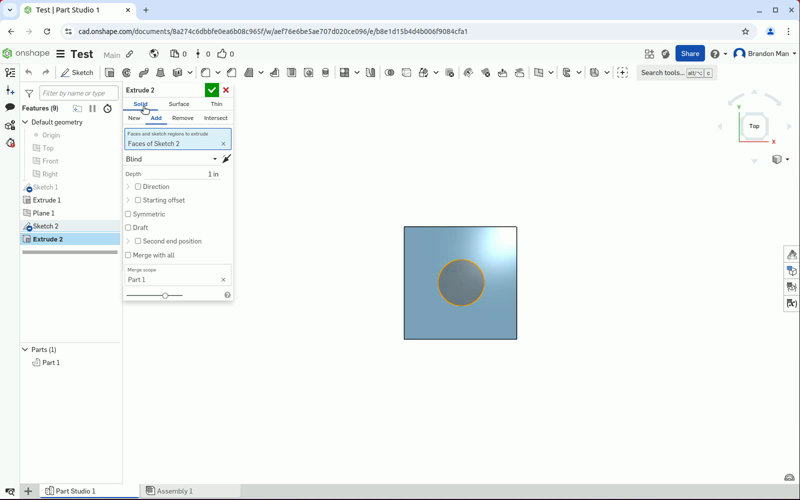
click(143, 106)
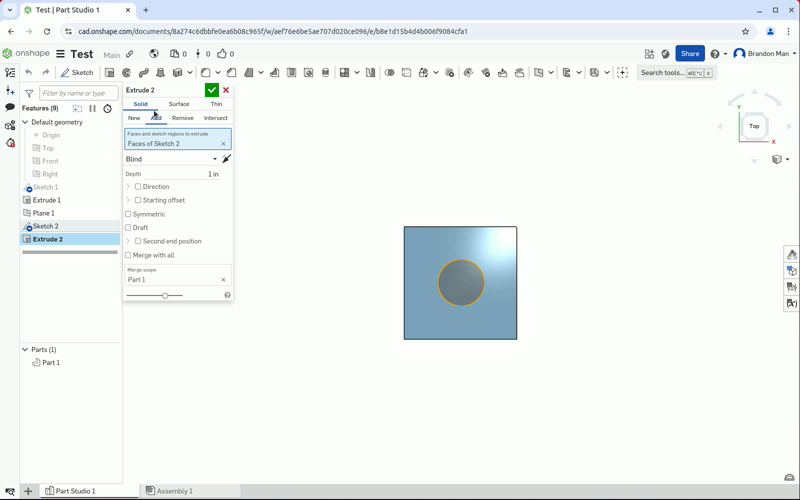
mouse_move(186, 120)
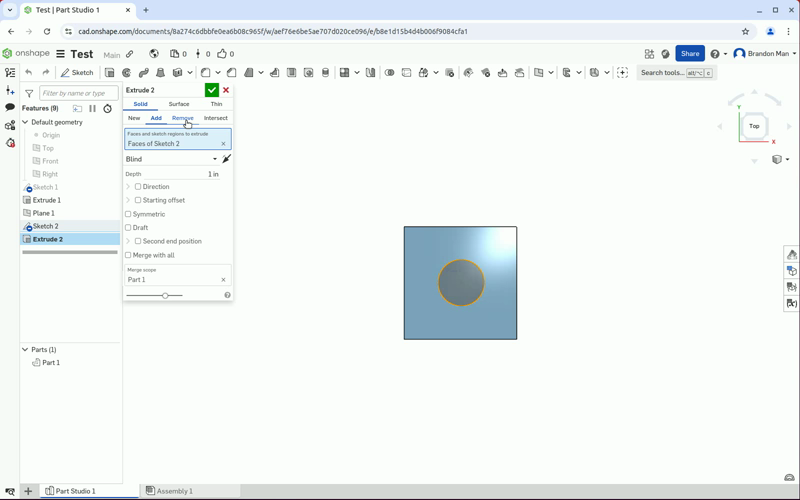
click(186, 120)
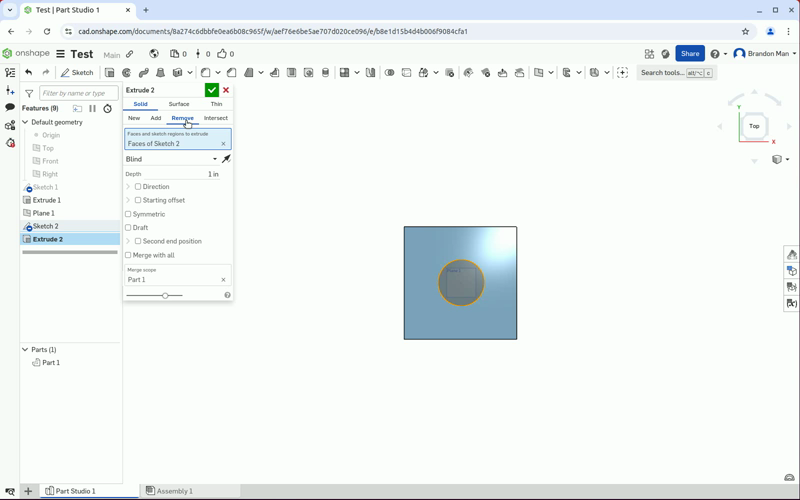
key(tab, 4)
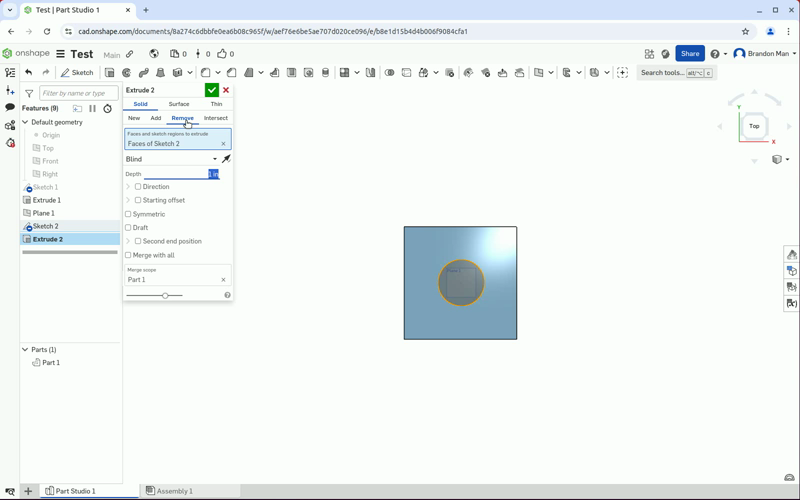
text(11.554)
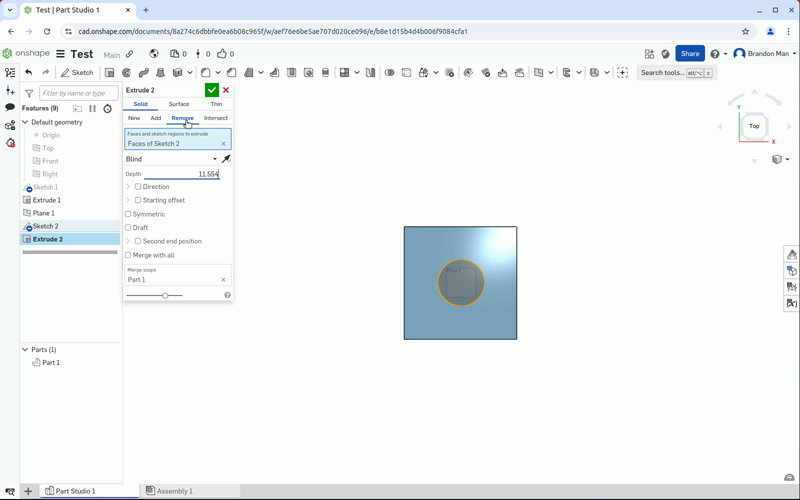
key(tab, 6)
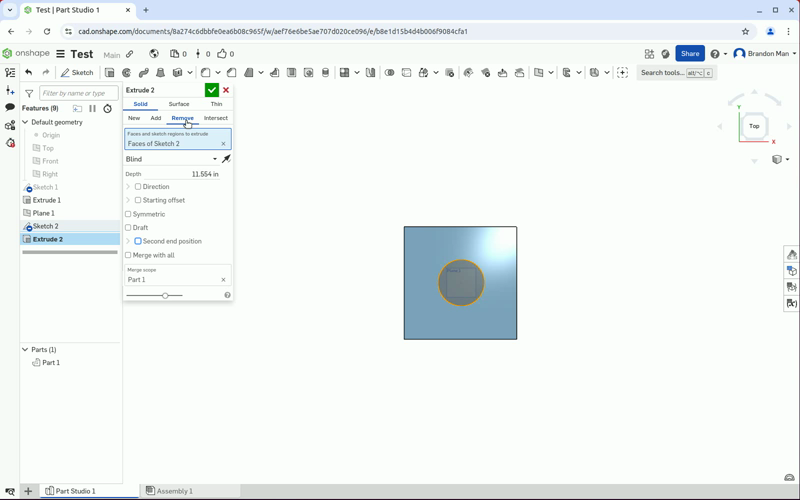
key(space)
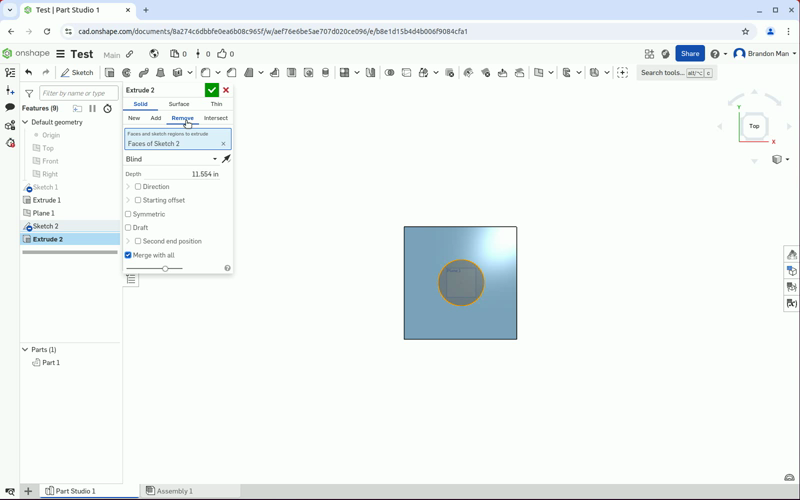
key(enter)
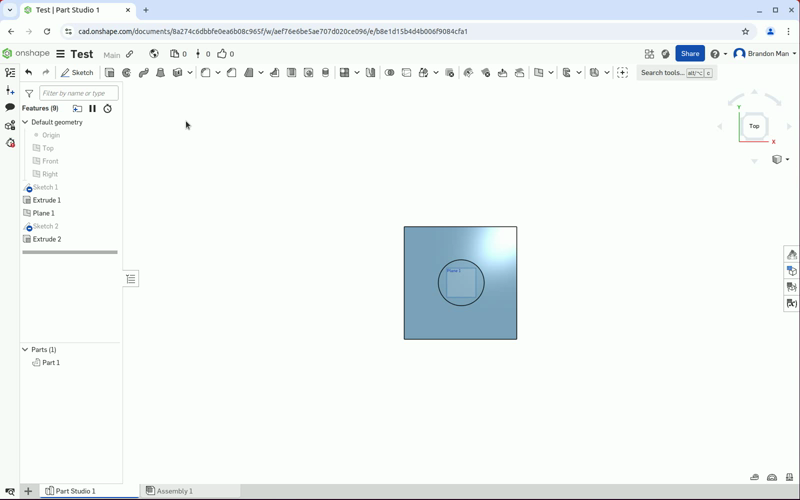
key(shift+h)
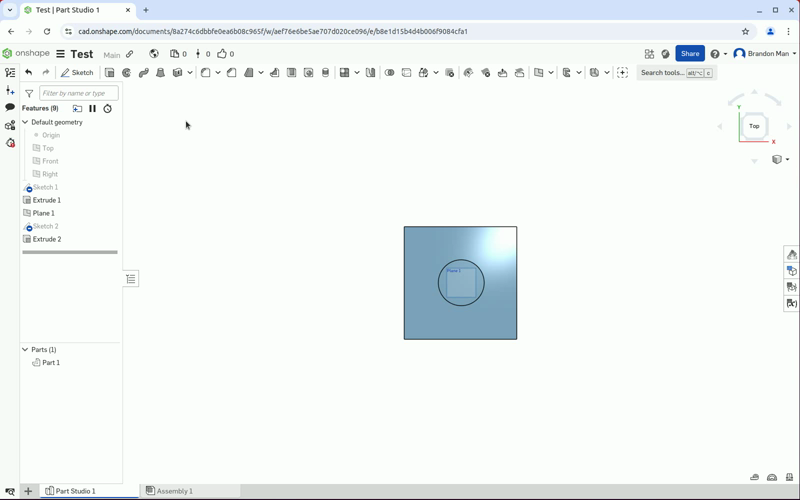
key(shift+h)
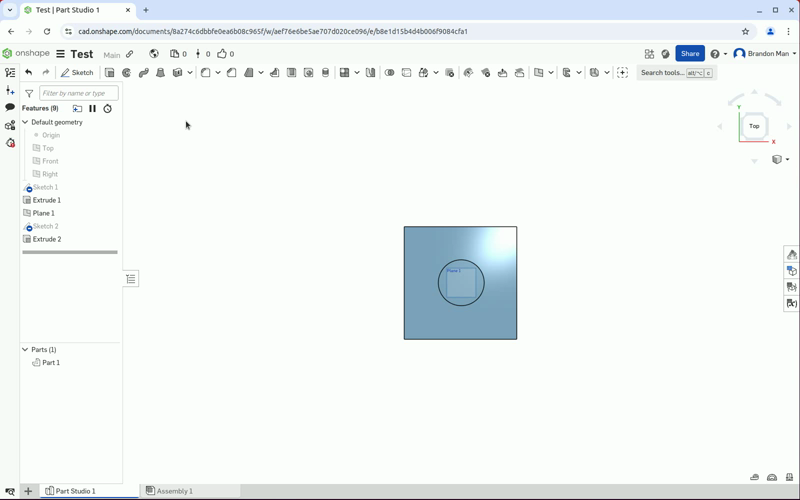
mouse_move(73, 189)
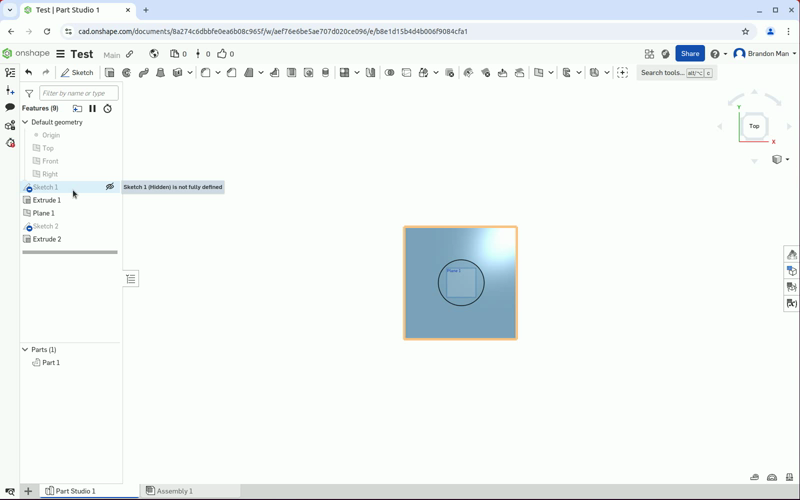
click(73, 189)
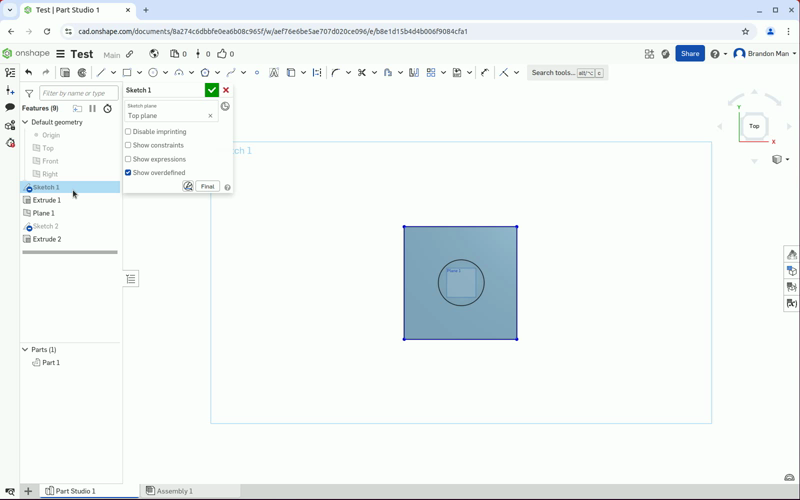
mouse_move(229, 92)
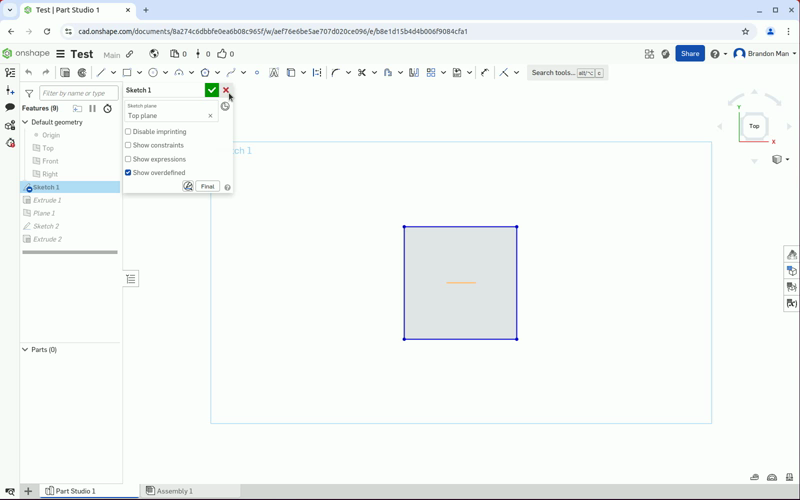
click(229, 92)
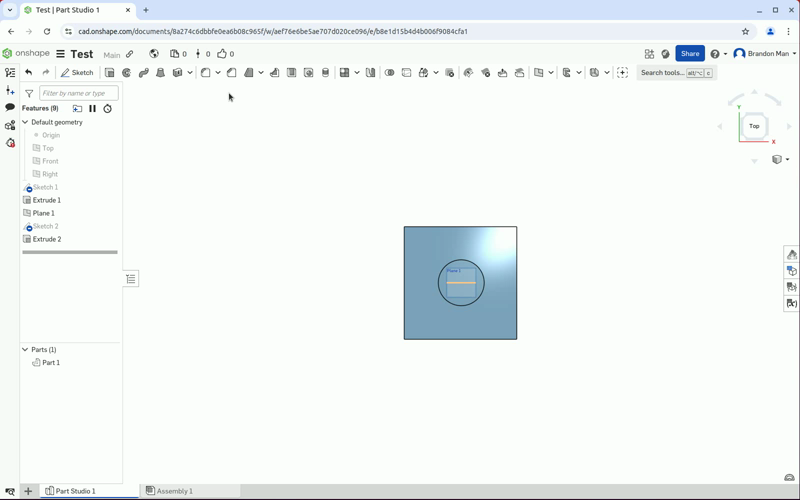
mouse_move(73, 352)
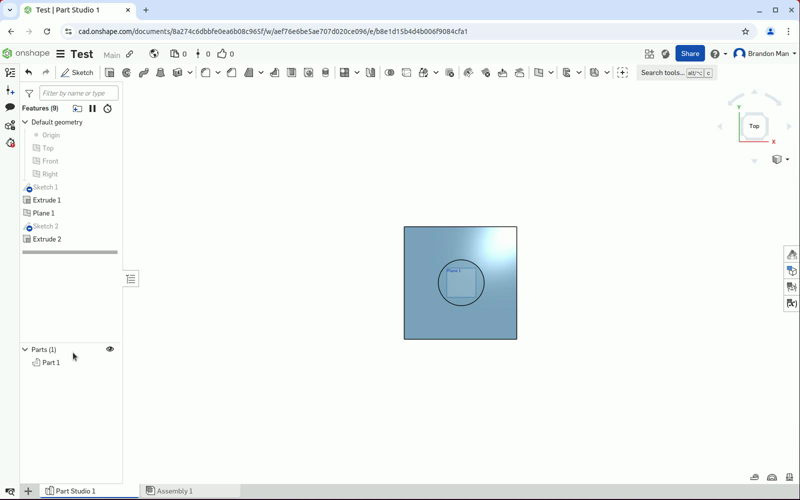
key(y)
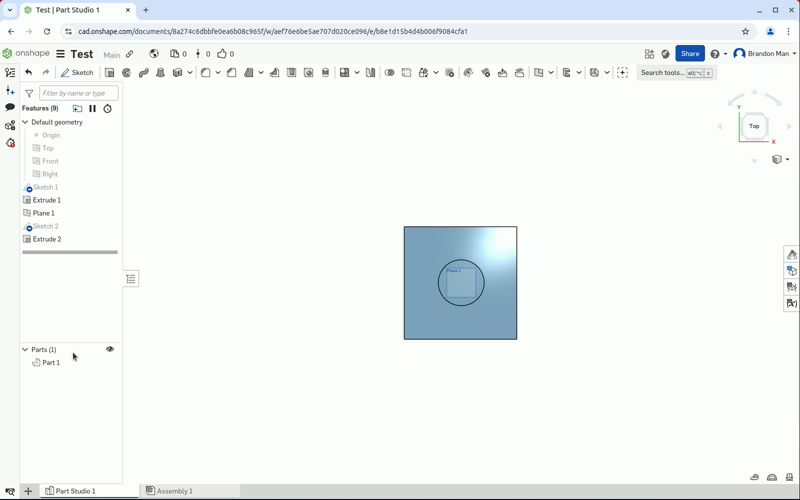
key(shift+p)
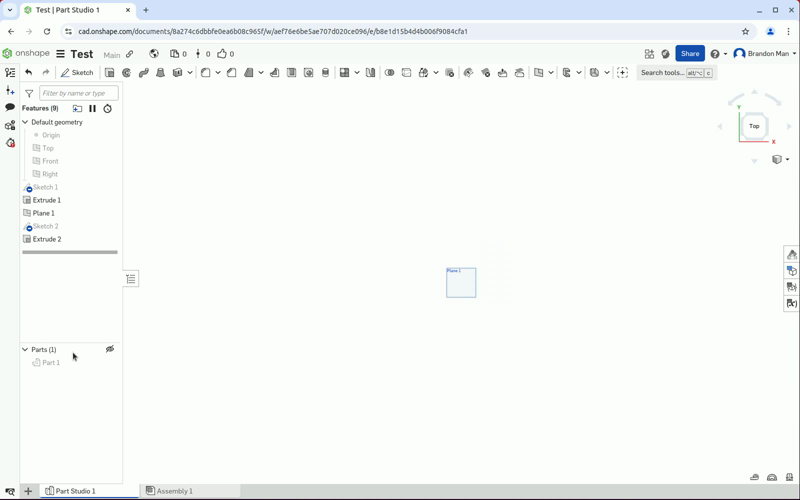
key(space)
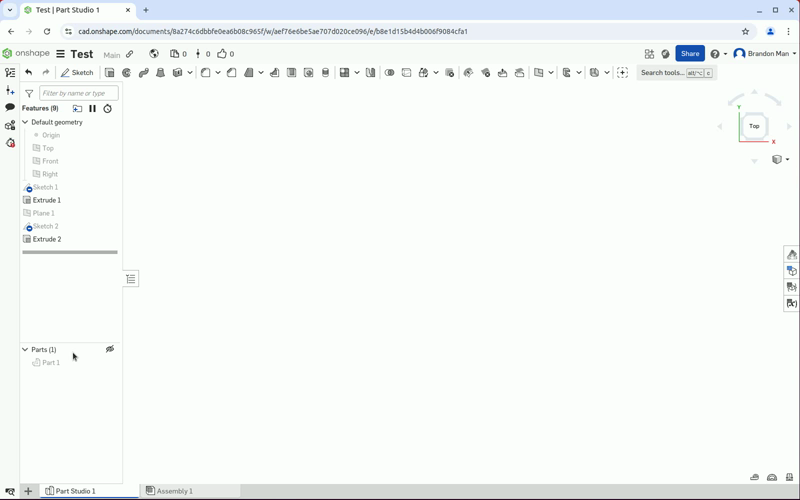
key_down(shift)
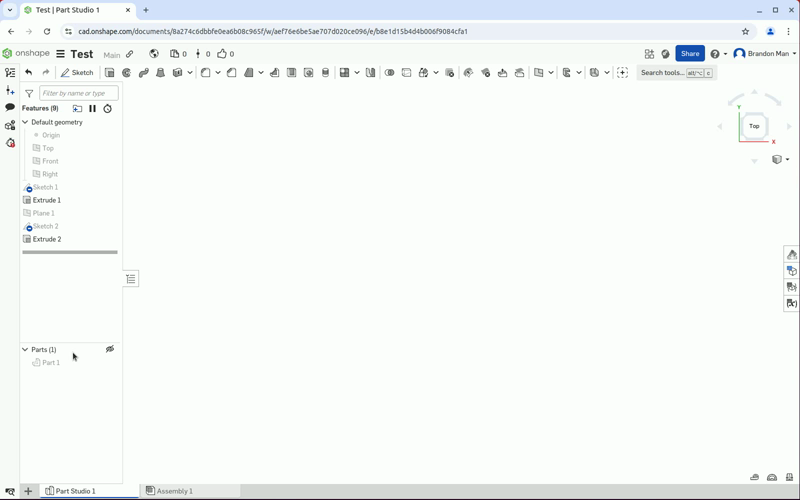
key(up)
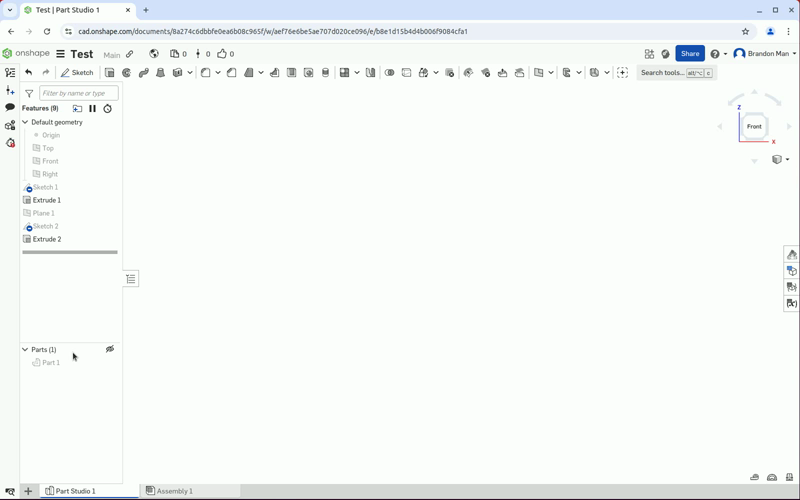
key_up(shift)
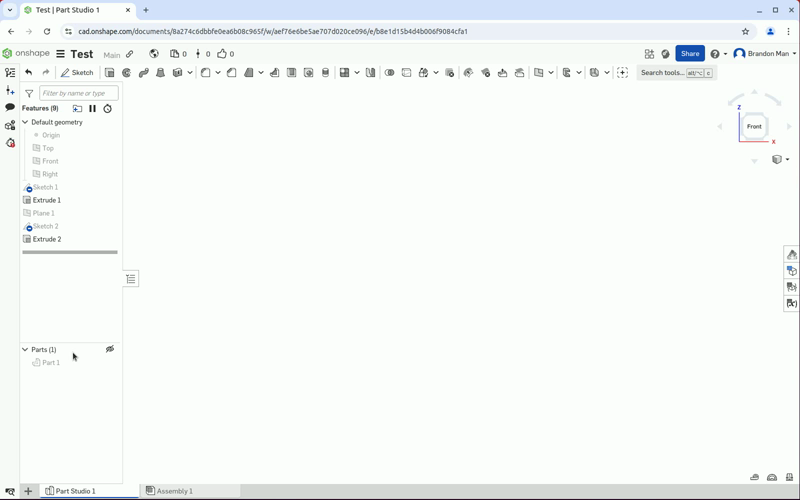
mouse_move(73, 352)
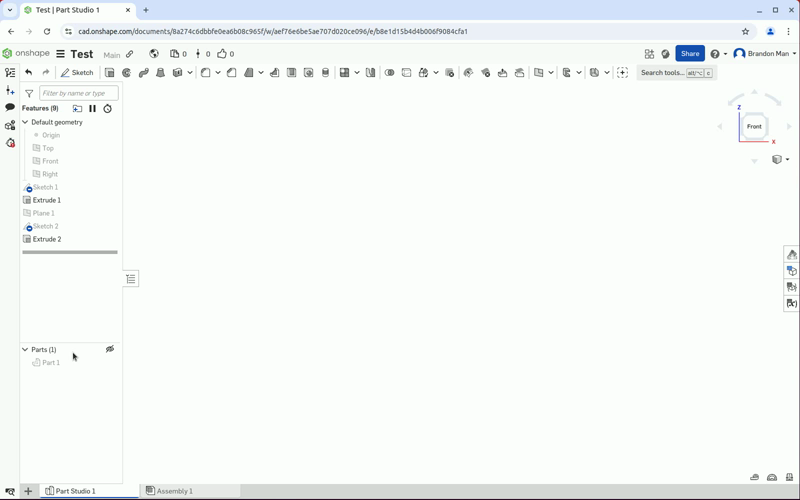
key(shift+y)
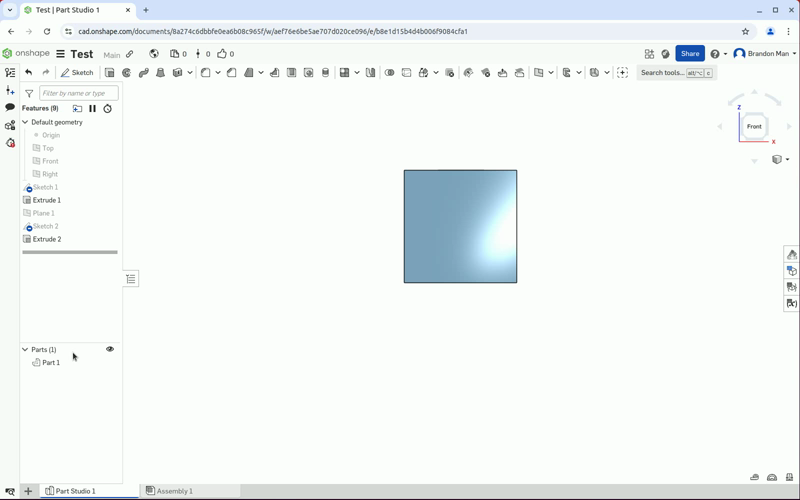
mouse_move(541, 75)
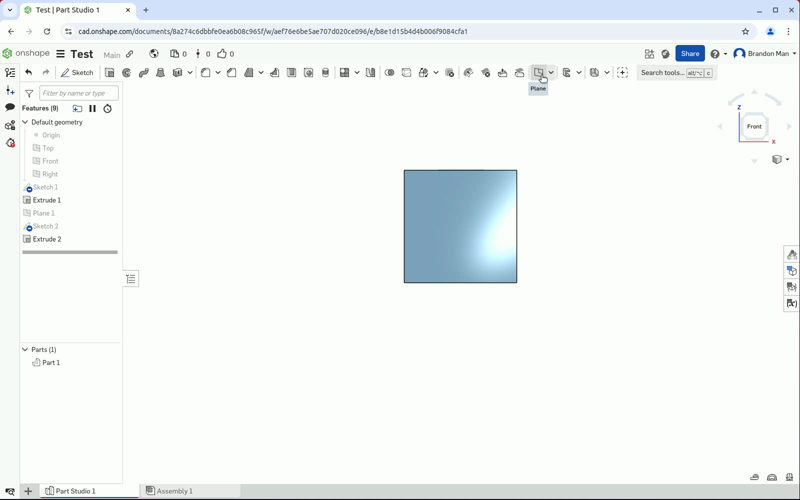
click(541, 75)
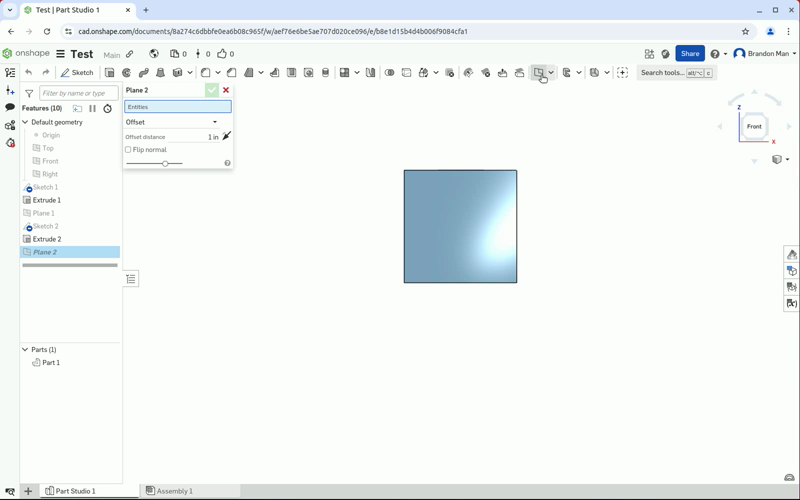
mouse_move(73, 163)
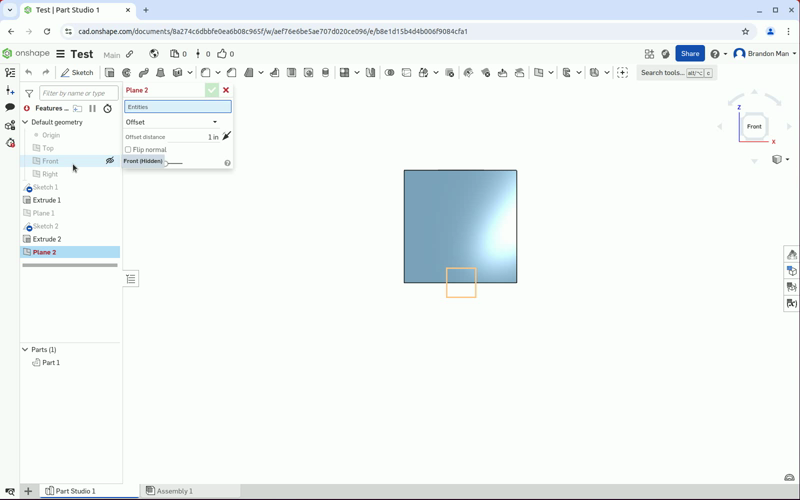
click(73, 163)
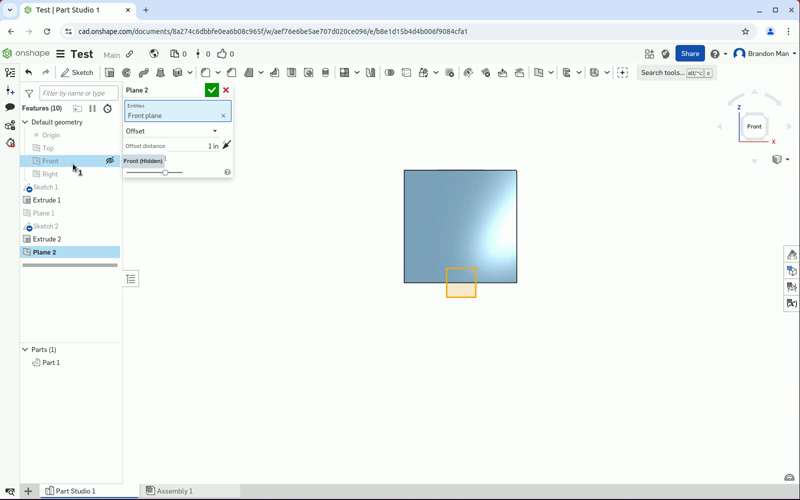
key(tab, 2)
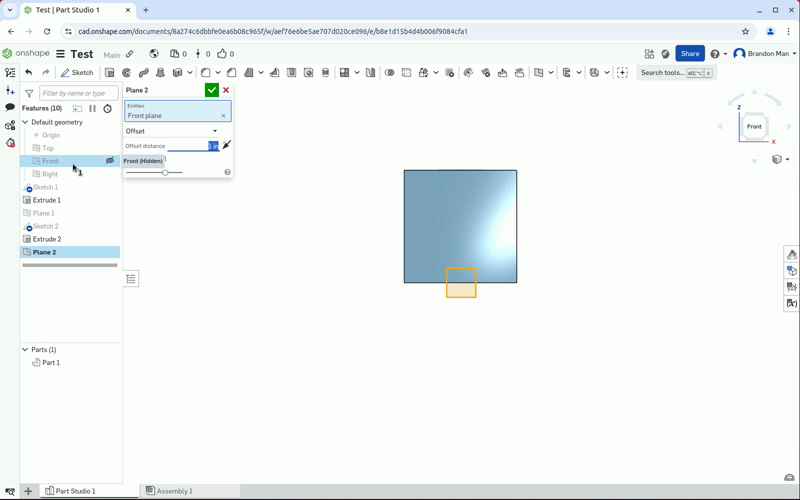
text(11.554)
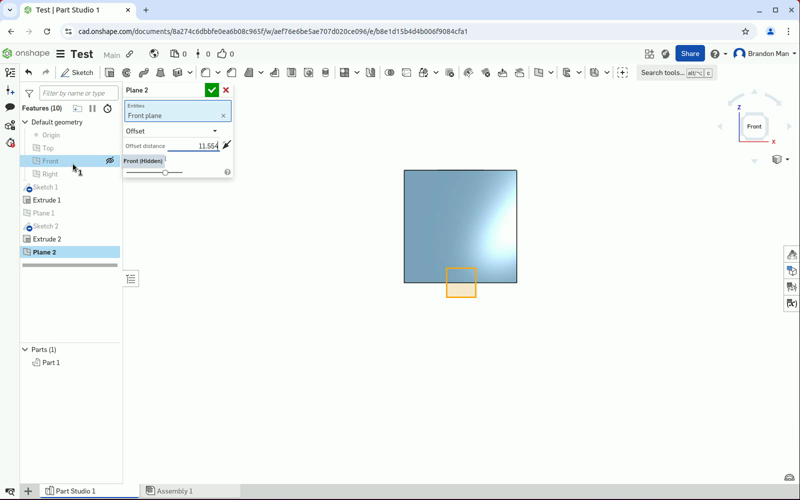
key(enter, 2)
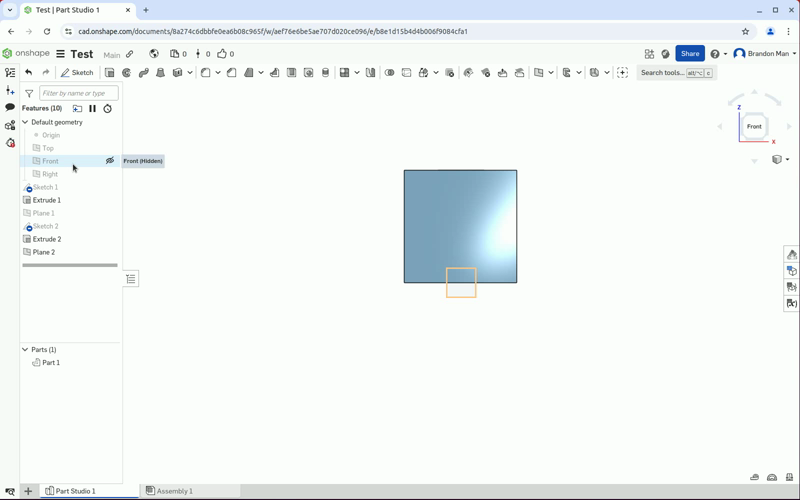
key(shift+s)
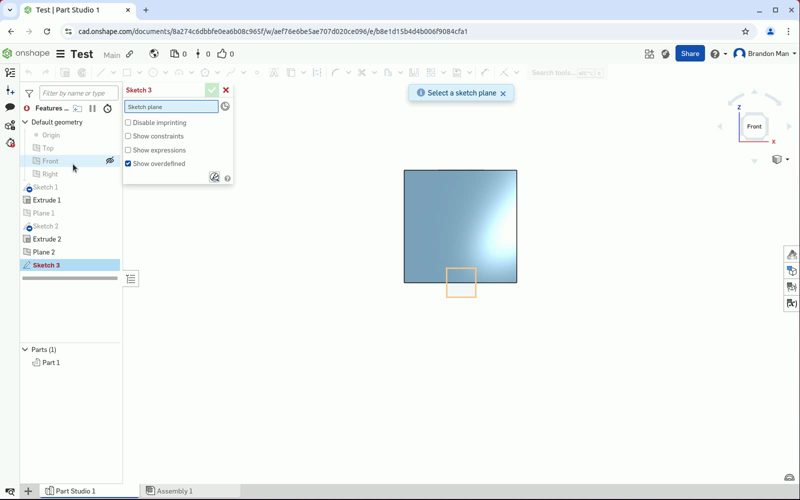
mouse_move(73, 254)
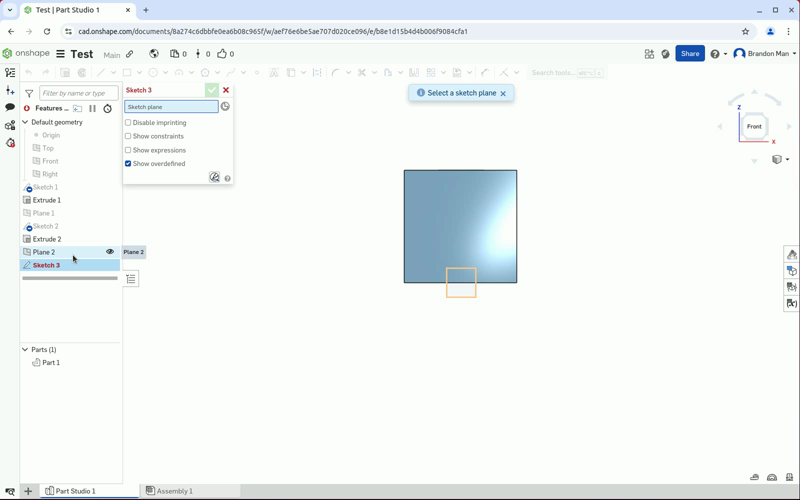
click(73, 254)
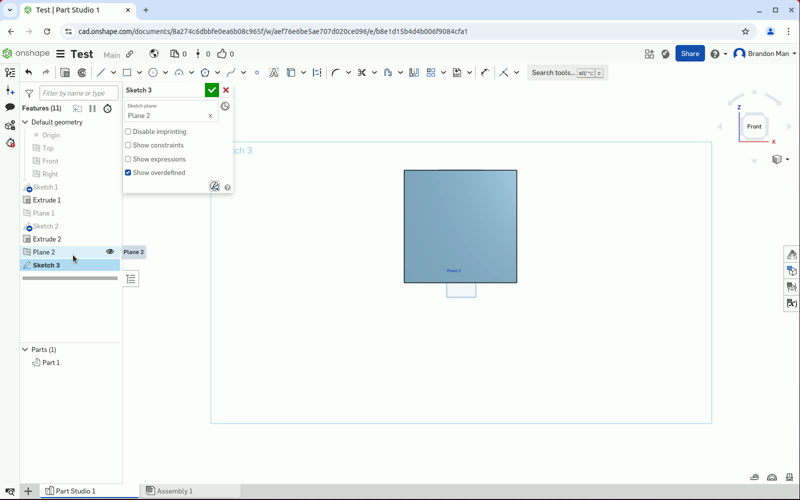
mouse_move(73, 352)
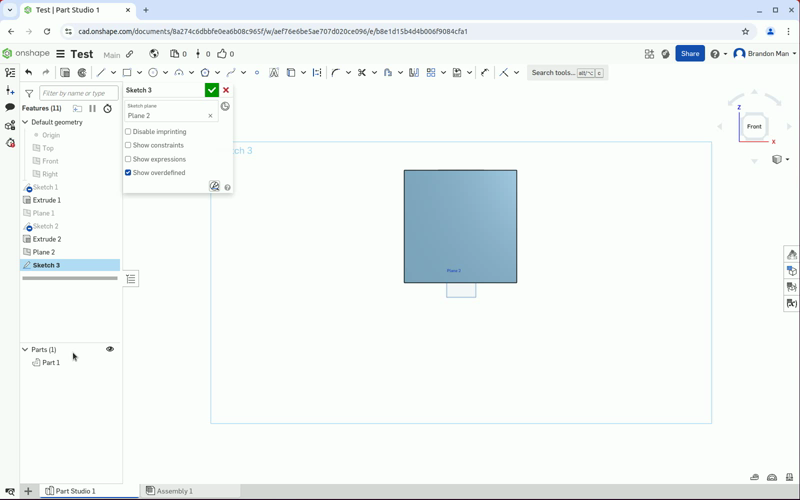
key(y)
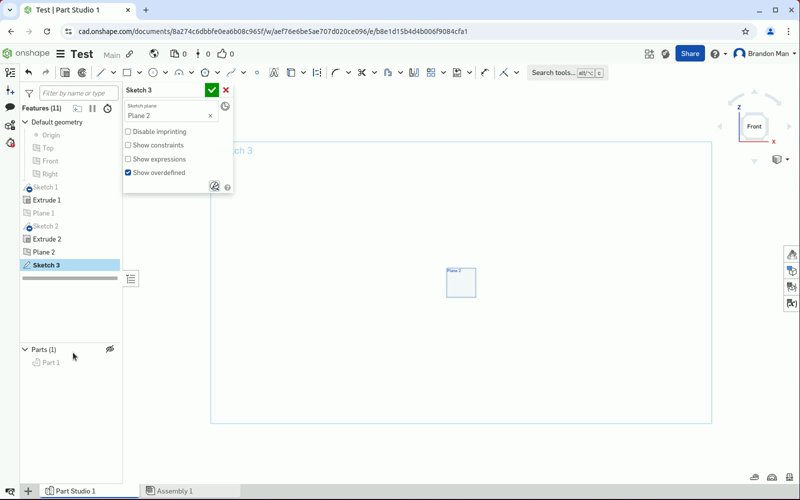
key(c)
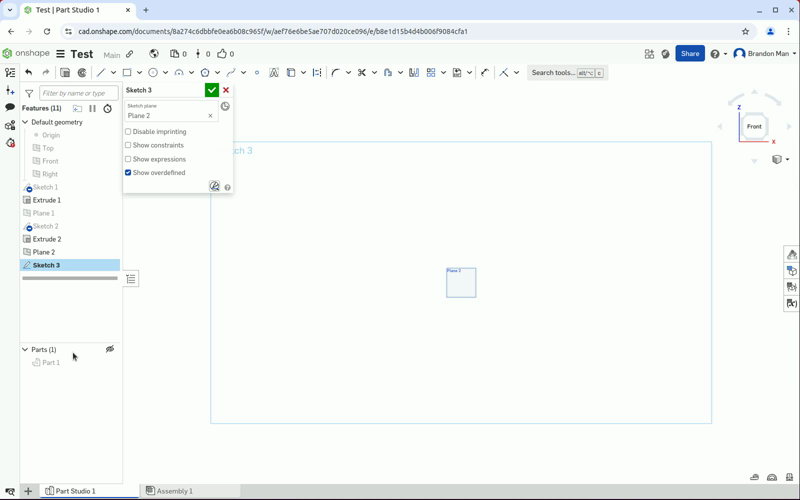
key_down(shift)
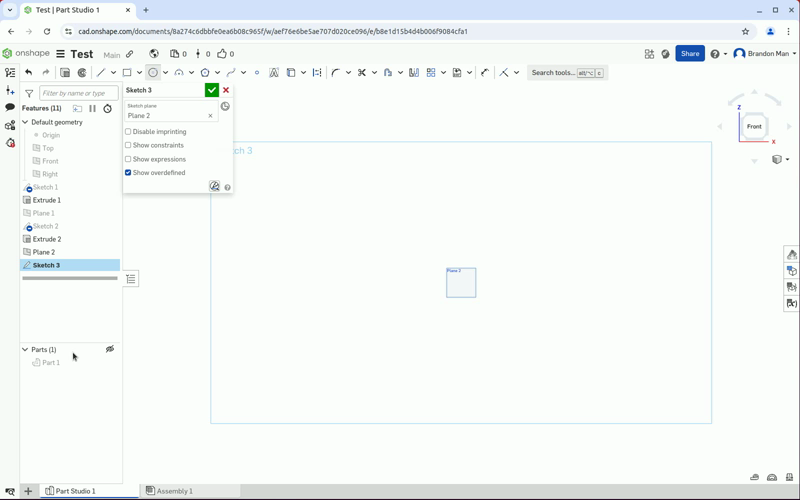
mouse_move(461, 226)
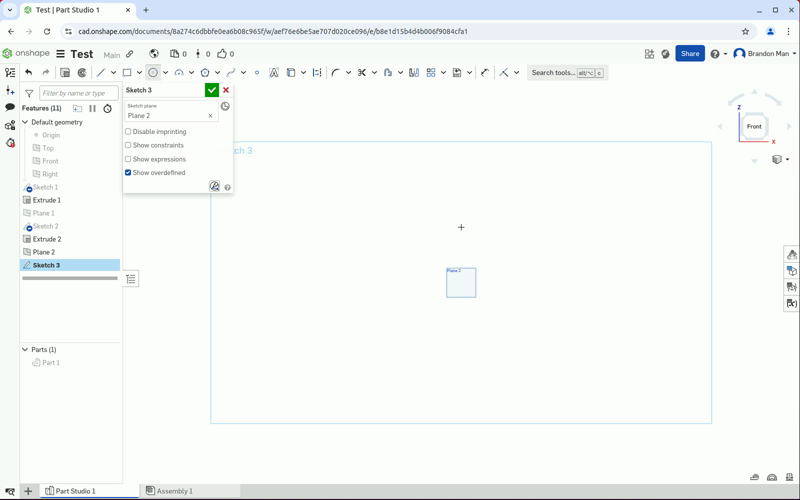
click(461, 226)
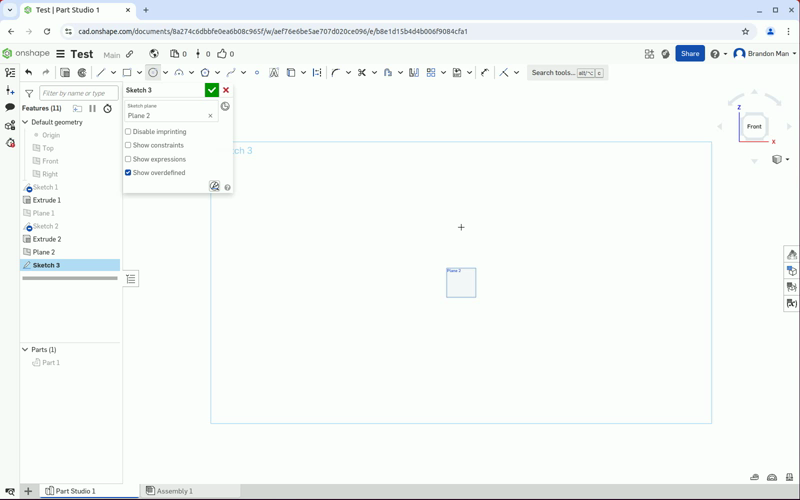
key_up(shift)
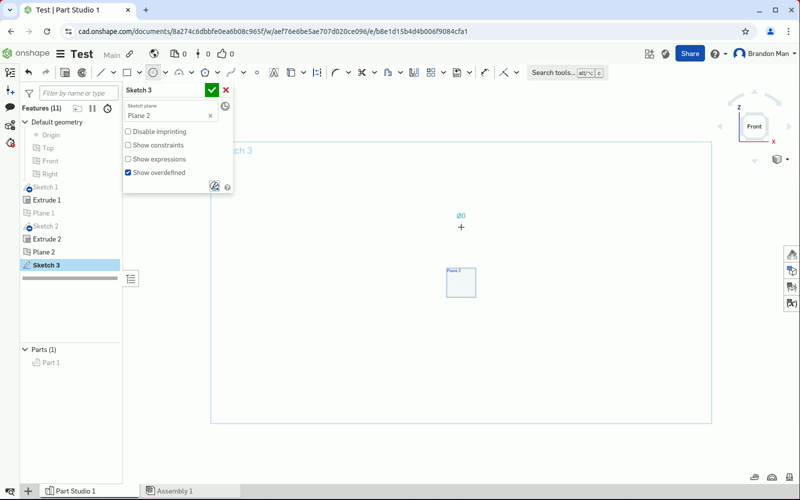
mouse_move(495, 226)
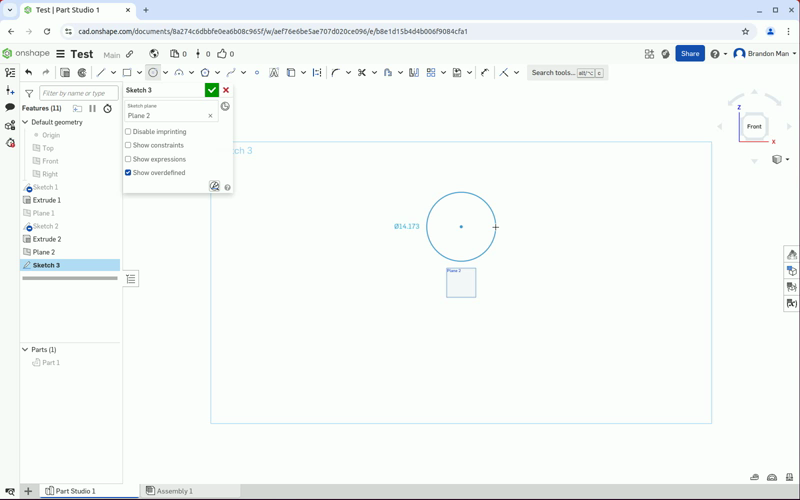
click(495, 226)
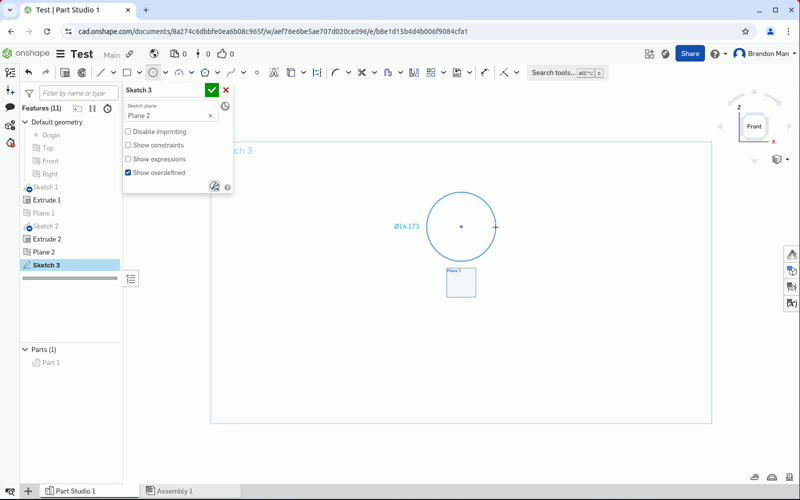
key(esc)
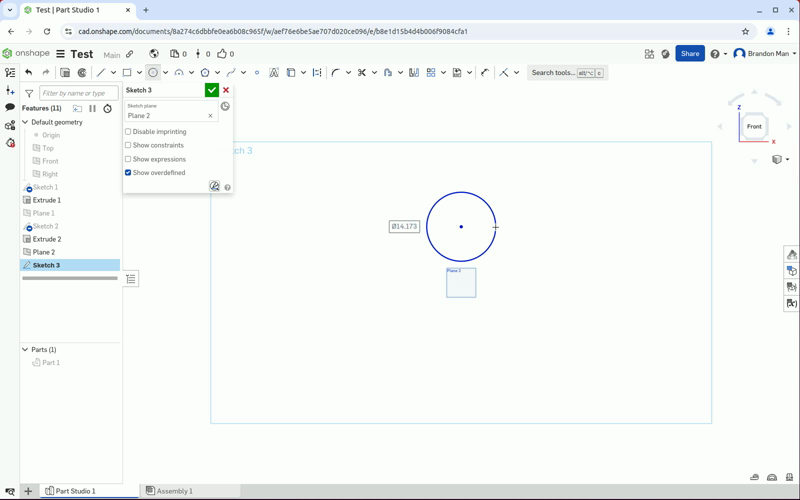
key(c)
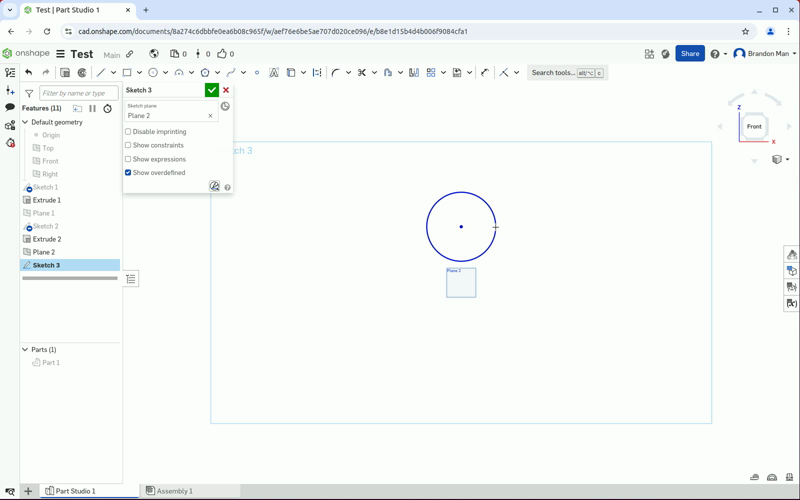
key_down(shift)
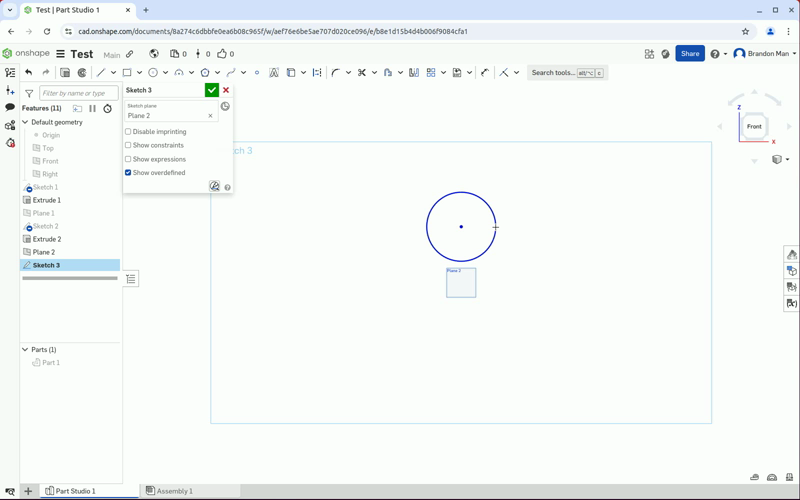
mouse_move(461, 226)
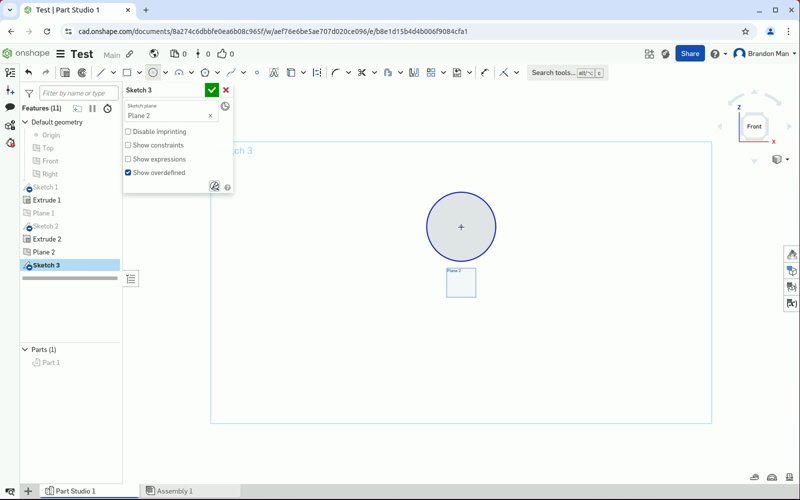
click(461, 226)
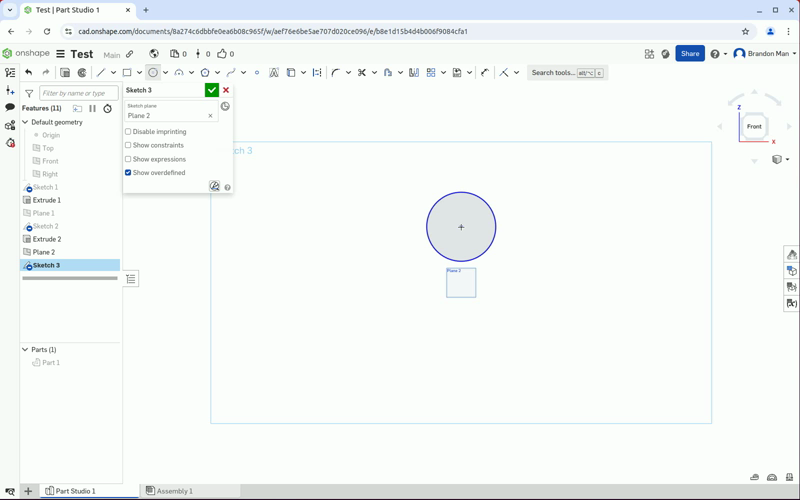
key_up(shift)
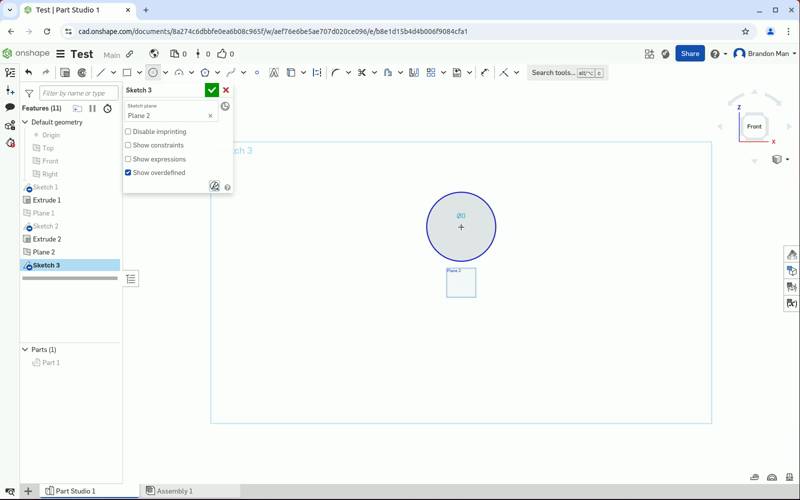
mouse_move(478, 226)
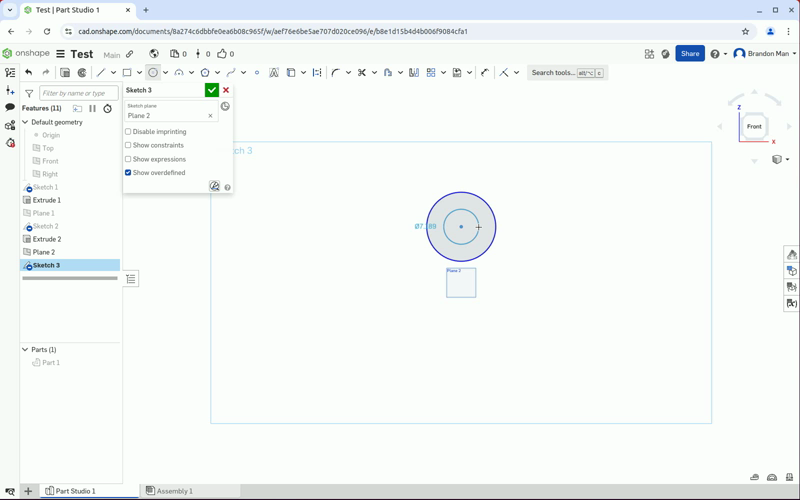
click(478, 226)
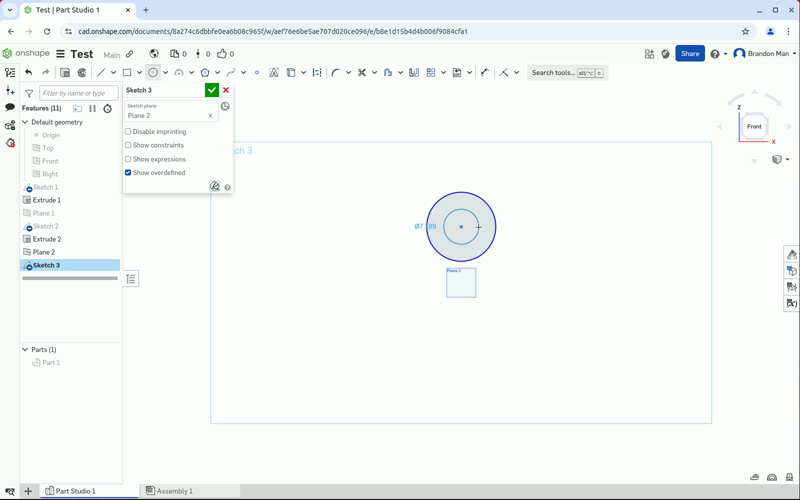
key(esc)
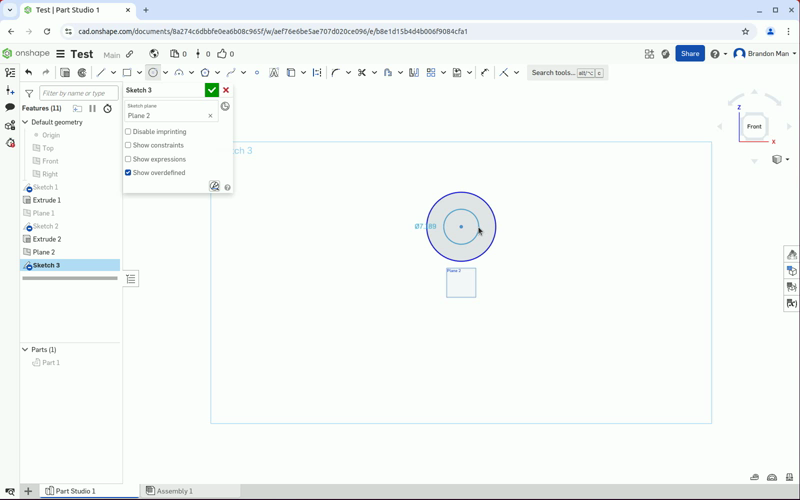
mouse_move(480, 251)
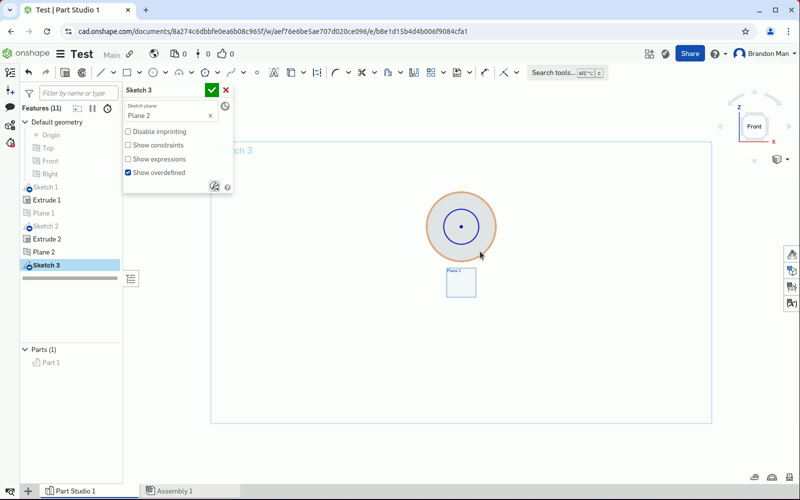
click(480, 251)
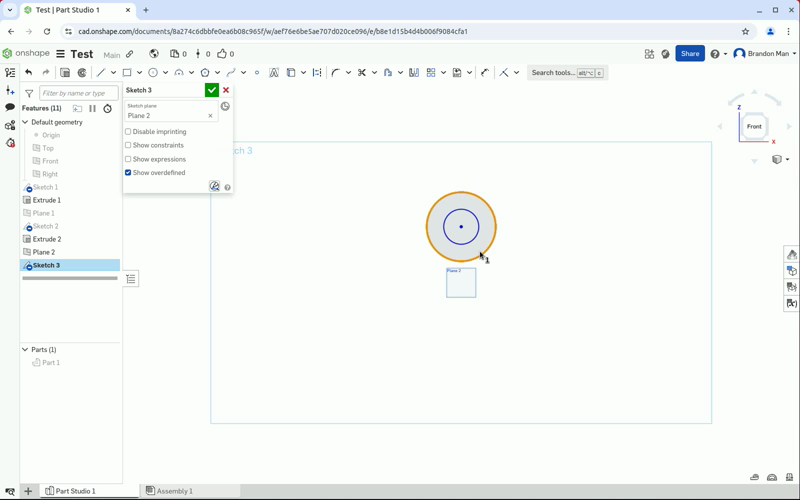
mouse_move(73, 352)
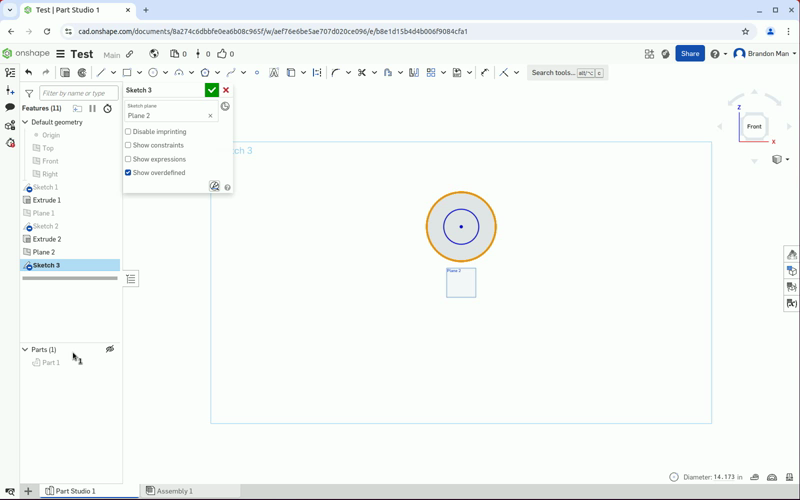
key(shift+y)
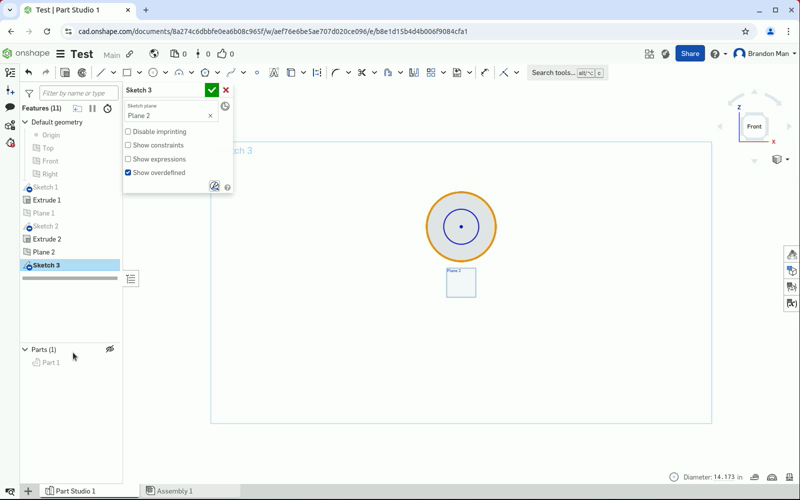
key(shift+e)
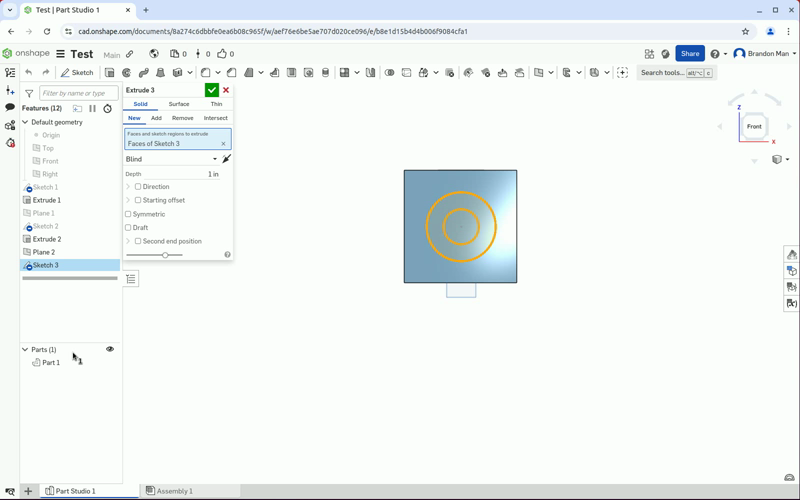
mouse_move(143, 106)
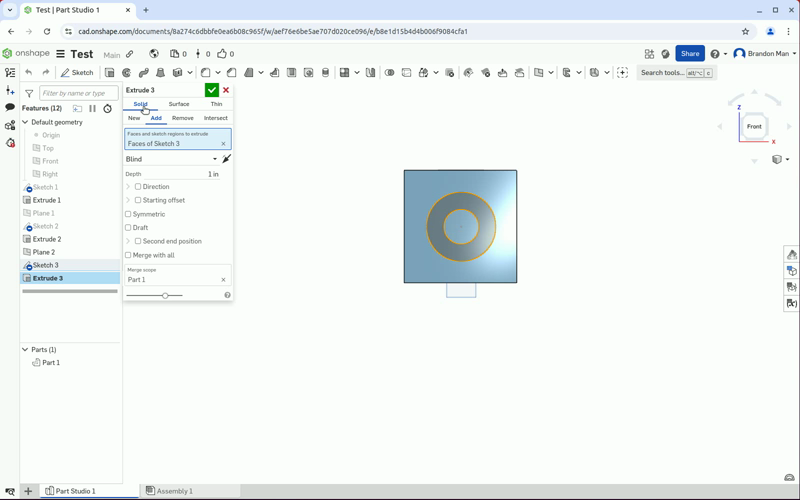
click(143, 106)
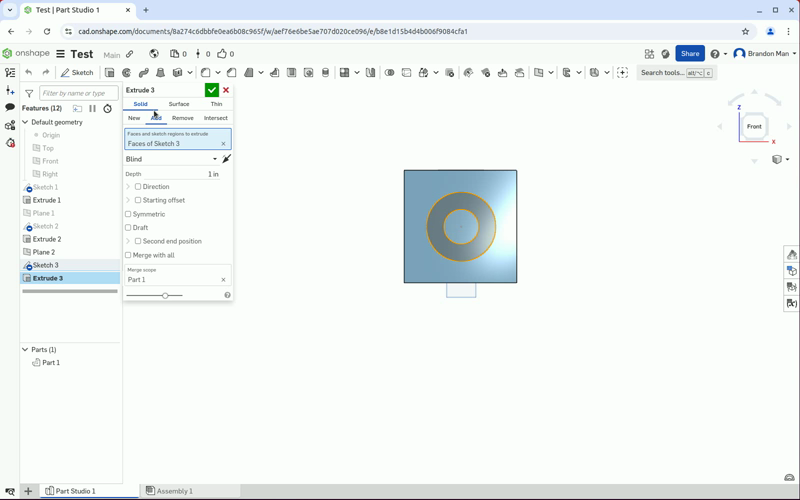
mouse_move(186, 120)
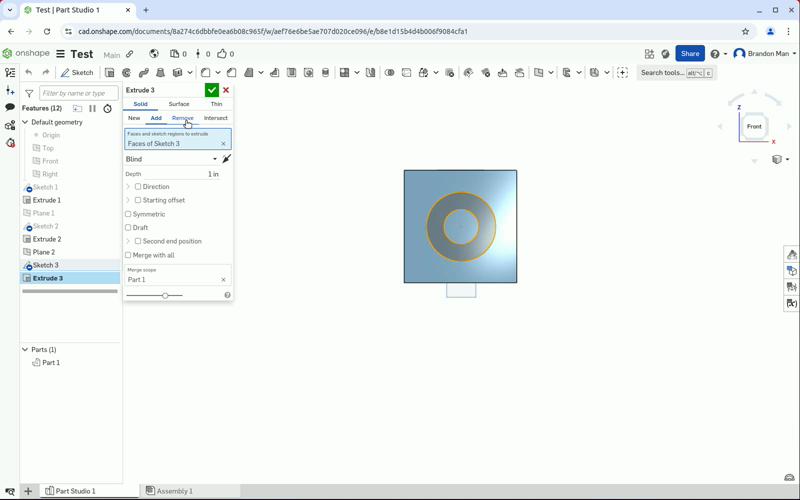
click(186, 120)
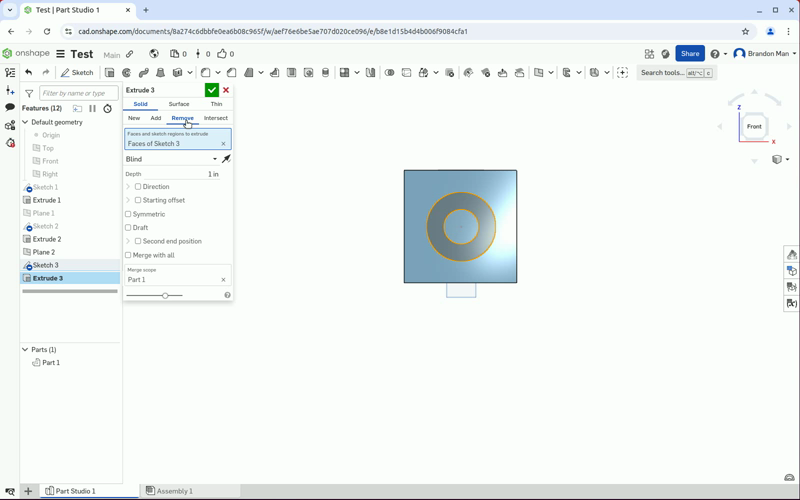
key(tab, 4)
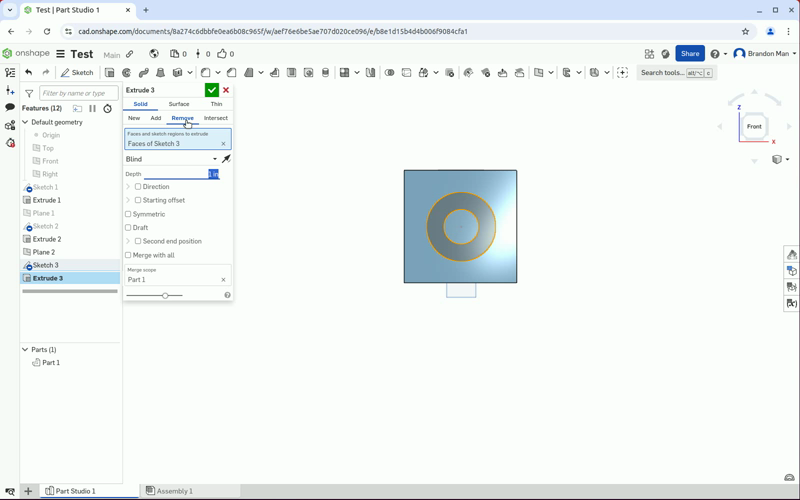
text(2.407)
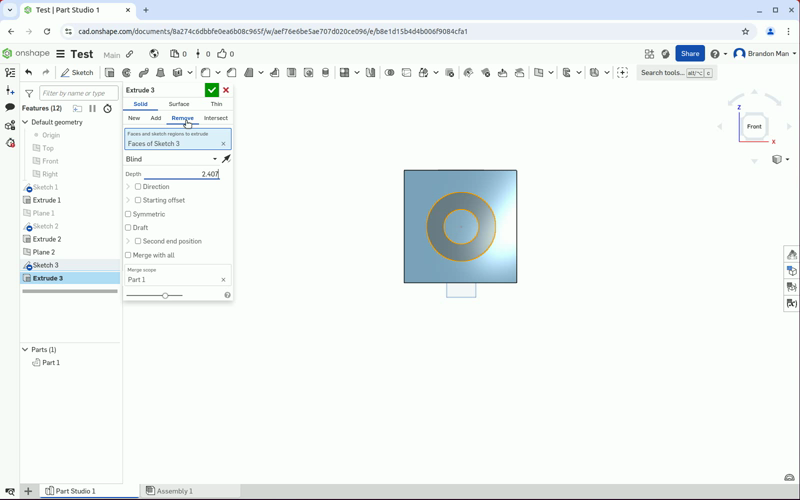
key(tab, 6)
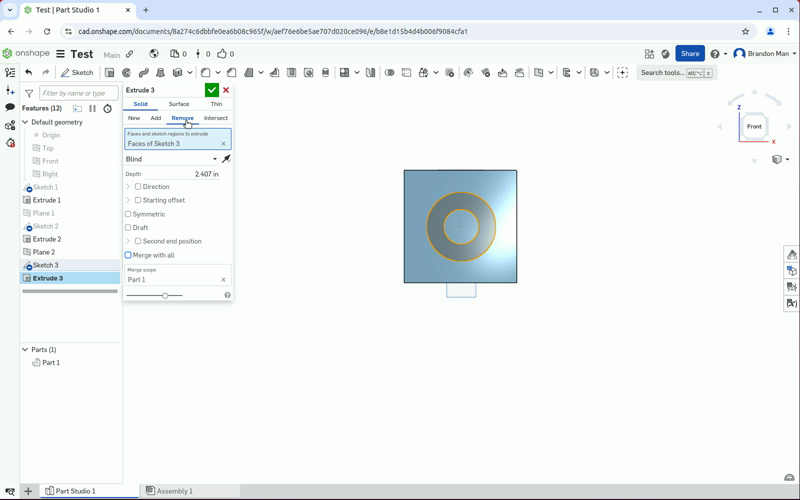
key(space)
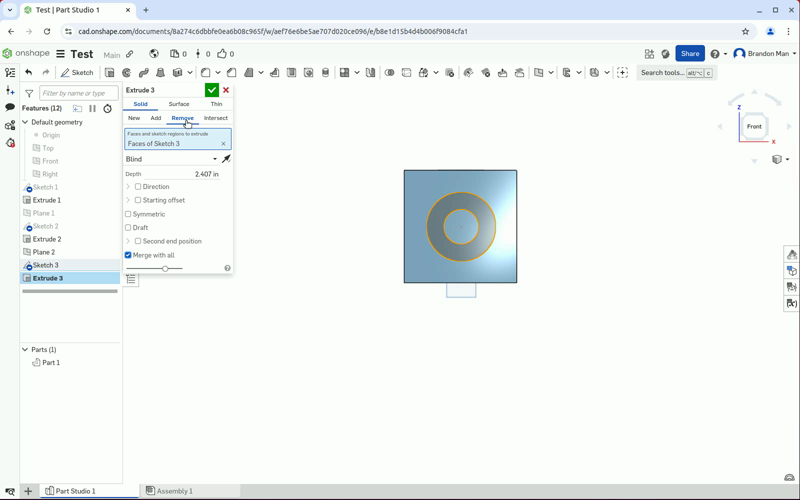
key(enter)
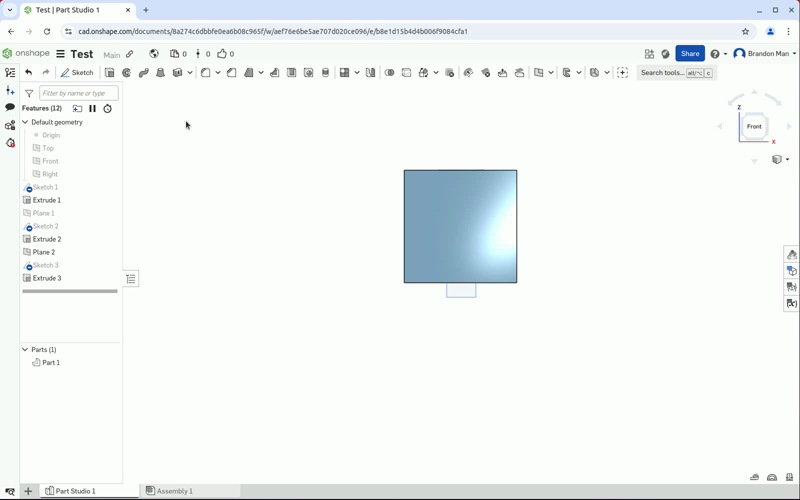
key(shift+h)
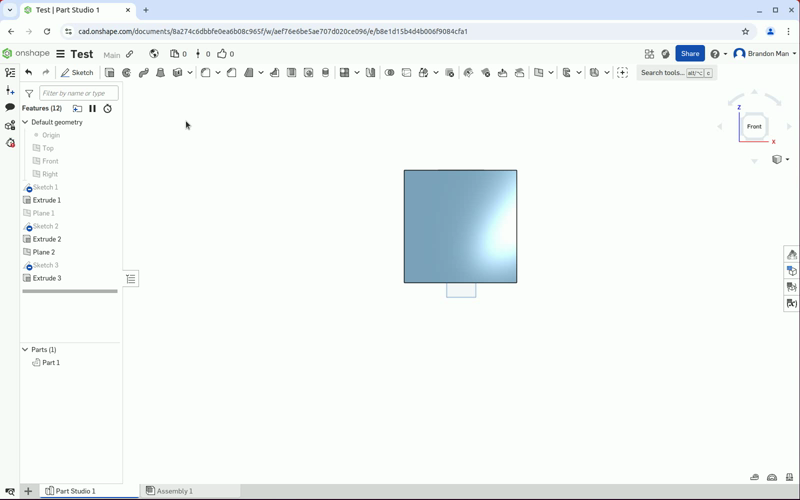
key(shift+h)
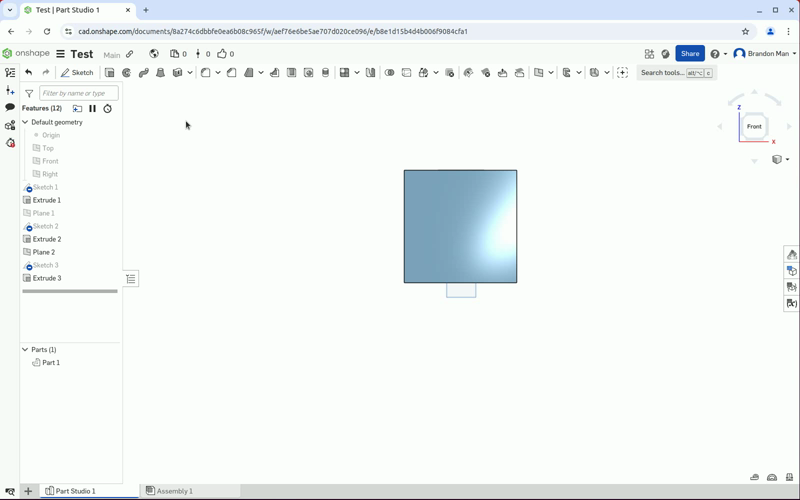
mouse_move(73, 189)
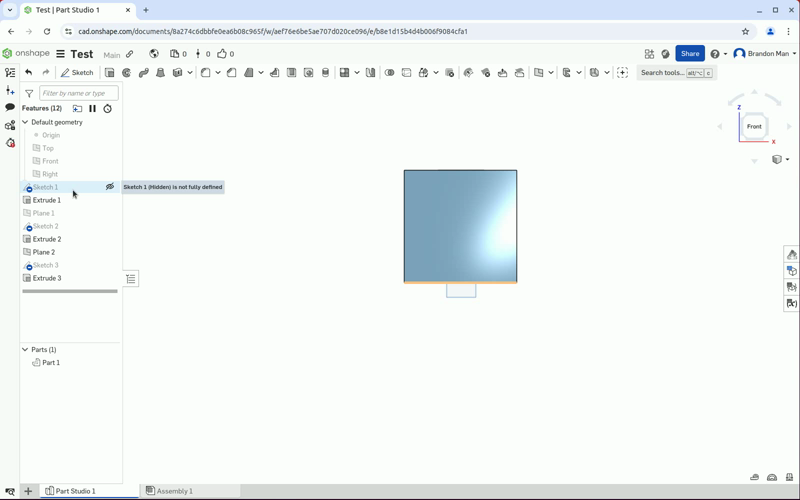
click(73, 189)
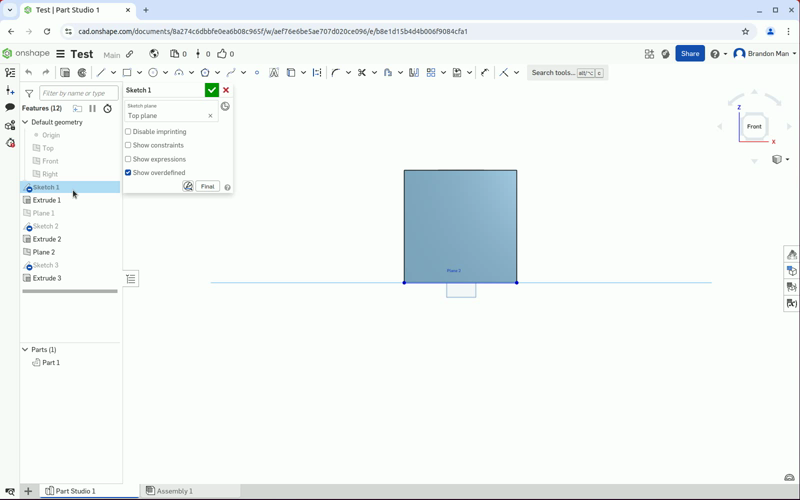
mouse_move(229, 92)
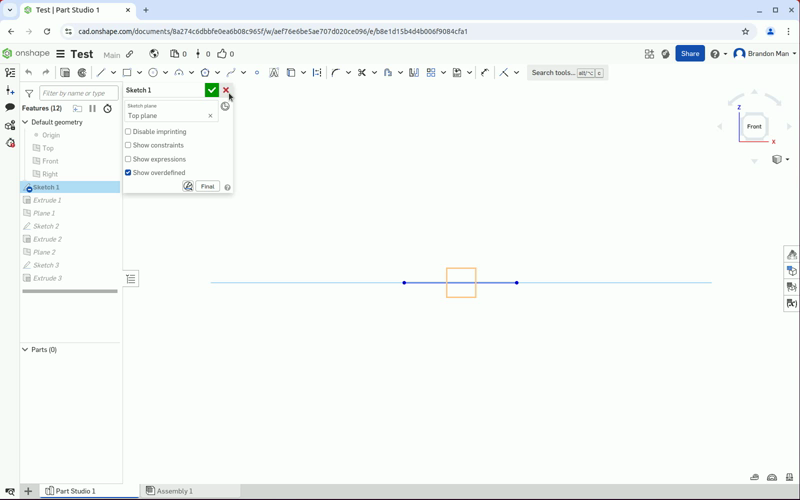
click(229, 92)
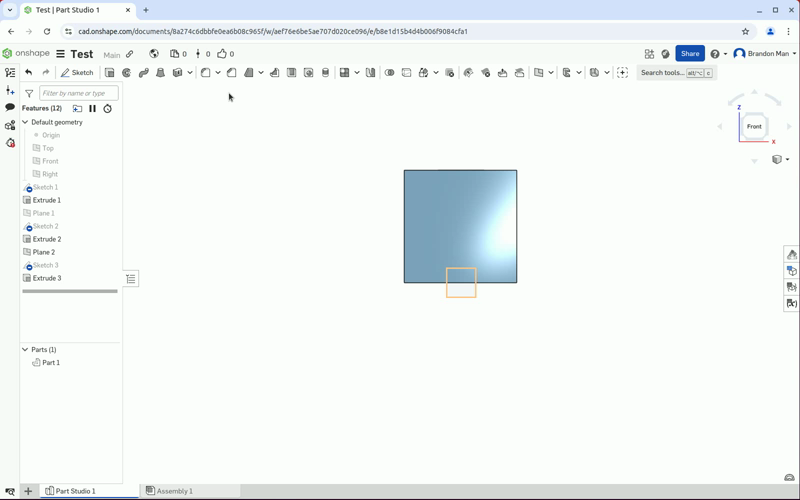
mouse_move(73, 352)
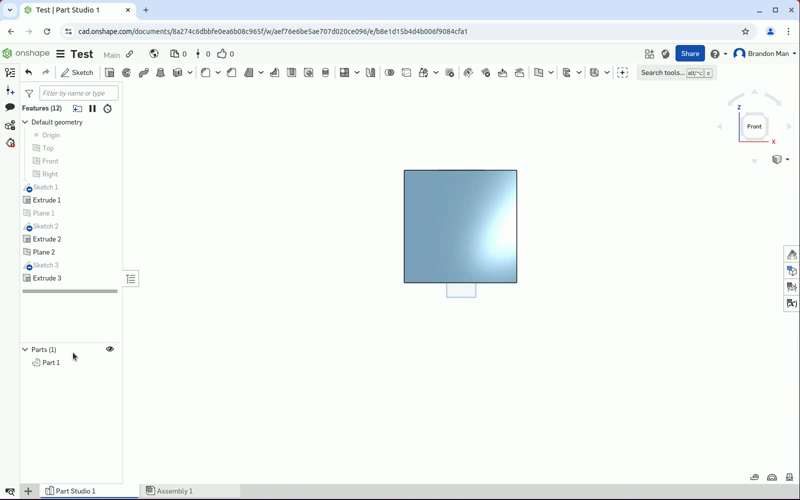
key(y)
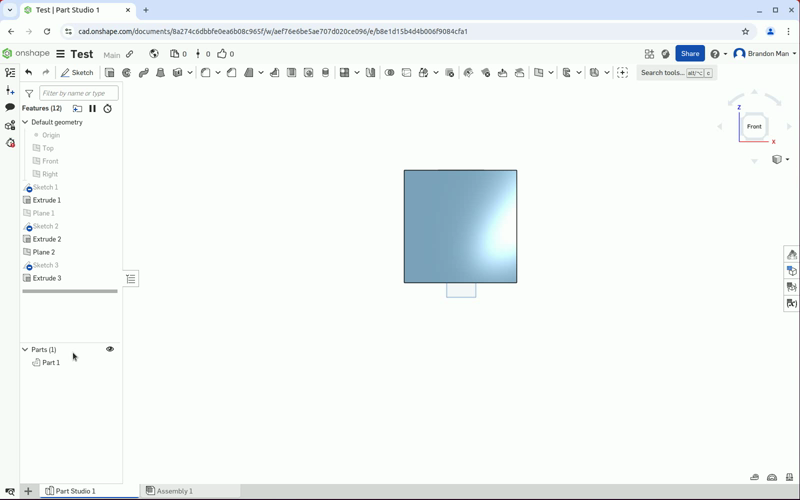
key(shift+p)
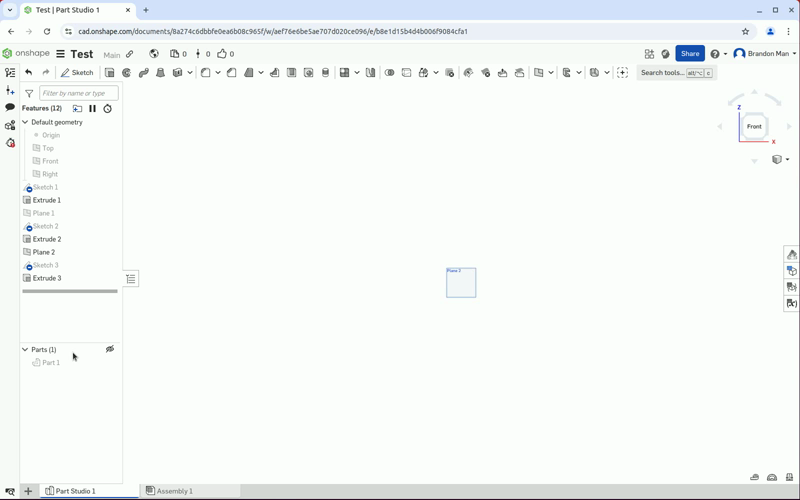
key(space)
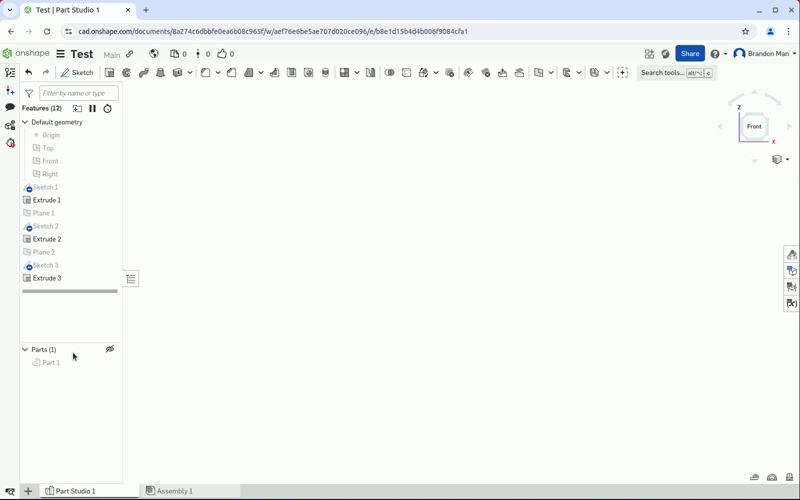
key_down(shift)
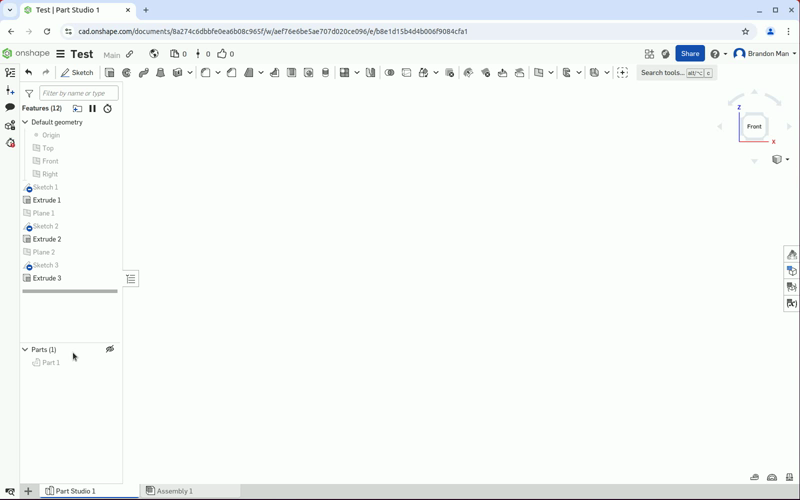
key(left)
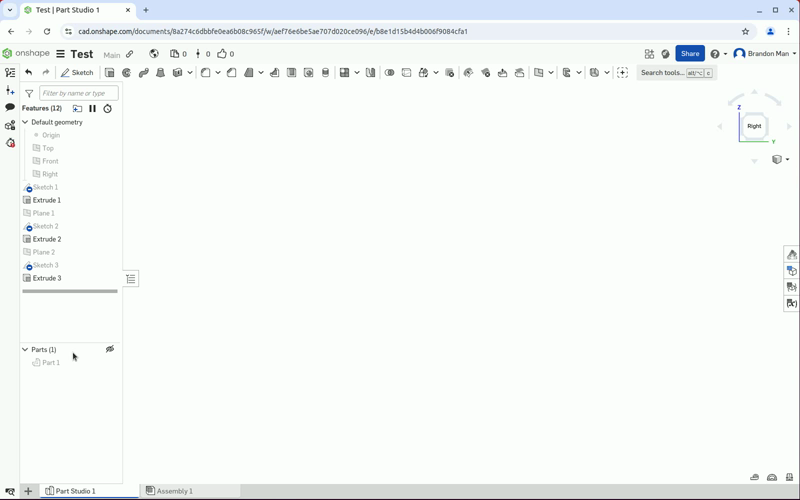
key_up(shift)
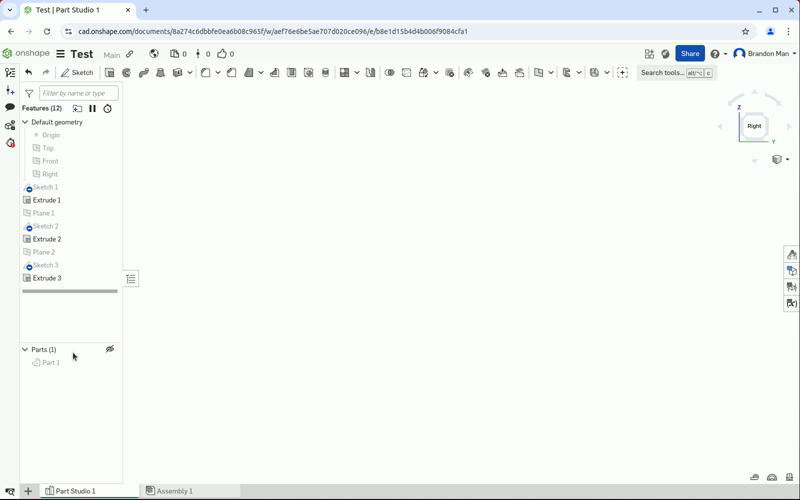
mouse_move(73, 352)
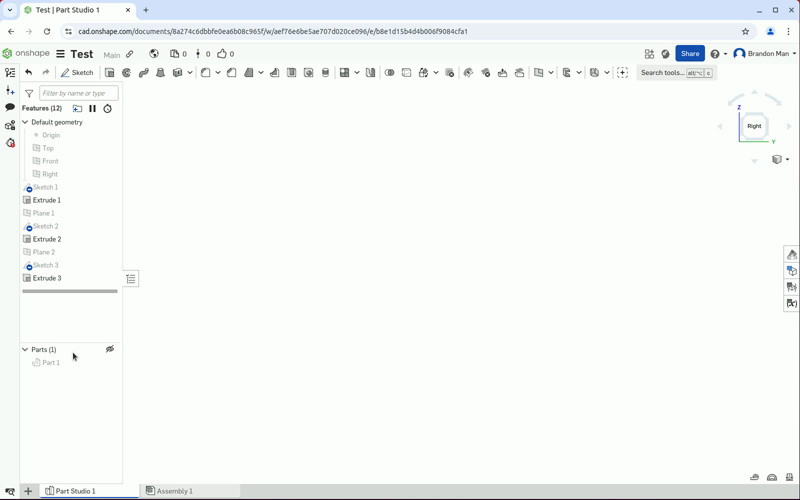
key(shift+y)
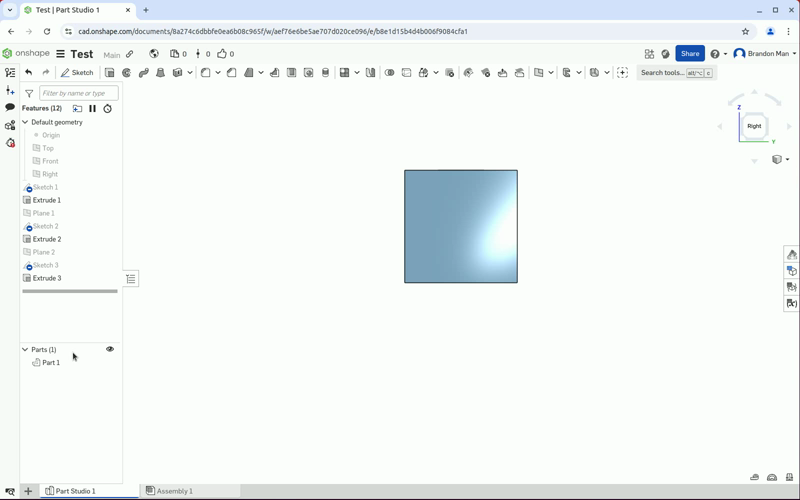
mouse_move(541, 75)
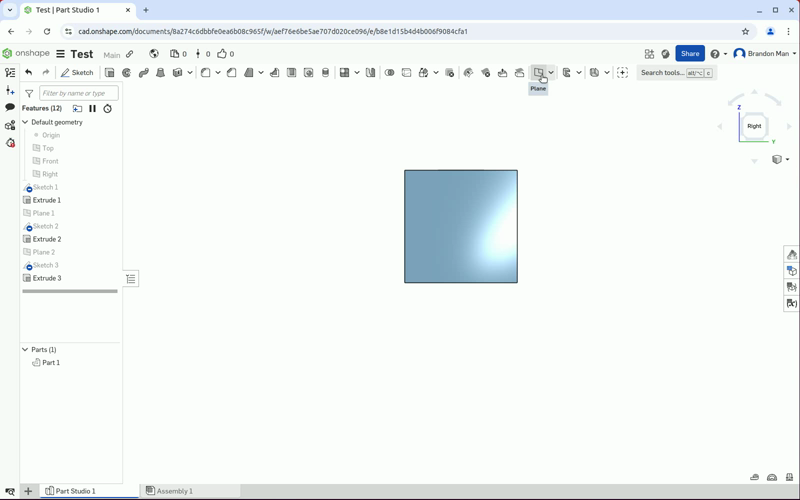
click(541, 75)
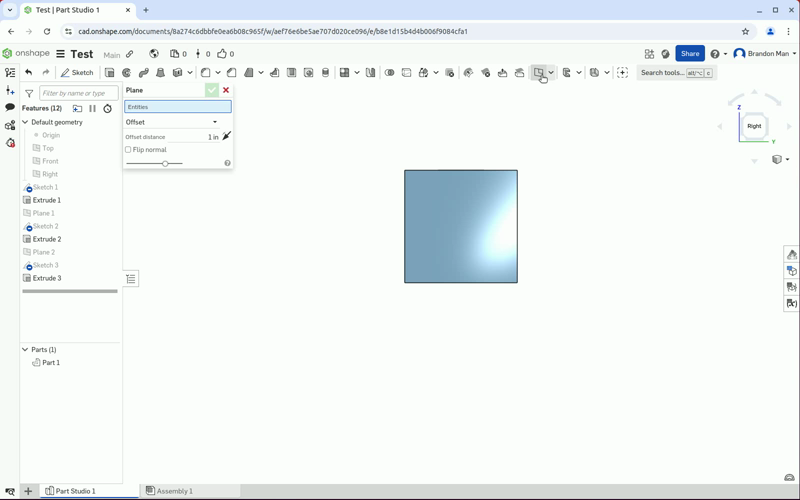
mouse_move(73, 176)
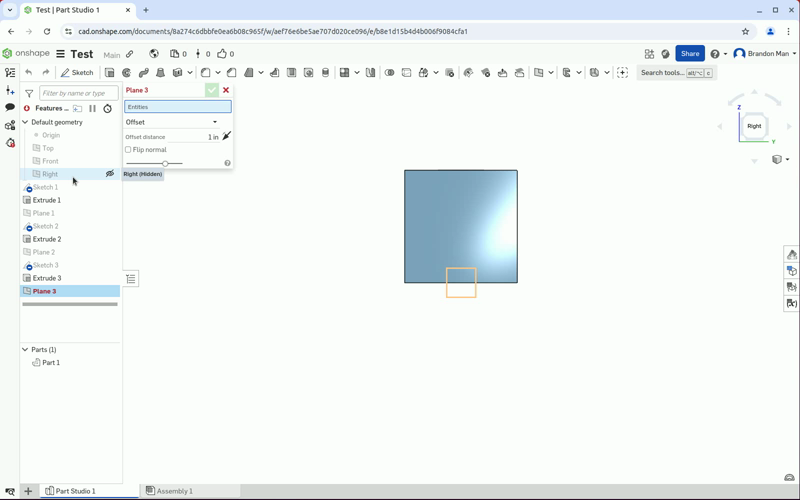
click(73, 176)
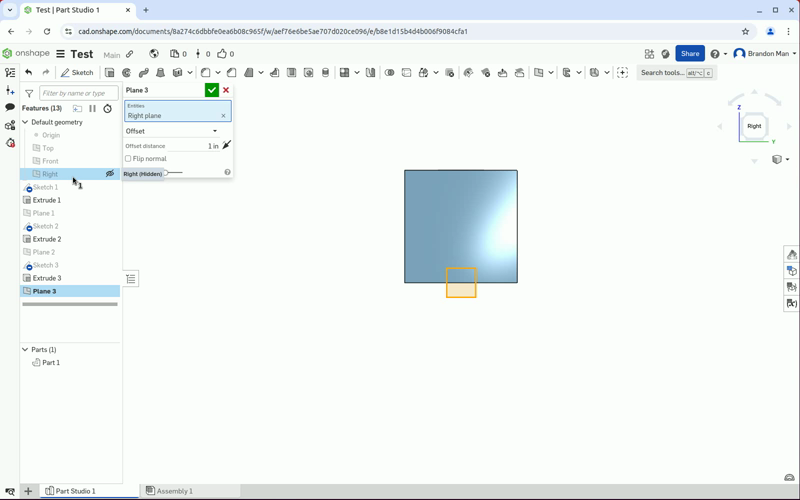
key(tab, 2)
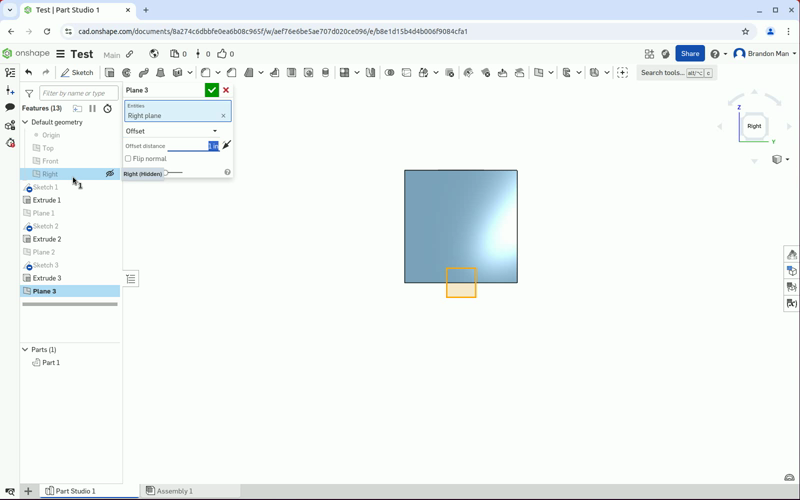
text(11.554)
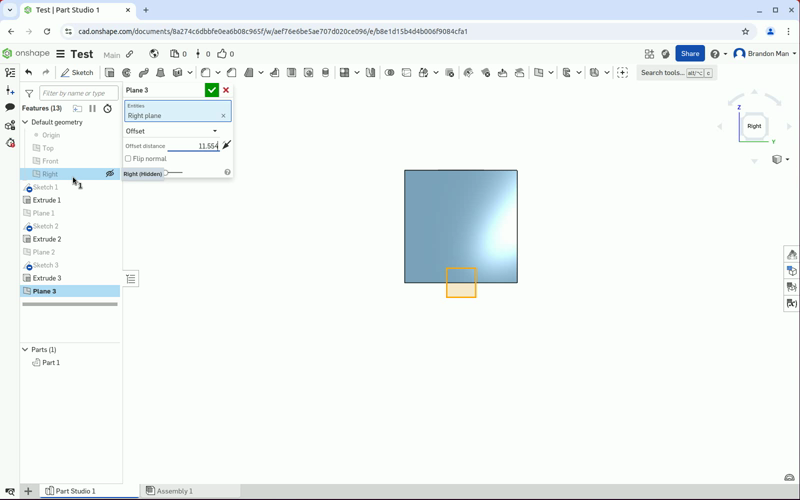
key(enter, 2)
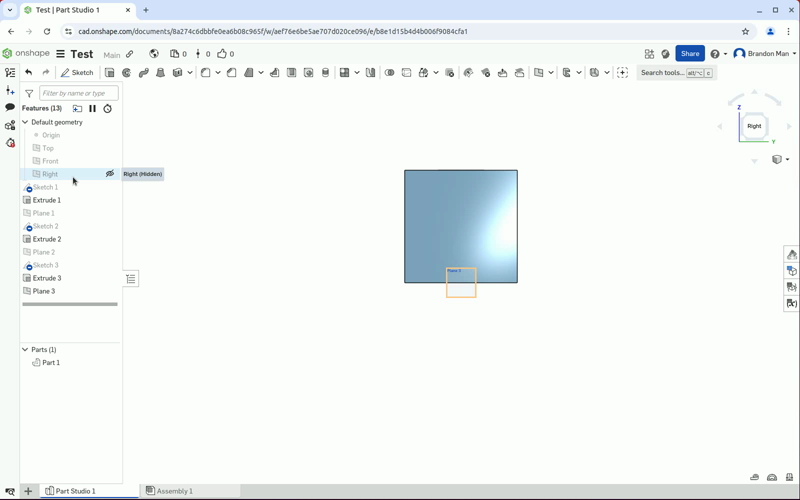
key(shift+s)
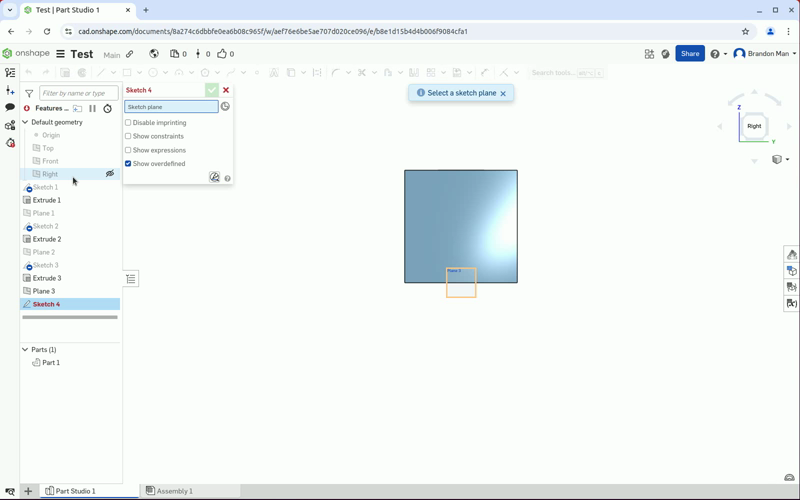
mouse_move(73, 293)
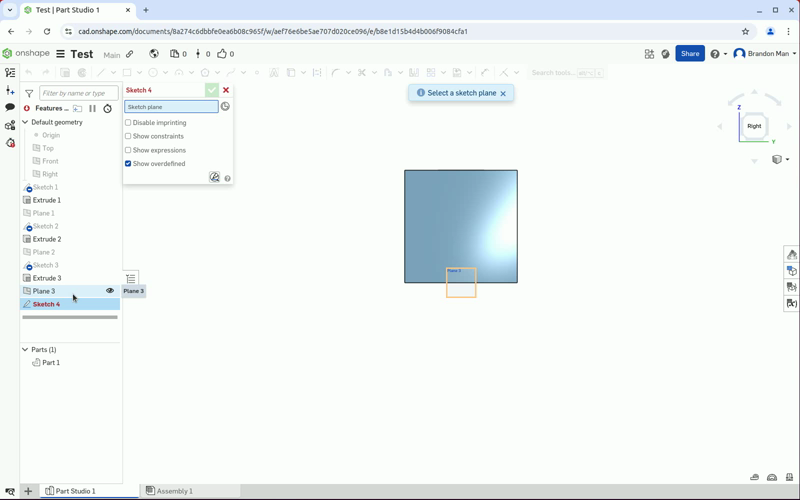
click(73, 293)
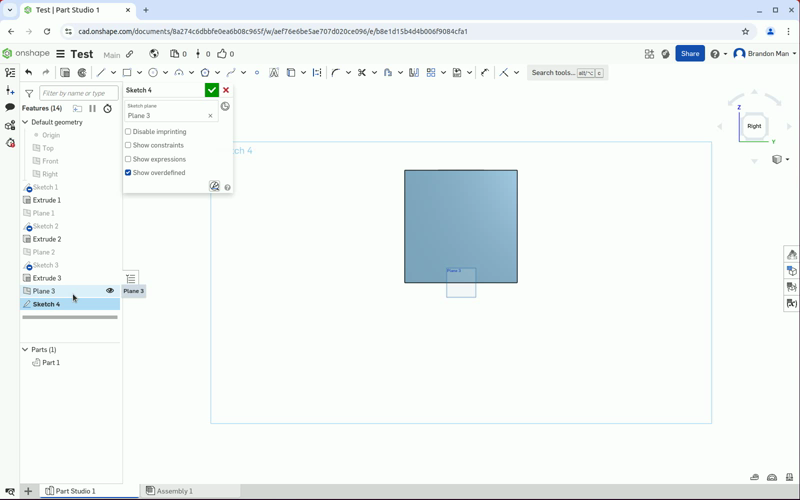
mouse_move(73, 352)
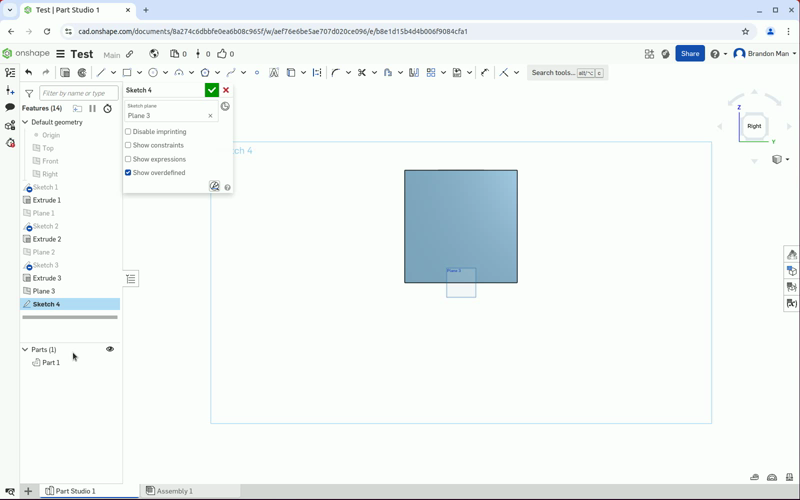
key(y)
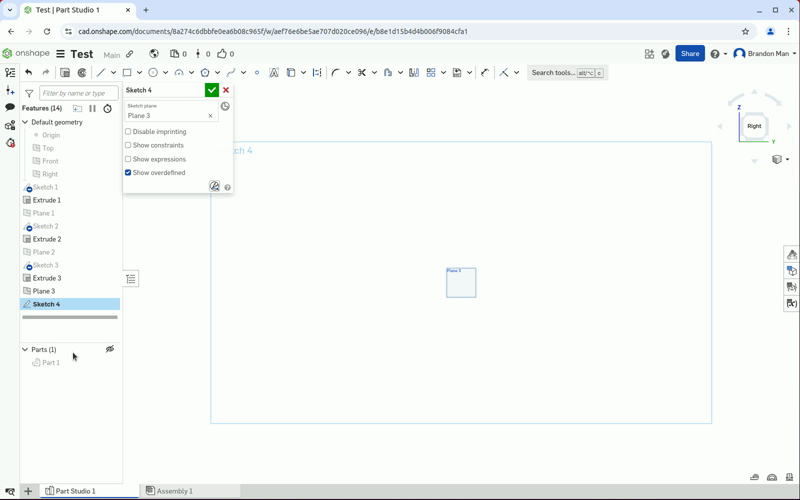
key(l)
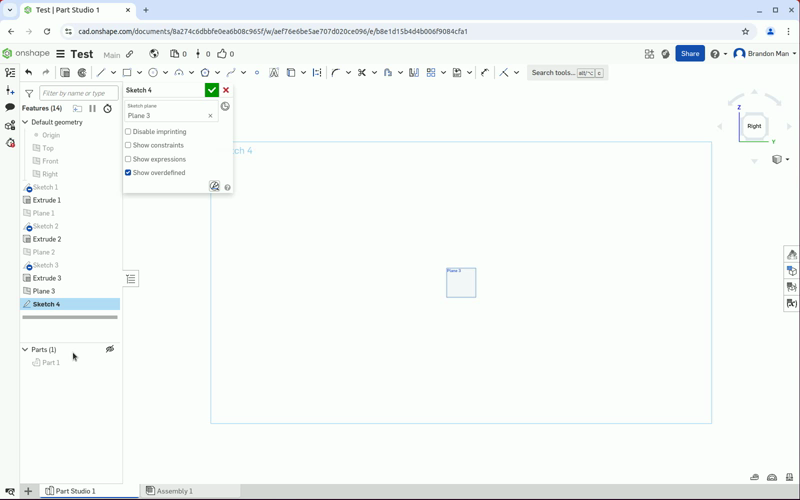
key_down(shift)
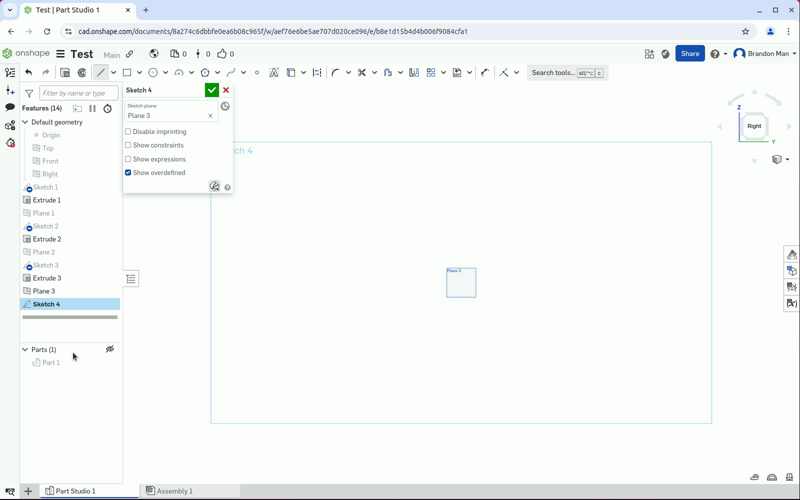
mouse_move(404, 238)
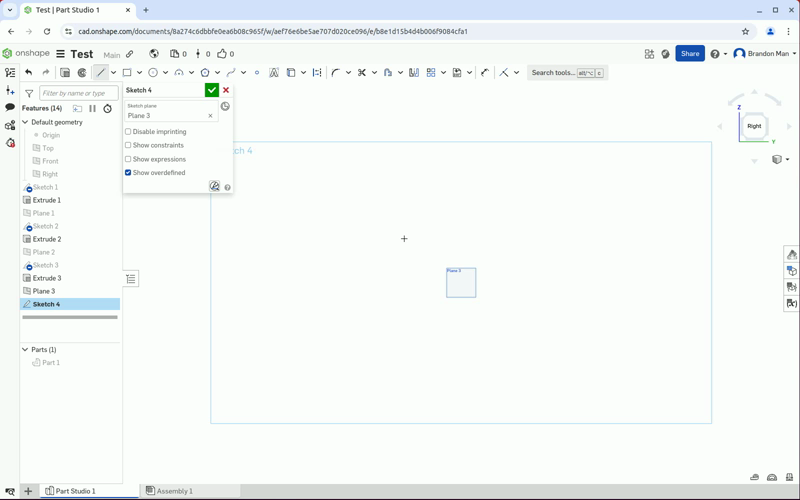
click(404, 238)
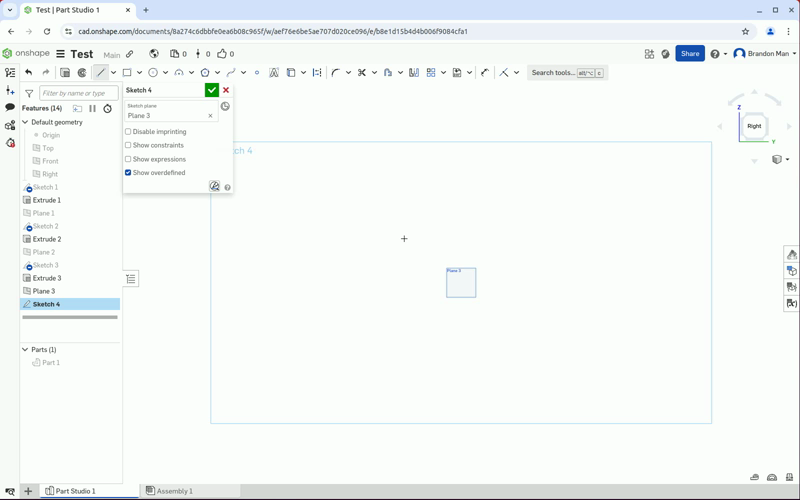
key_up(shift)
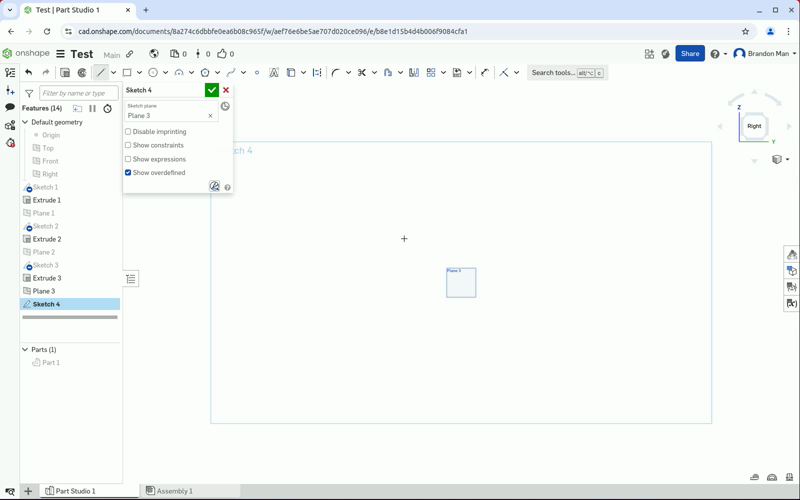
key_down(shift)
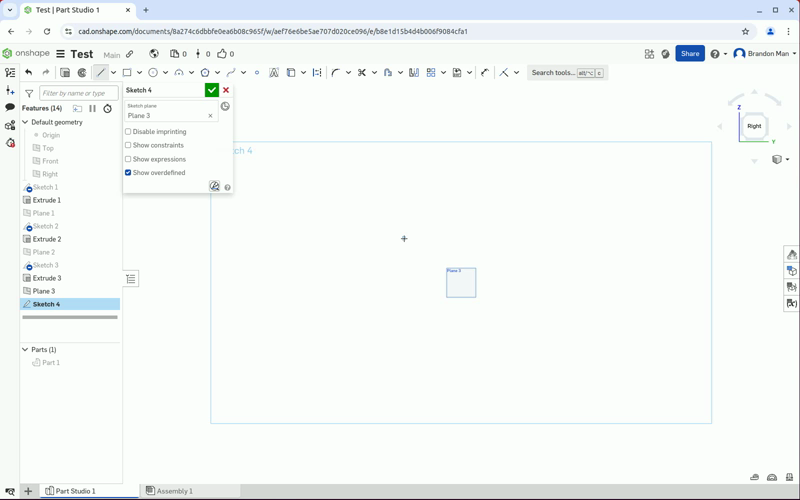
mouse_move(516, 238)
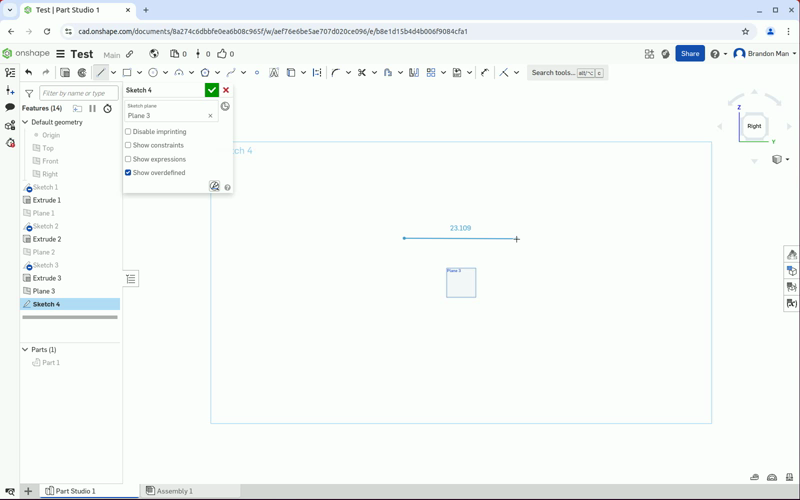
click(516, 238)
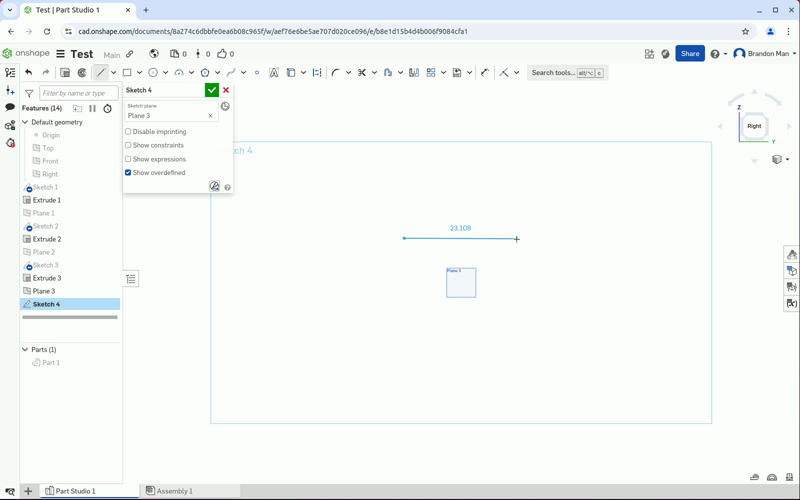
key_up(shift)
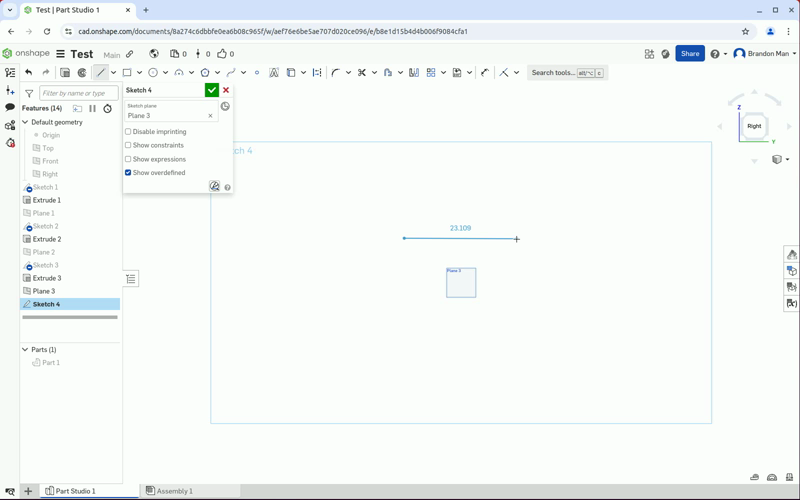
key_down(shift)
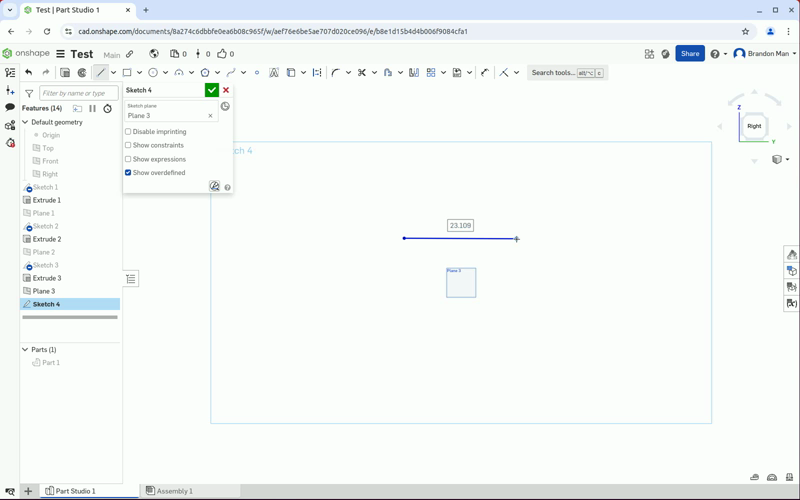
mouse_move(546, 238)
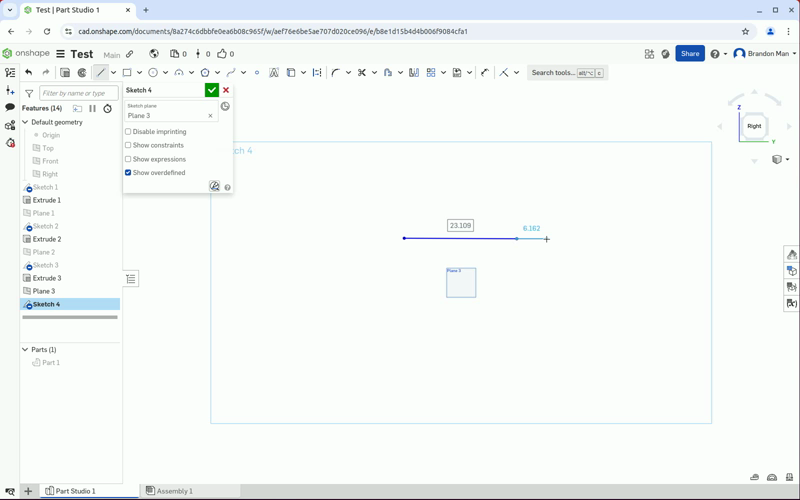
mouse_move(516, 205)
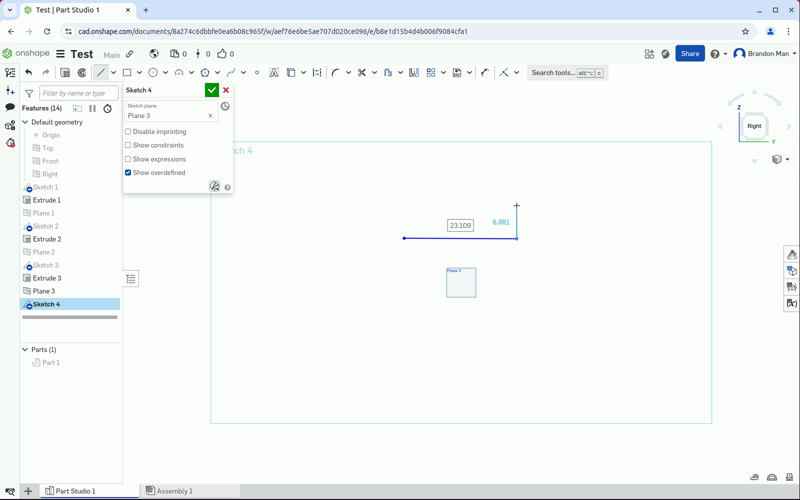
click(516, 205)
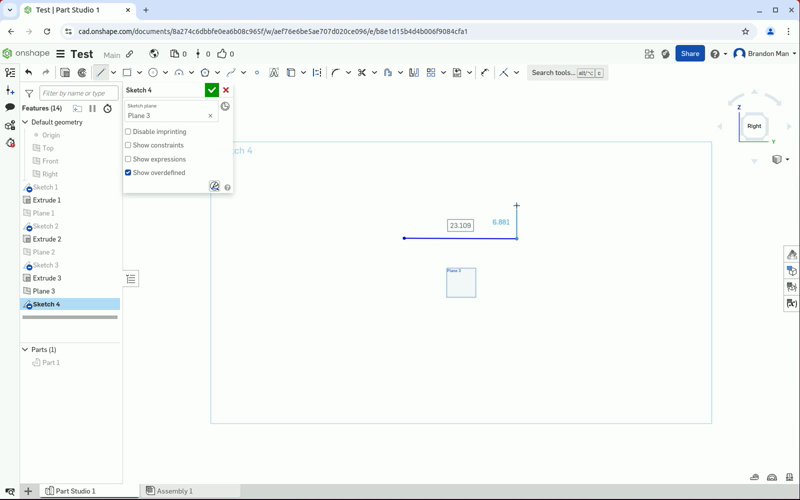
key_up(shift)
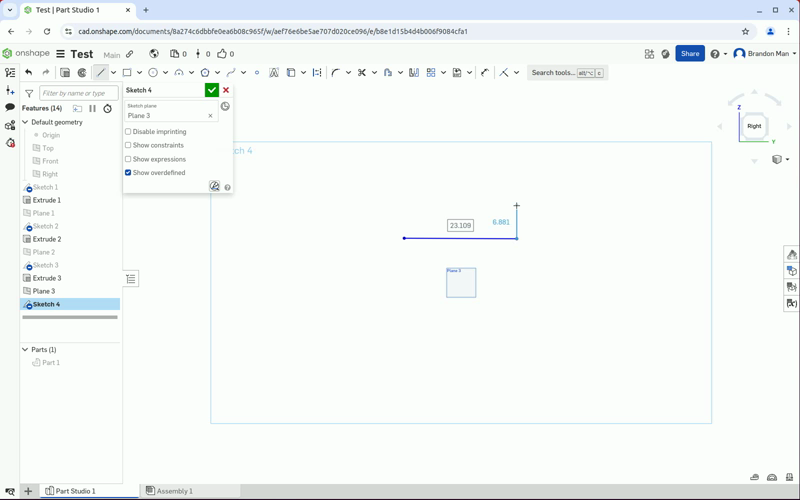
key_down(shift)
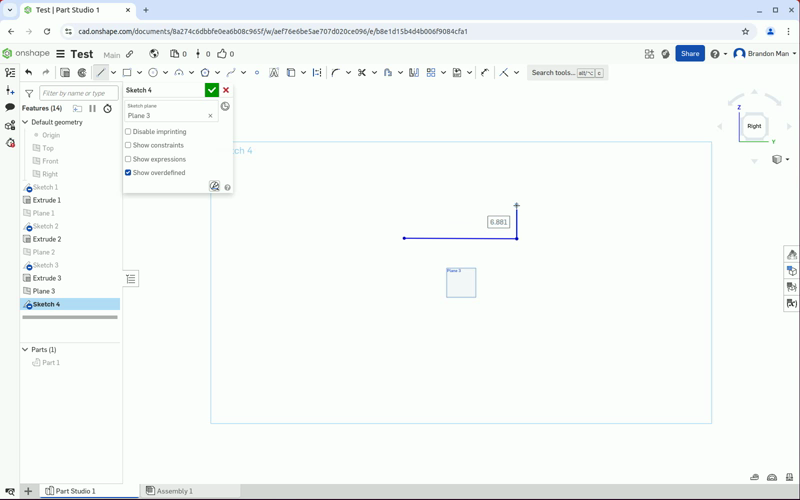
mouse_move(404, 193)
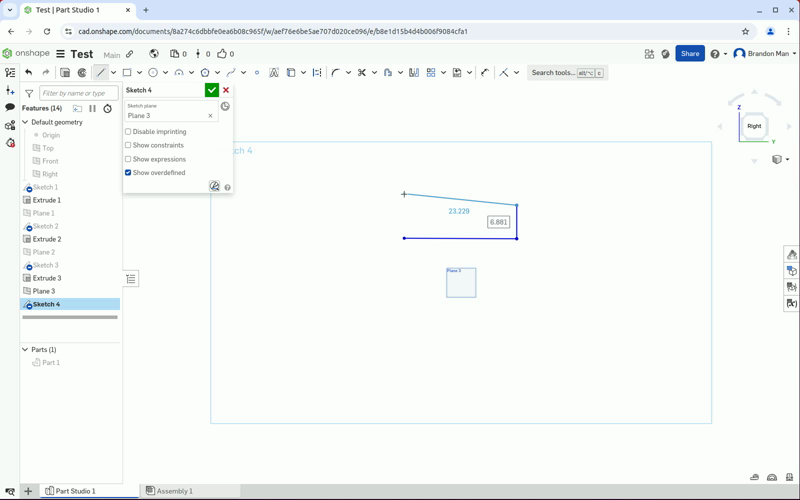
click(404, 193)
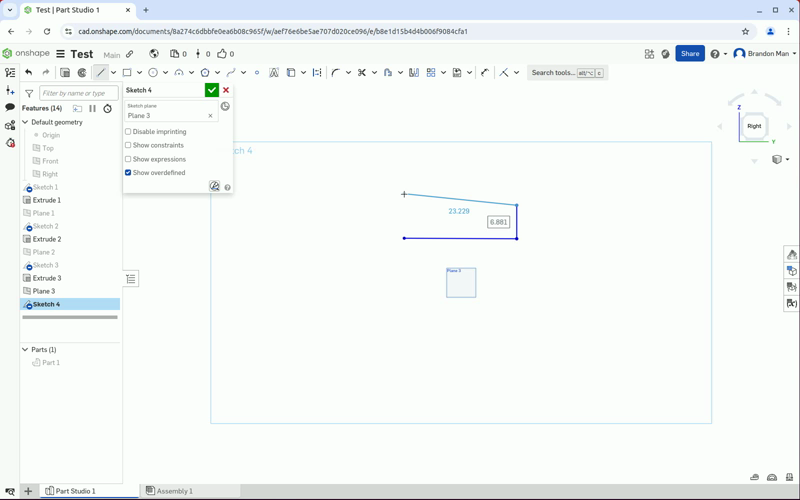
key_up(shift)
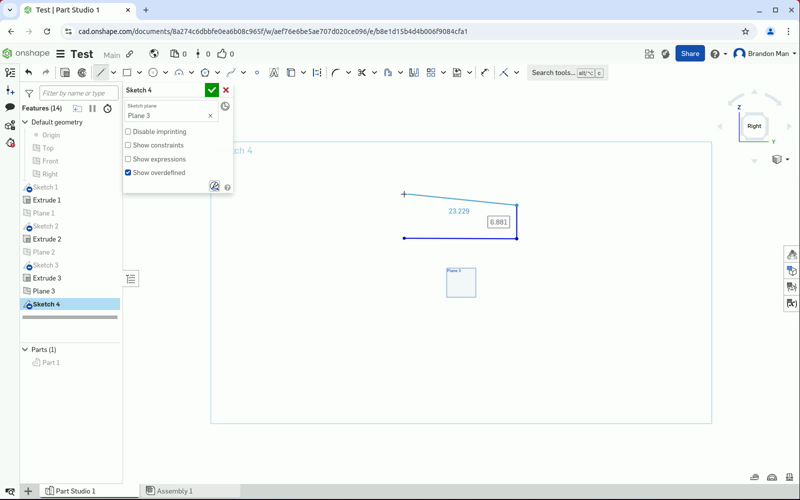
mouse_move(434, 193)
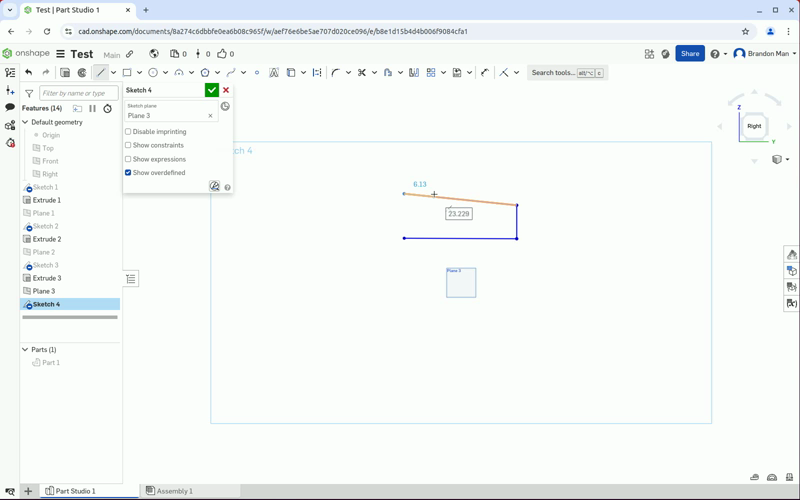
key_down(shift)
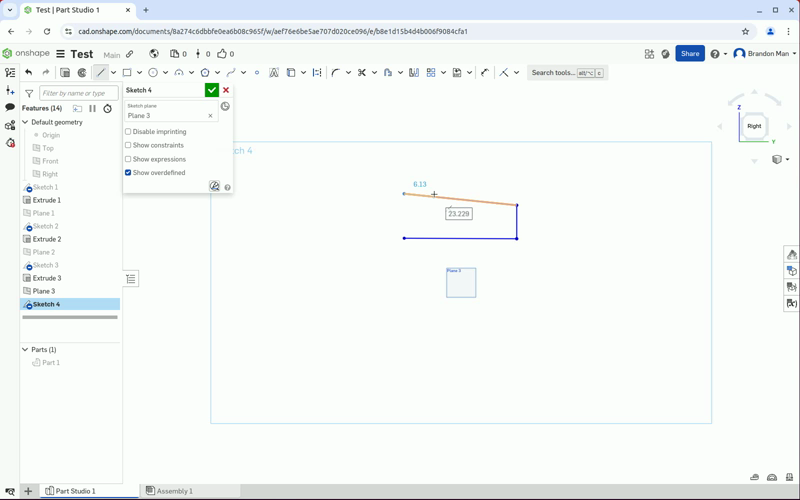
mouse_move(404, 238)
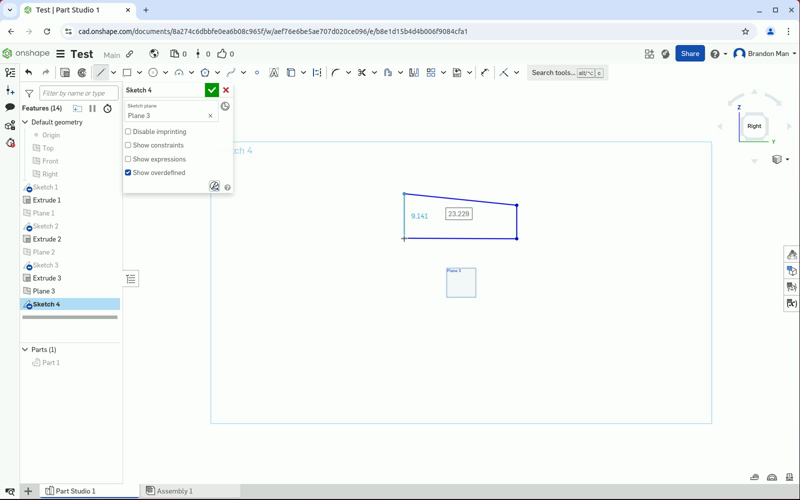
key_up(shift)
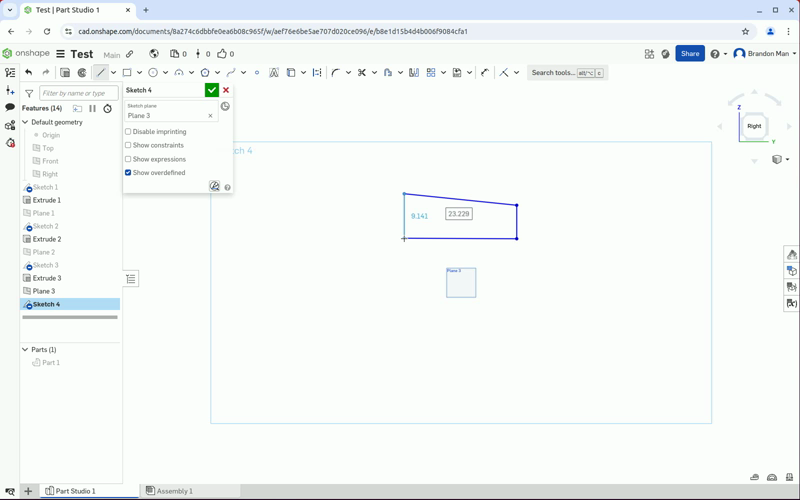
click(404, 238)
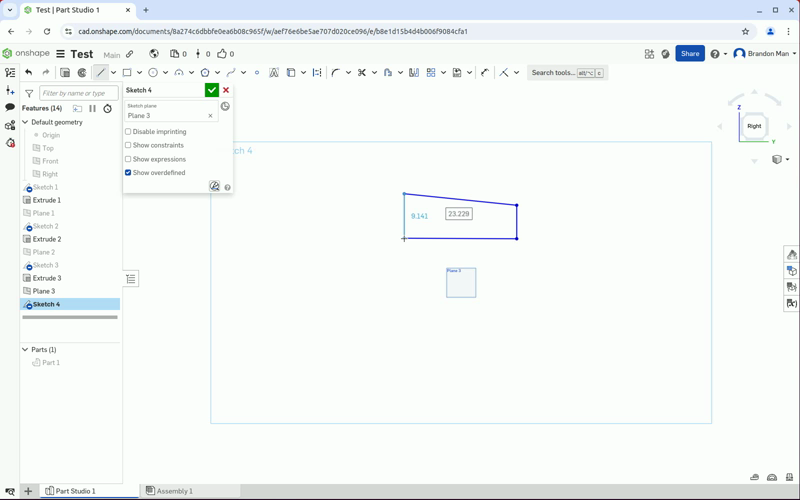
key(esc)
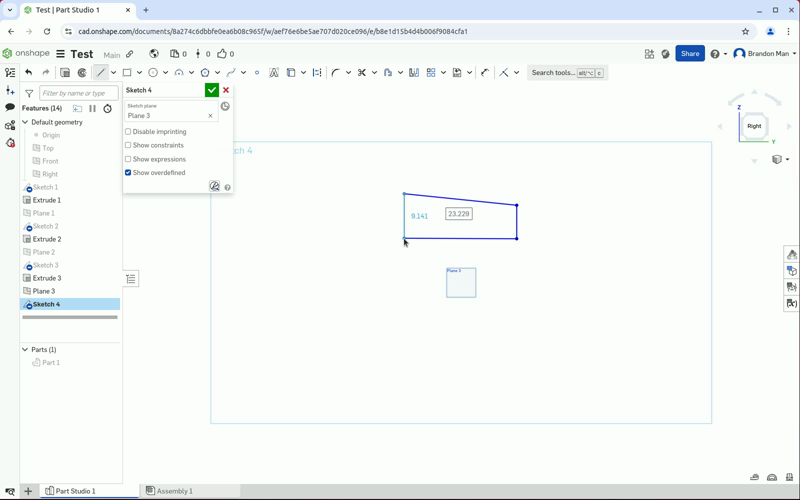
mouse_move(511, 222)
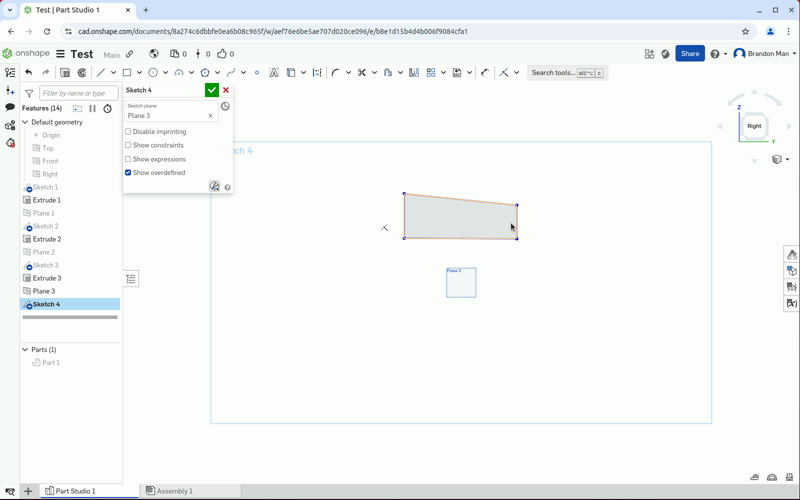
click(511, 222)
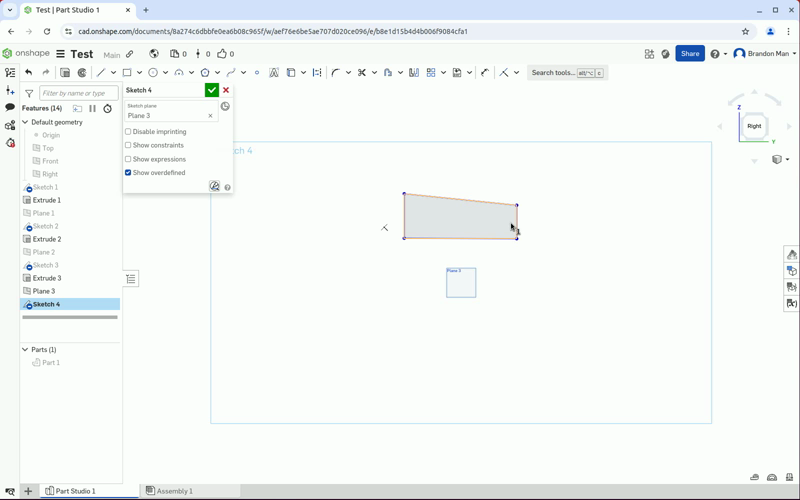
mouse_move(73, 352)
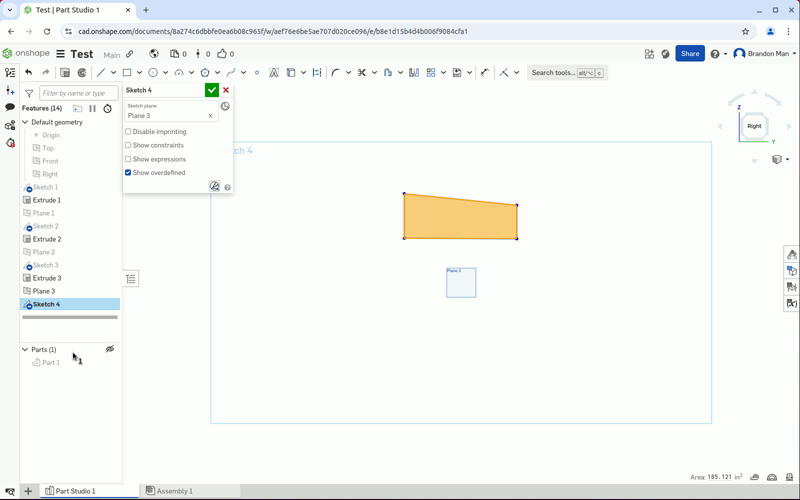
key(shift+y)
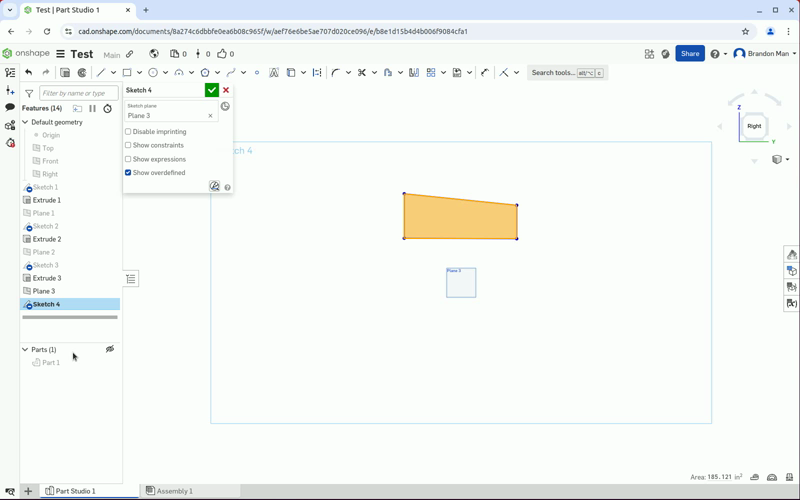
key(shift+e)
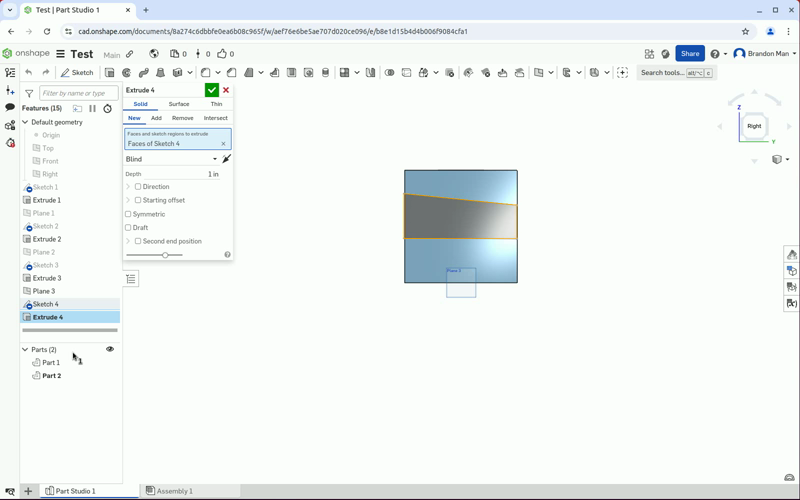
mouse_move(143, 106)
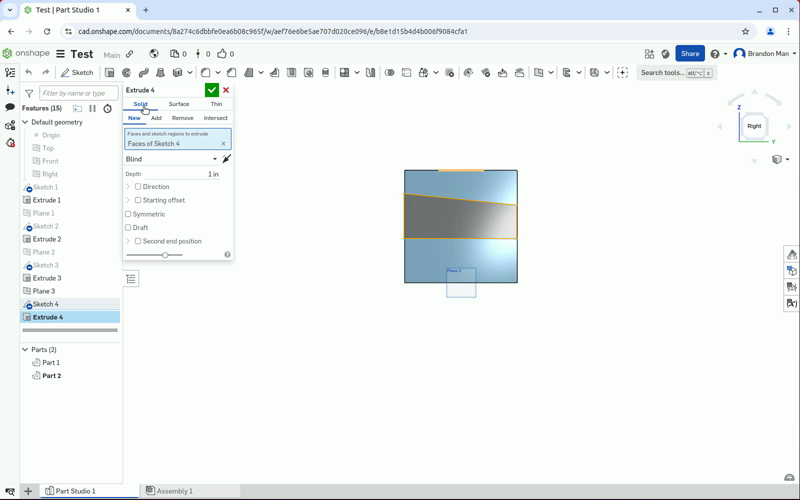
click(143, 106)
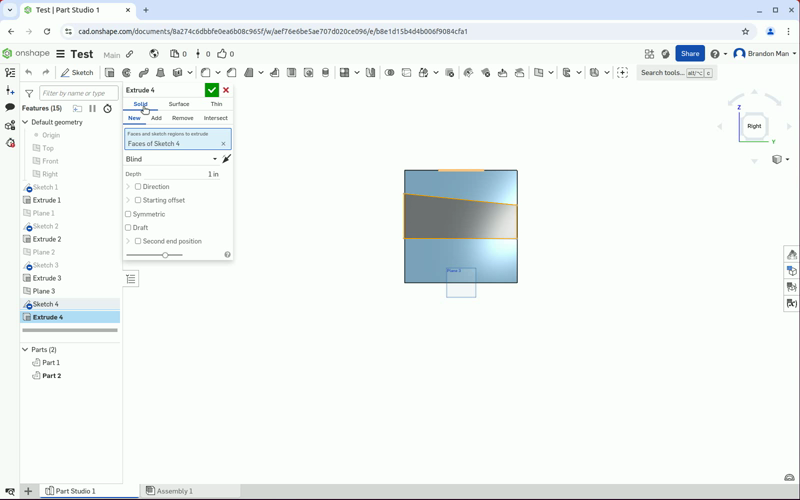
mouse_move(186, 120)
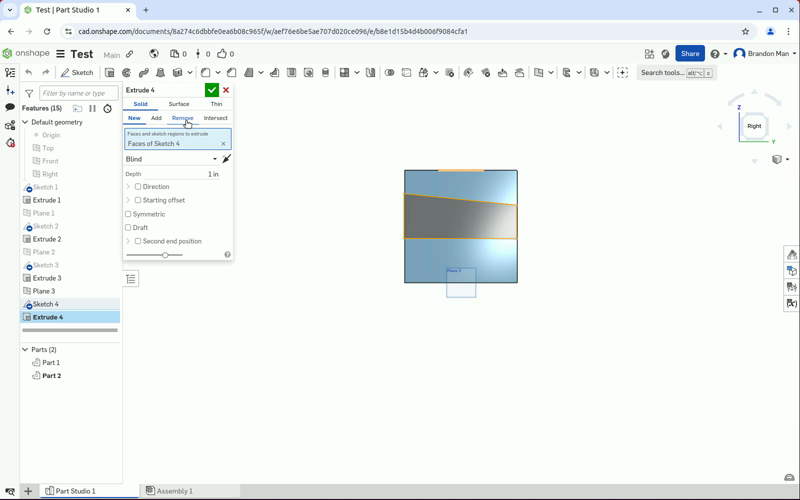
click(186, 120)
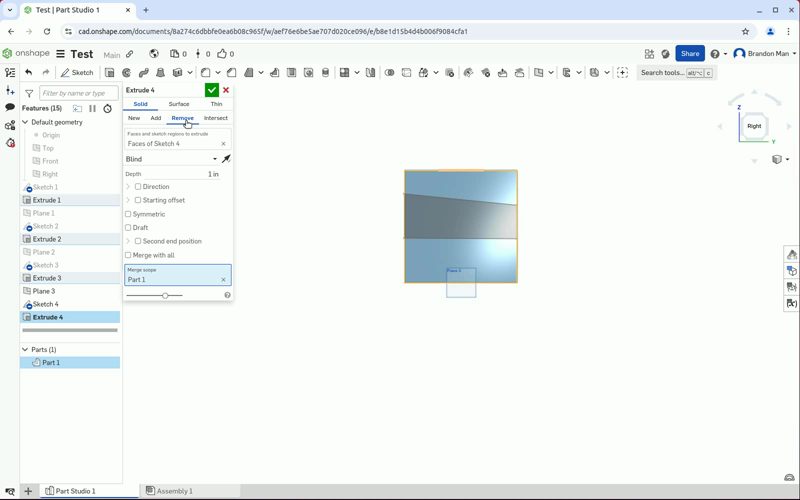
key(tab, 4)
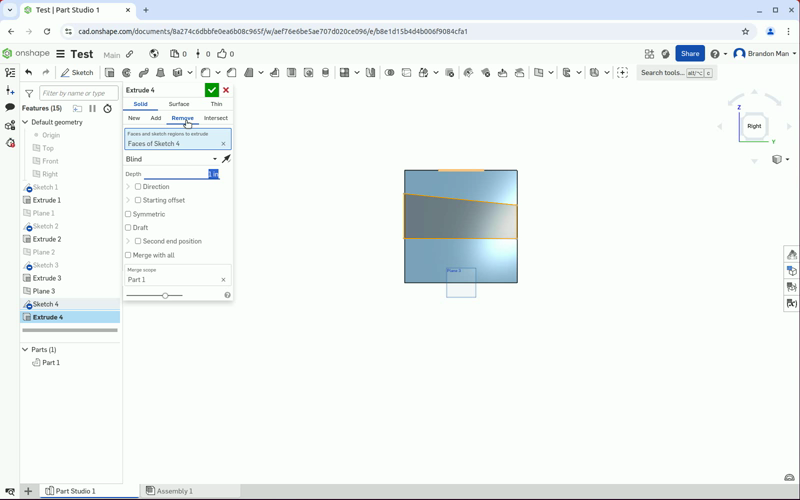
text(1.444)
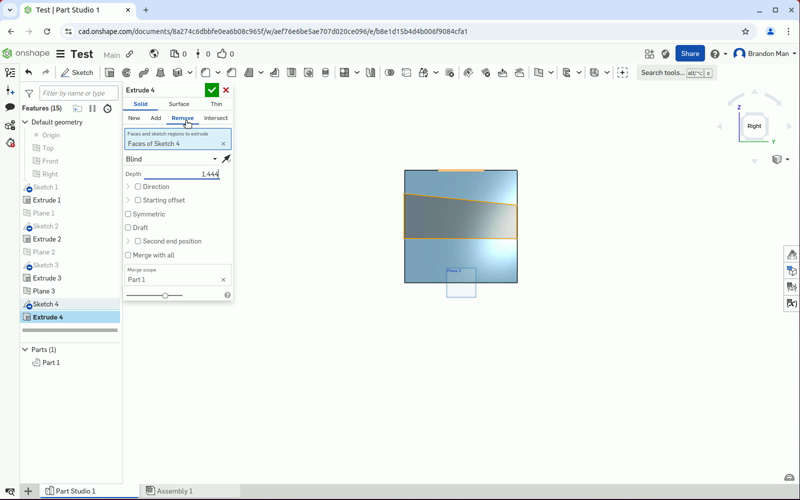
key(tab, 6)
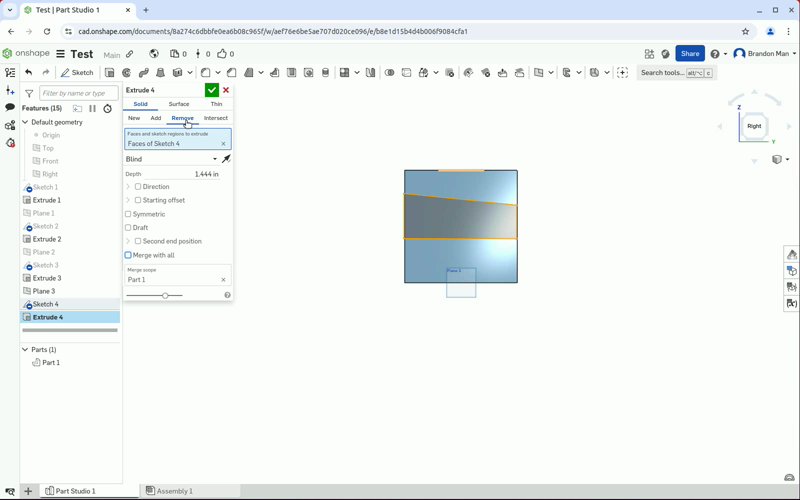
key(space)
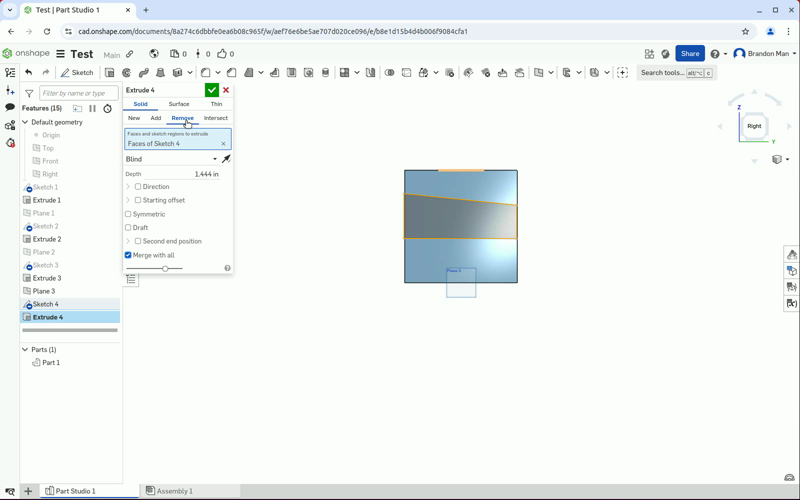
key(enter)
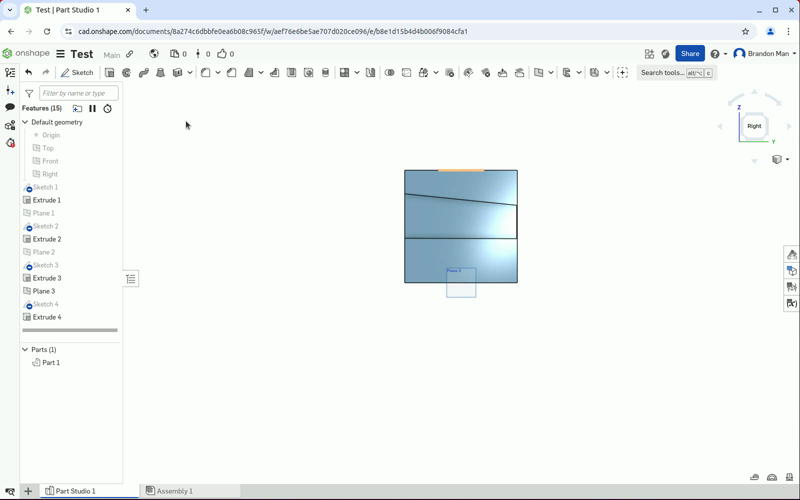
key(shift+h)
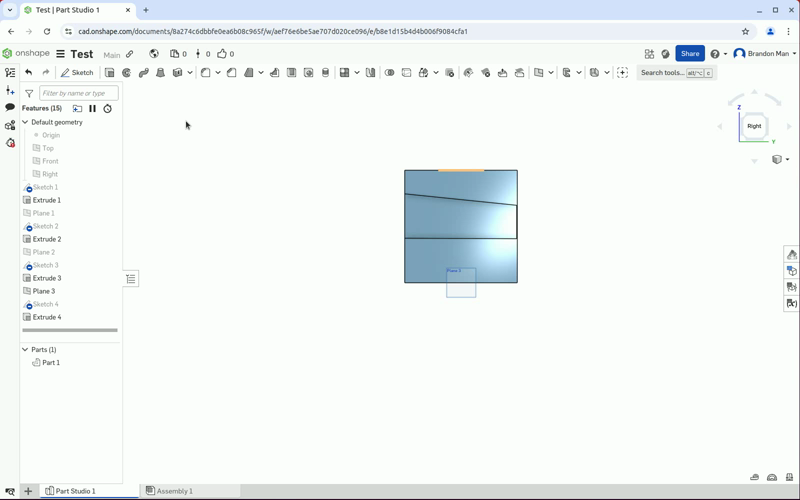
key(shift+h)
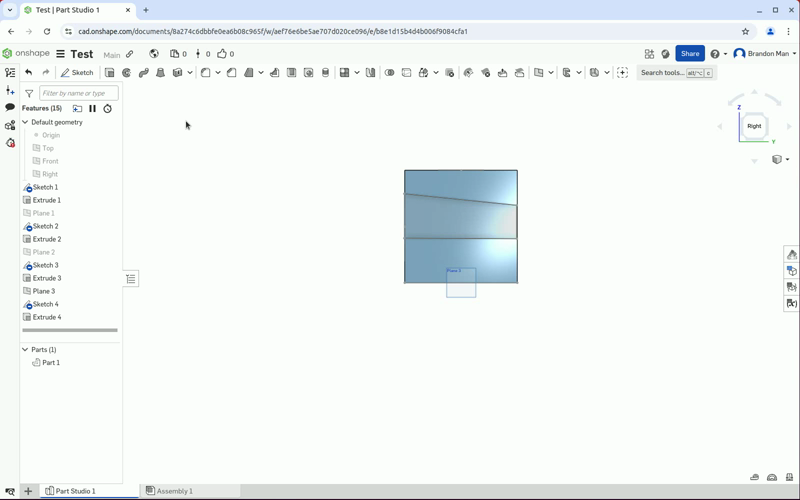
key(shift+7)
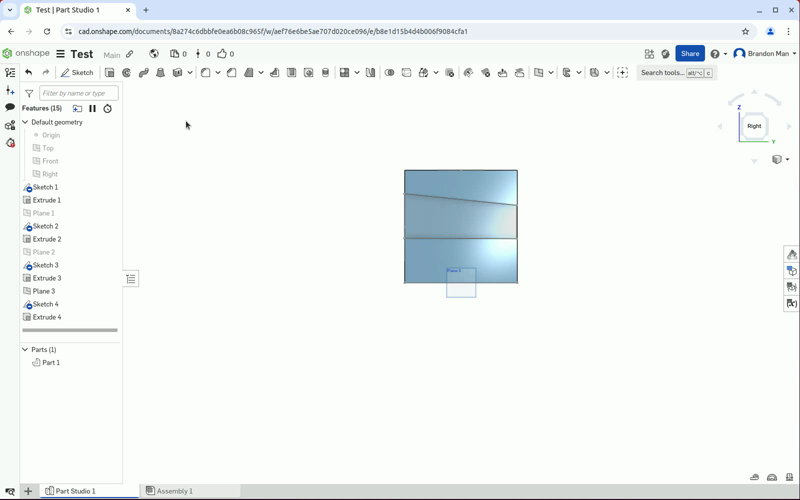
key(right, 2)
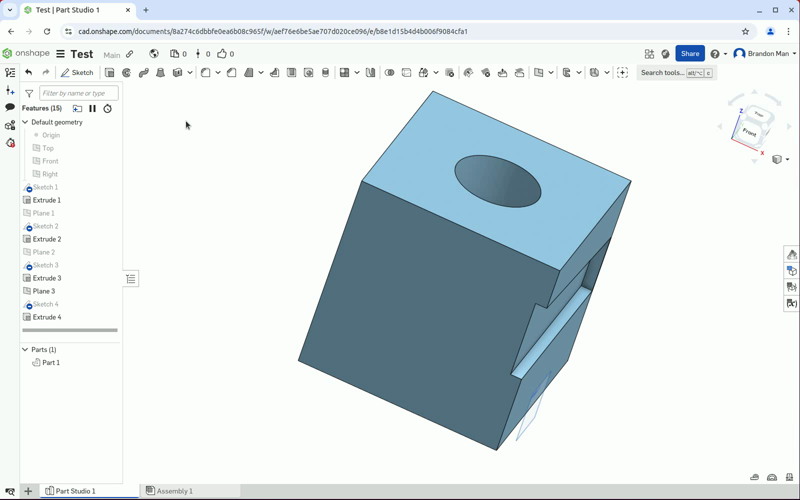
key(down, 2)
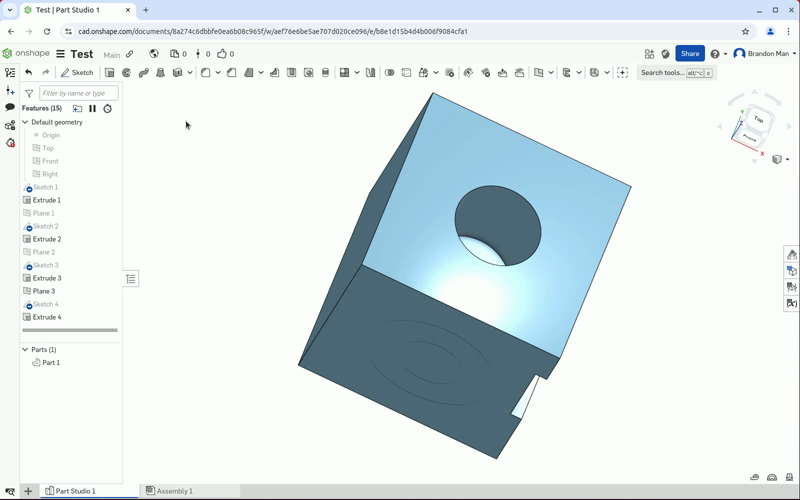
key(up, 2)
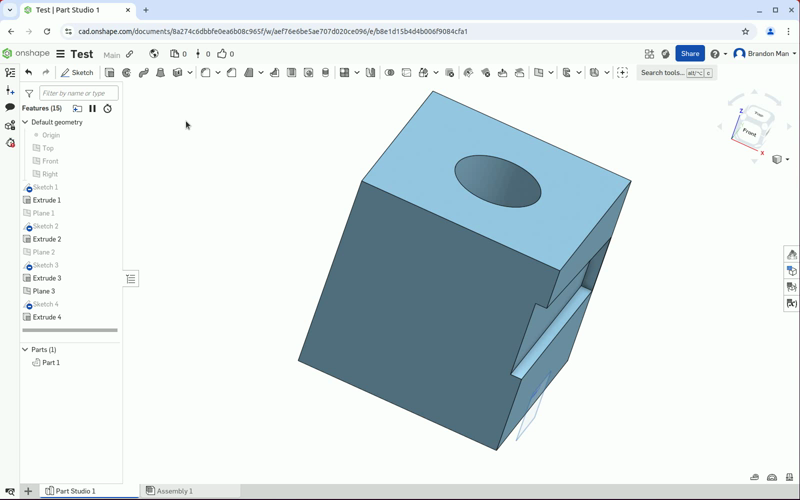
key(left, 2)
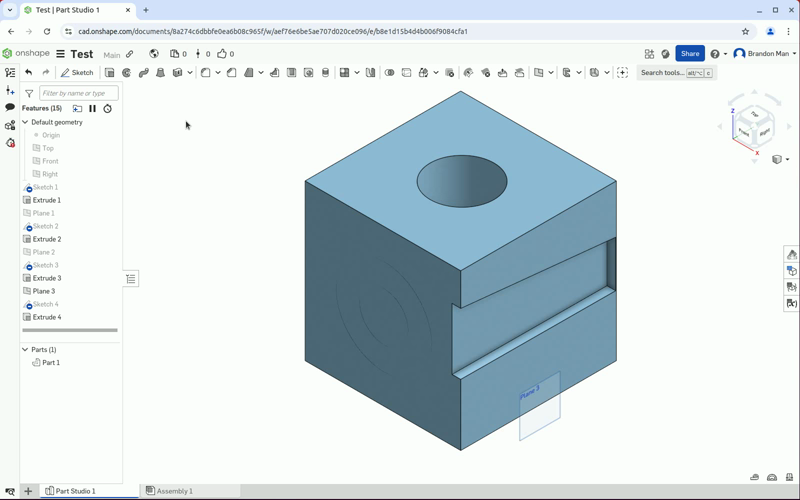
mouse_move(73, 189)
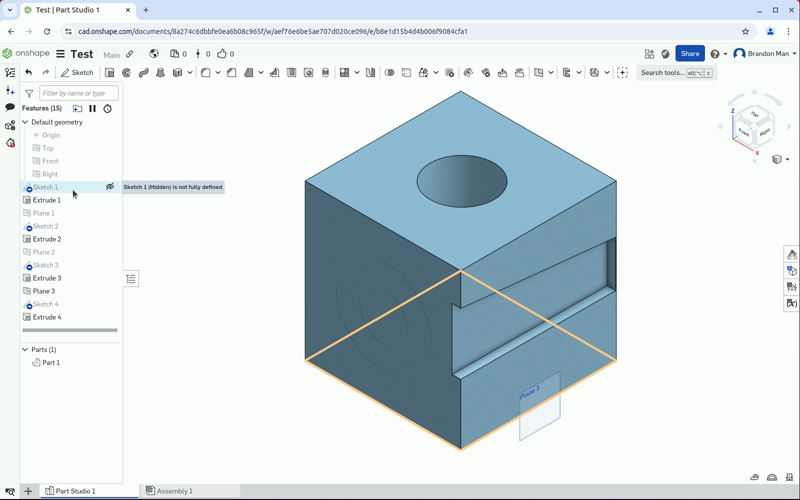
click(73, 189)